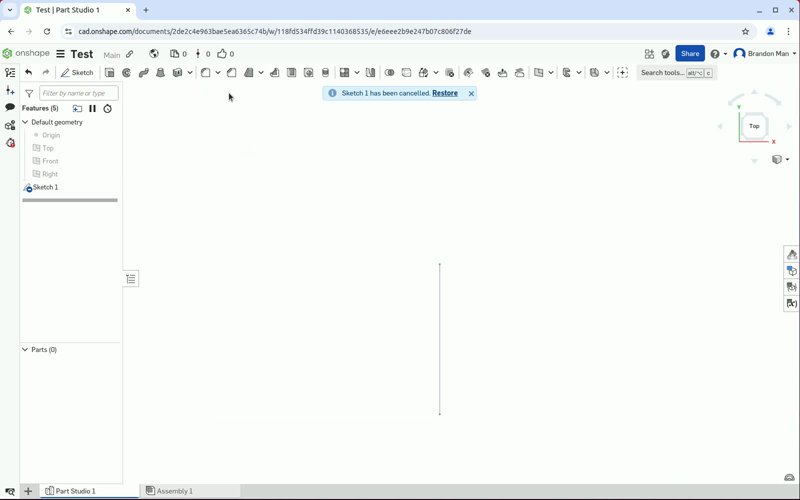
key(shift+h)
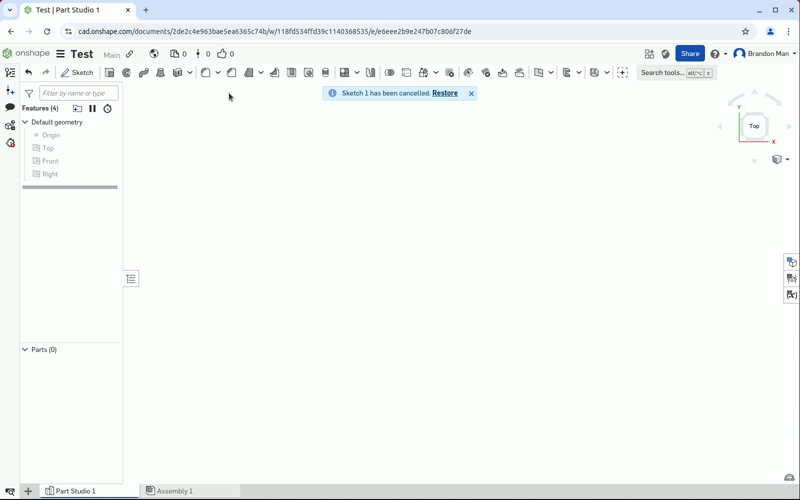
mouse_move(73, 352)
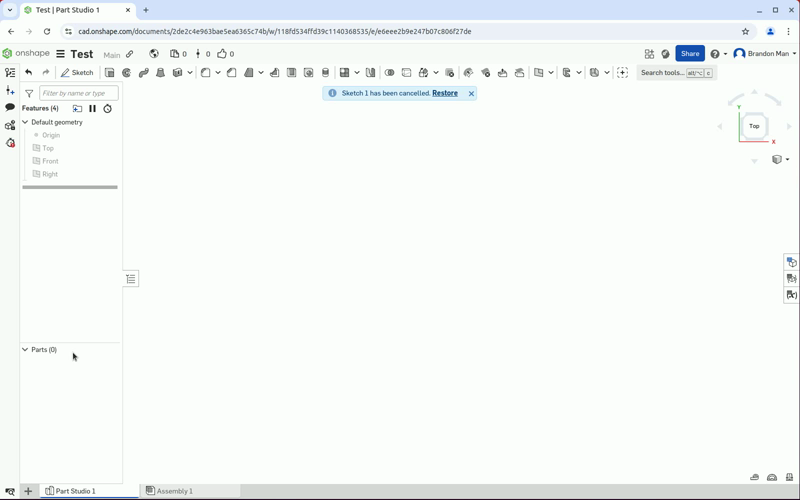
key(y)
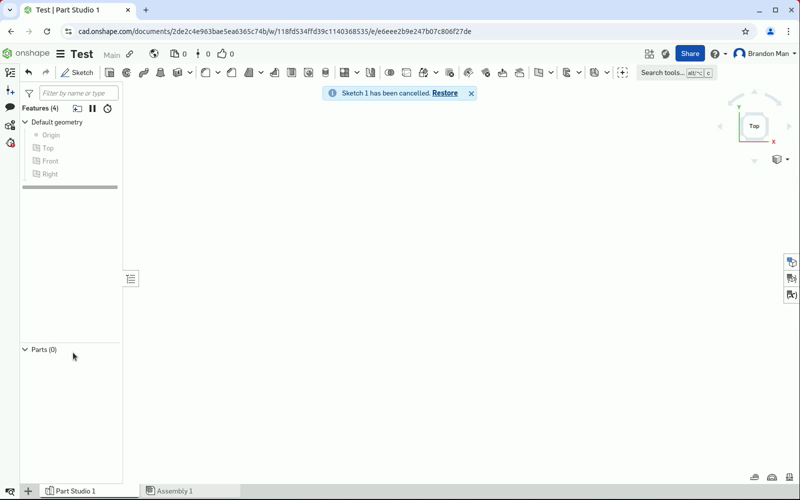
key(shift+p)
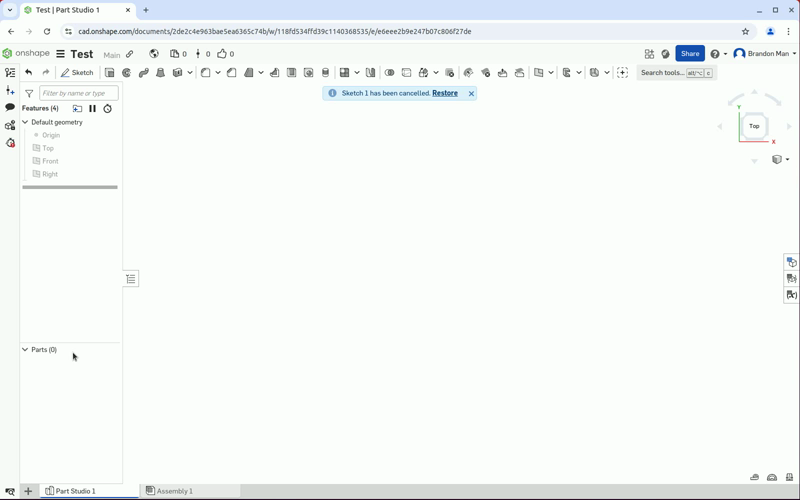
key(space)
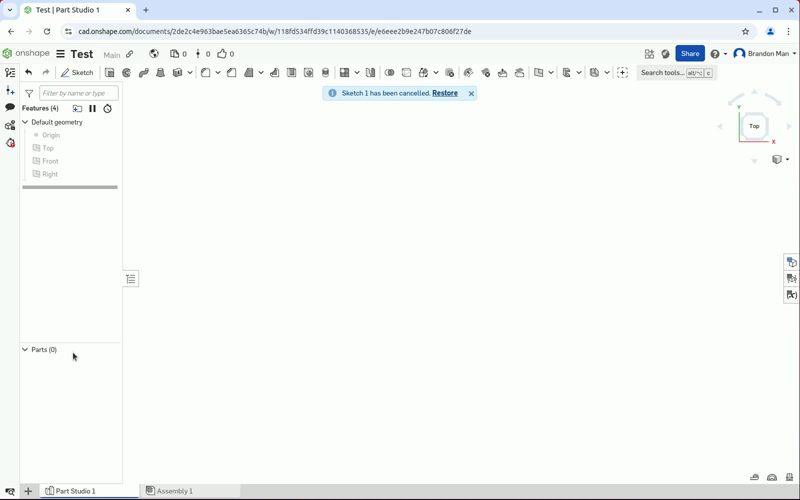
key_down(shift)
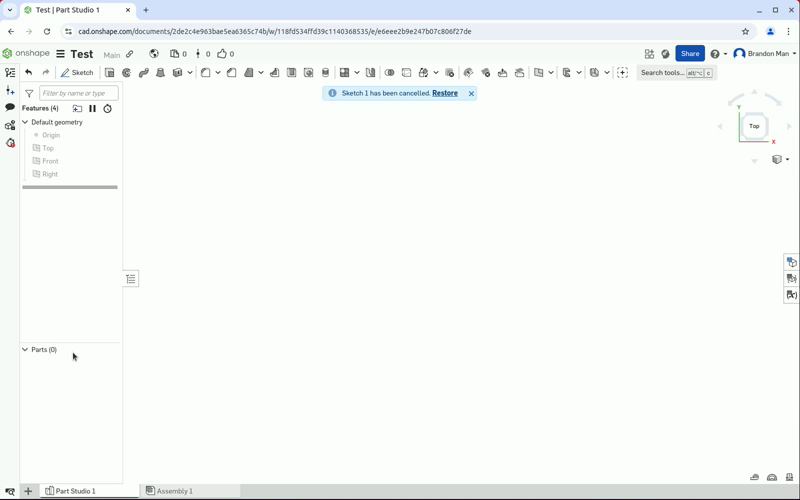
key(up)
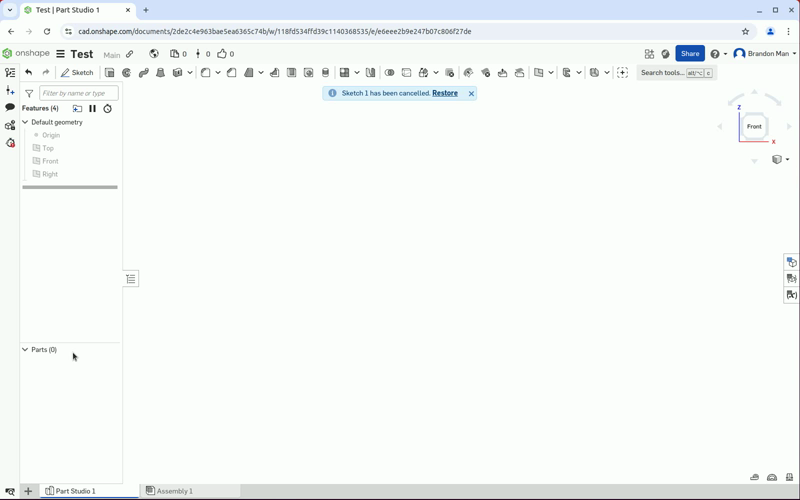
key_up(shift)
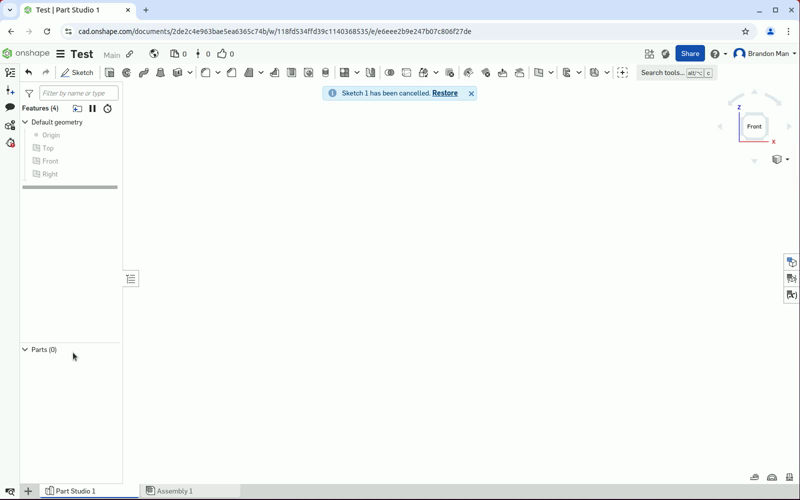
key(space)
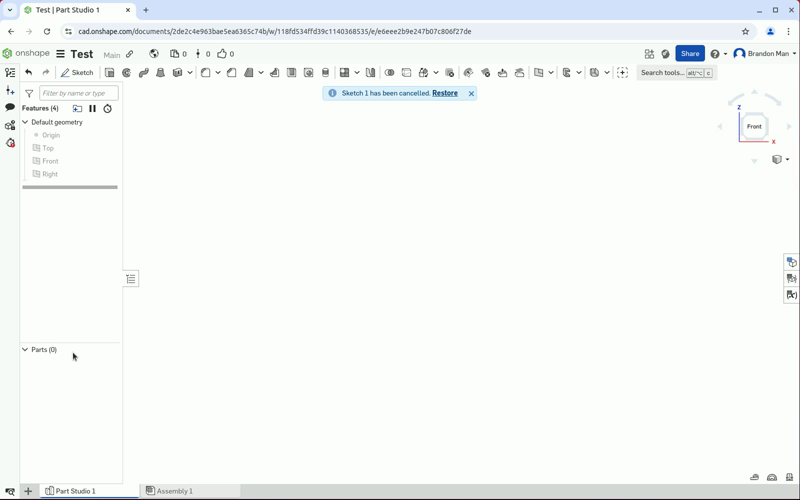
key_down(shift)
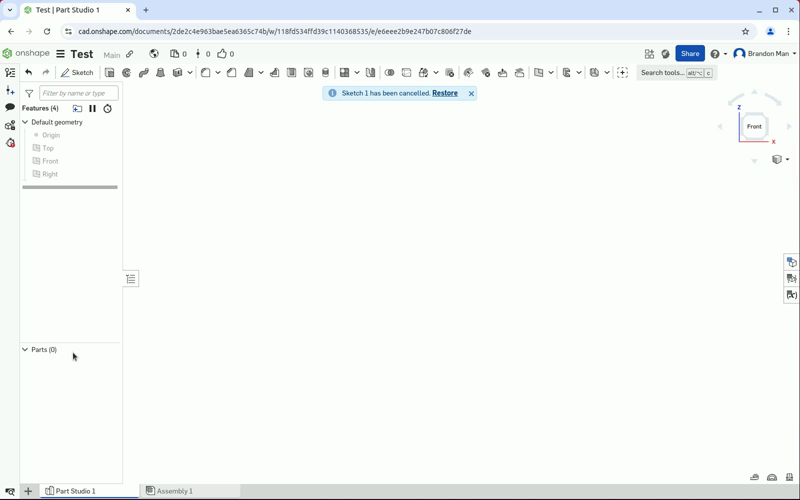
key(left)
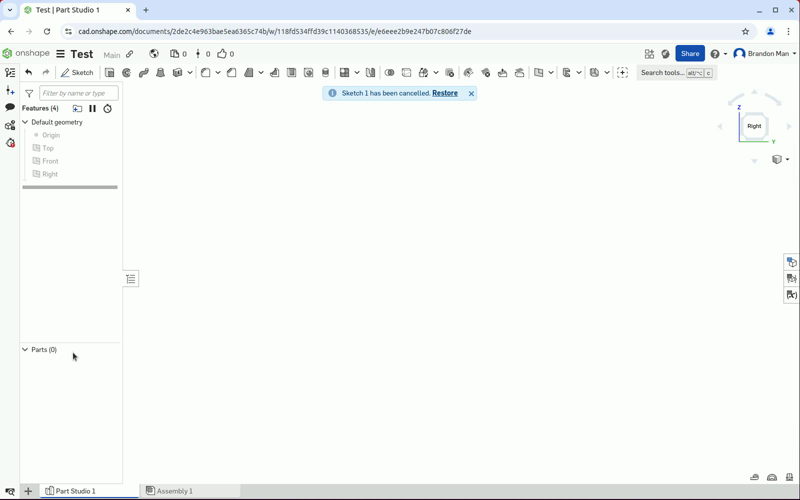
key_up(shift)
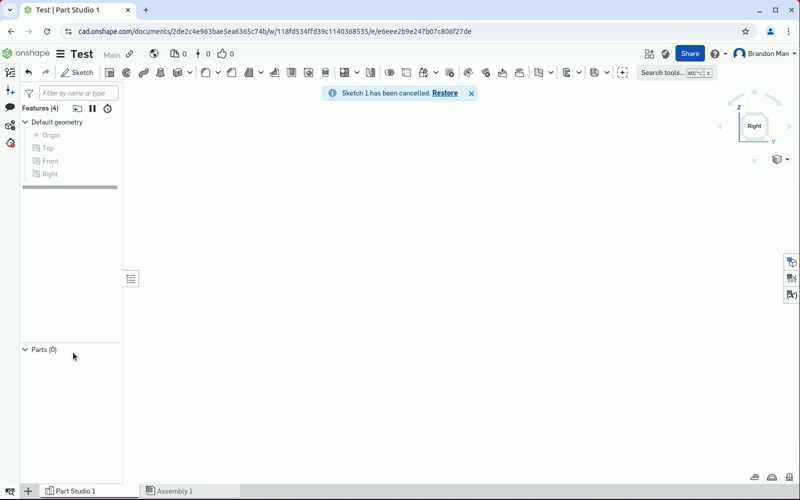
mouse_move(73, 352)
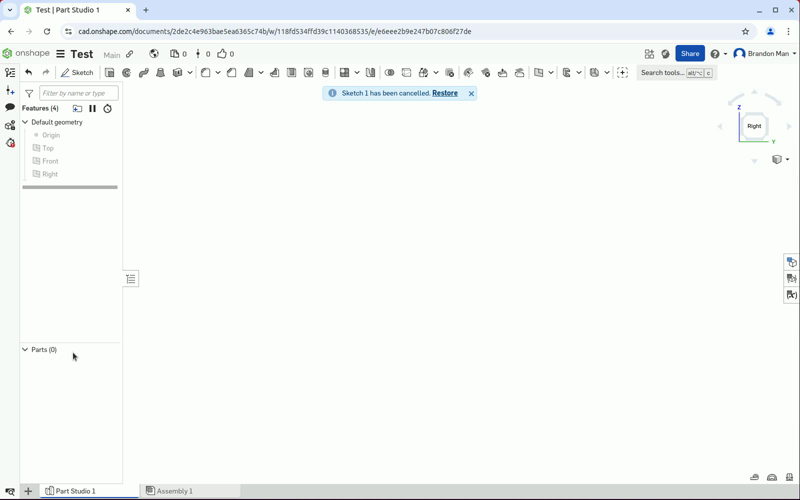
key(shift+y)
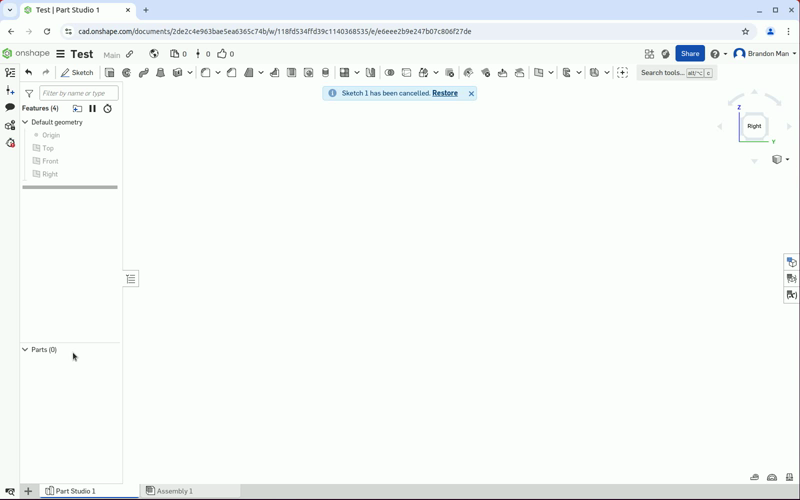
key(shift+s)
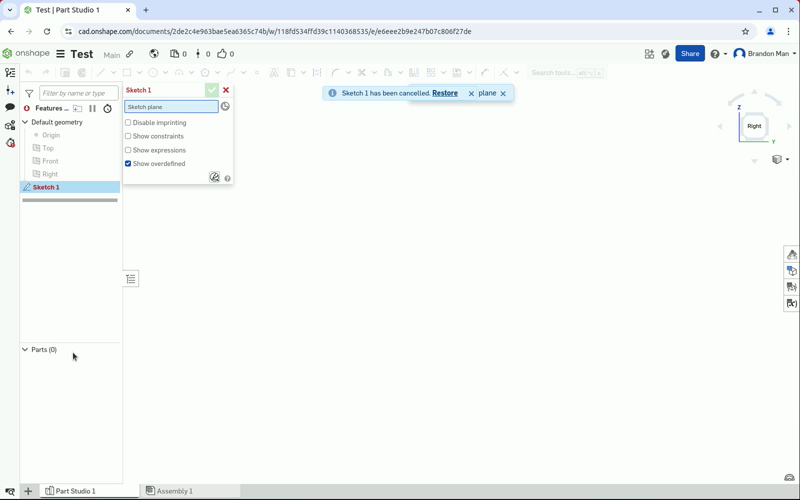
mouse_move(73, 176)
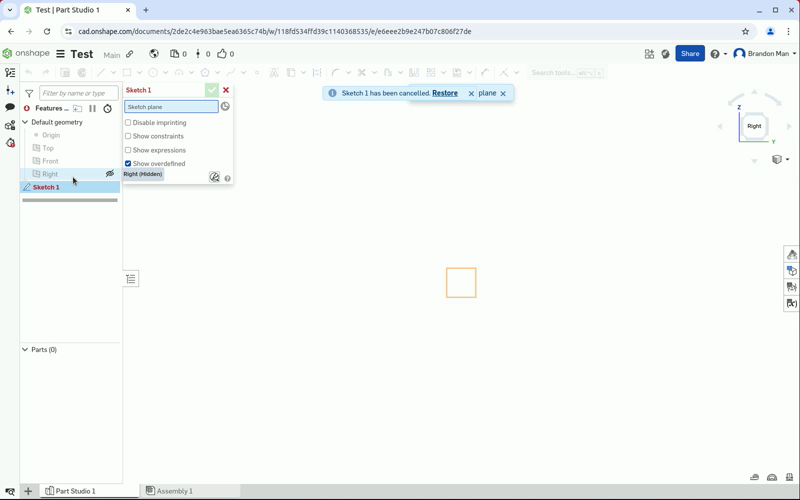
click(73, 176)
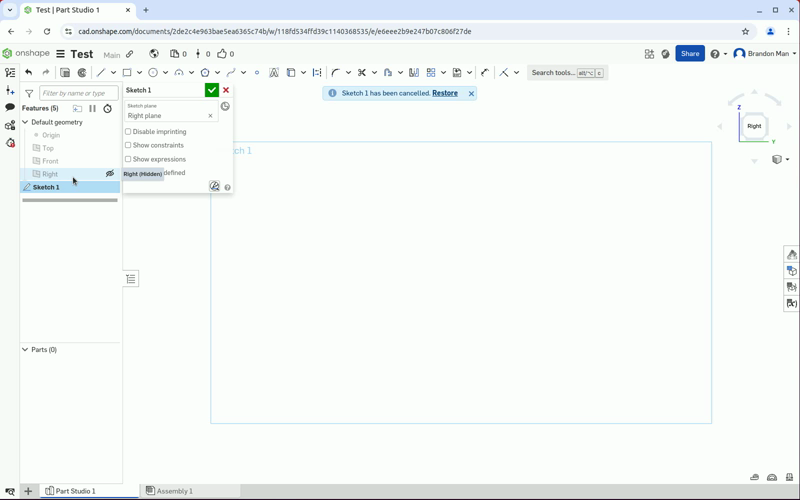
mouse_move(73, 352)
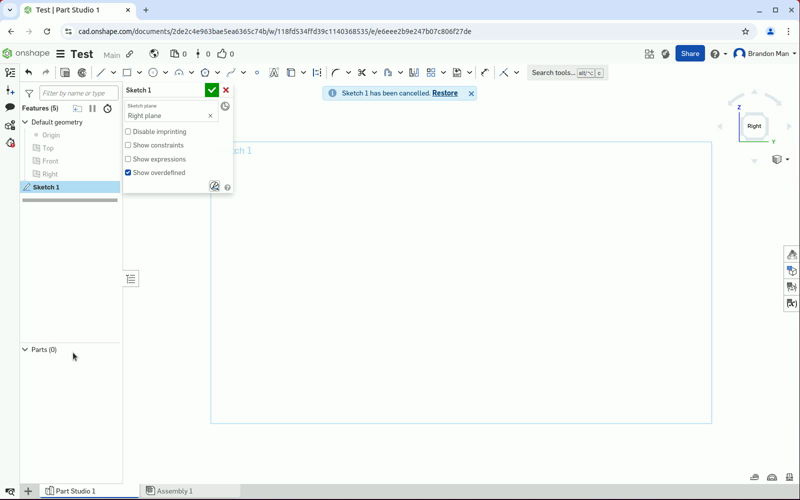
key(y)
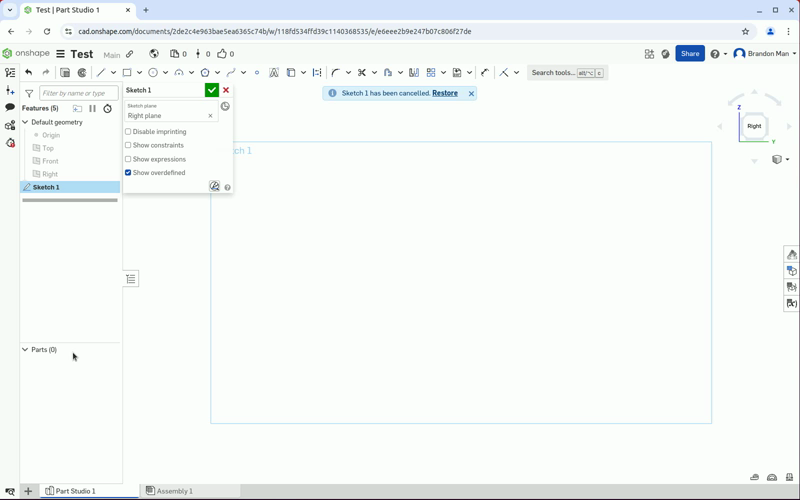
key(l)
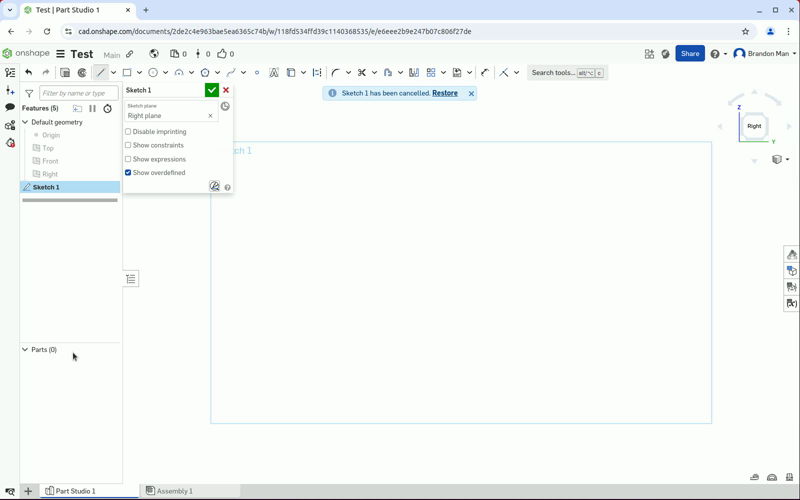
key_down(shift)
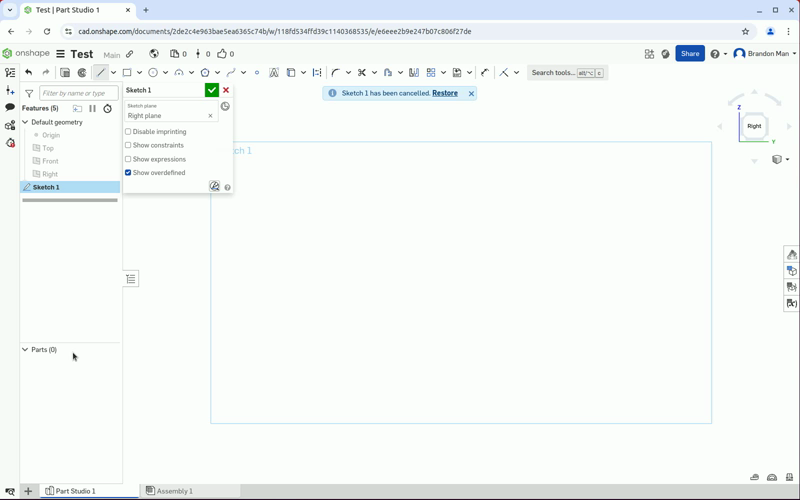
mouse_move(357, 349)
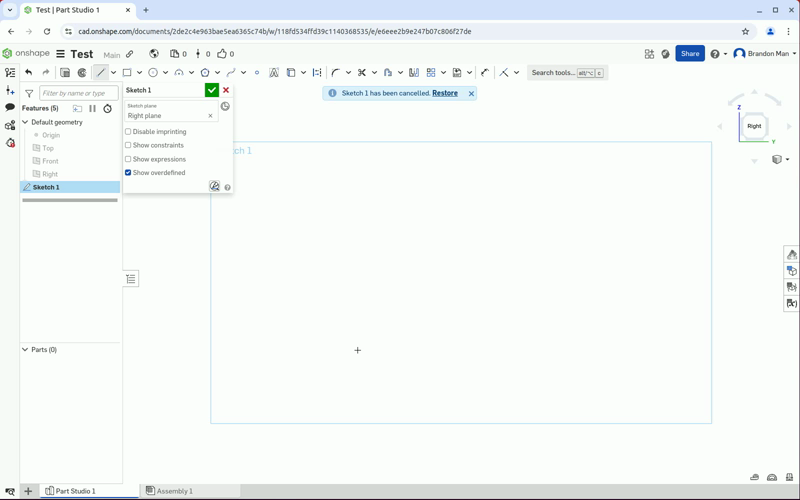
click(357, 349)
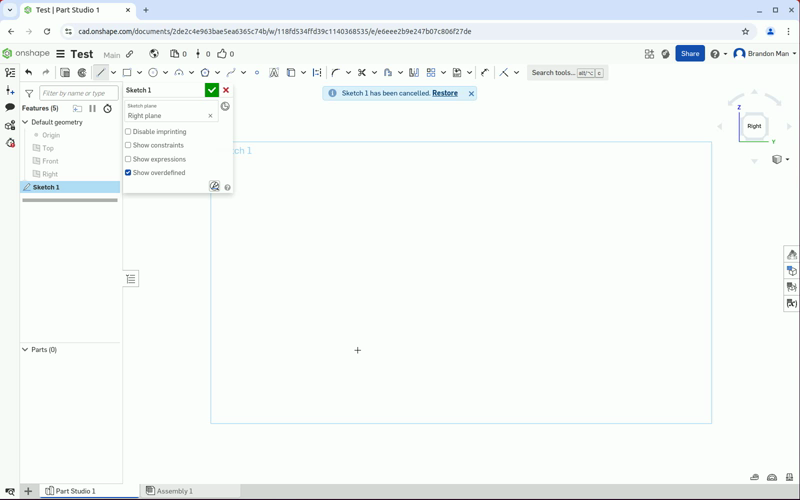
key_up(shift)
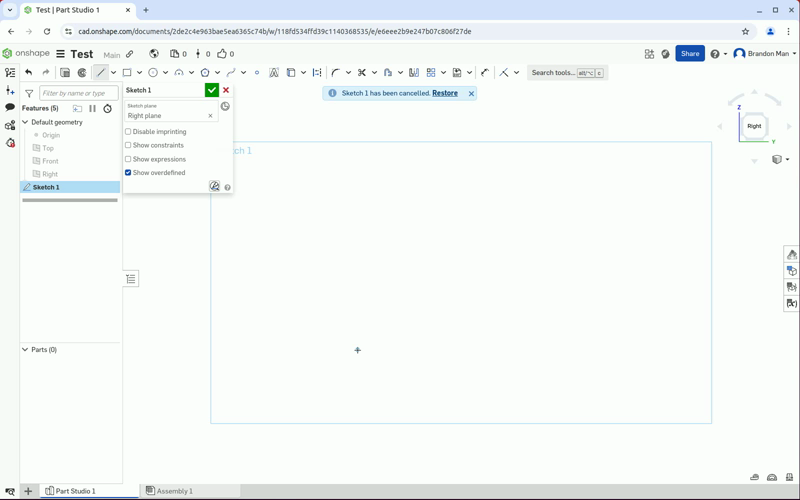
key_down(shift)
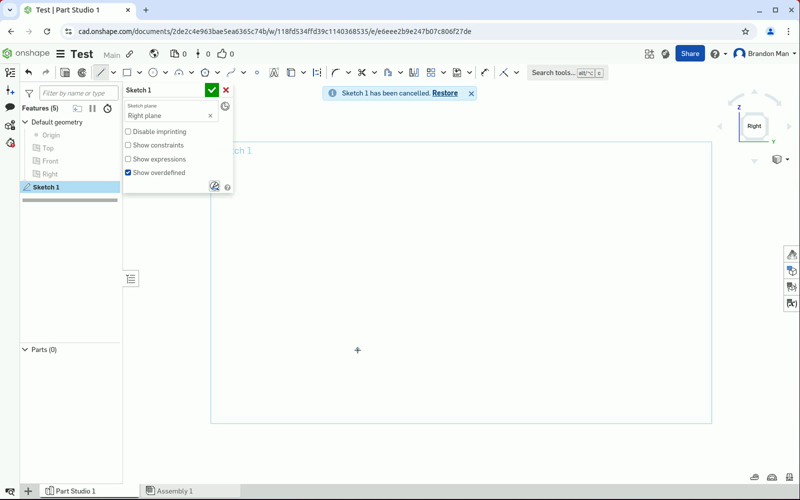
mouse_move(387, 349)
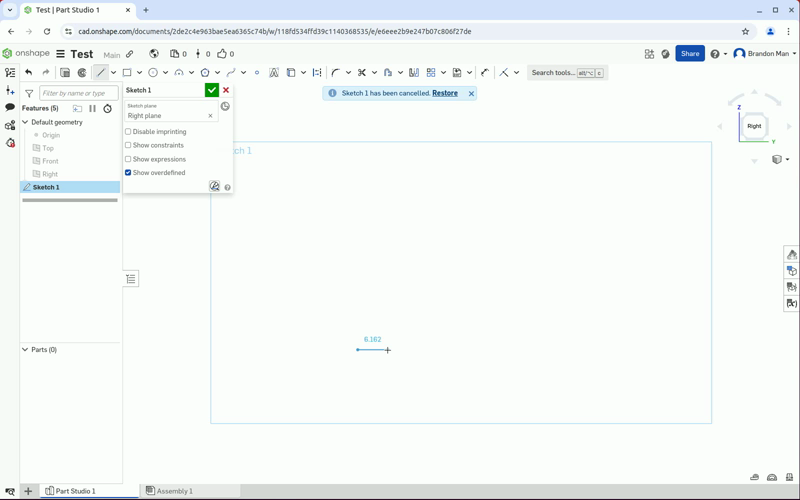
mouse_move(382, 349)
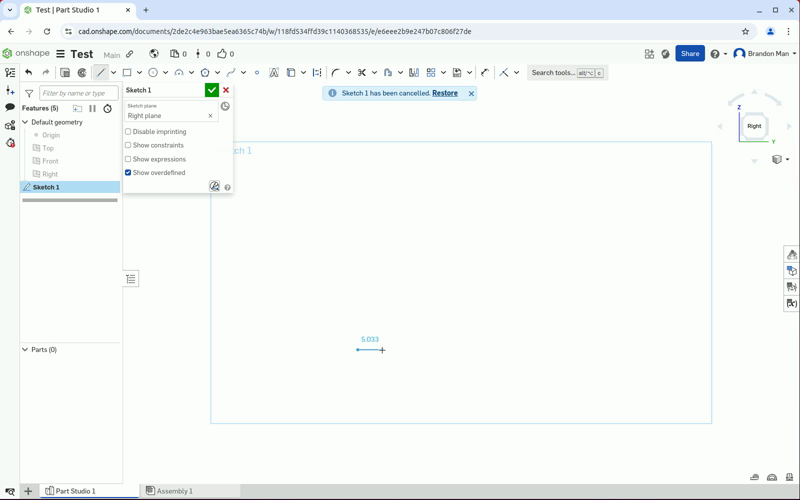
click(382, 349)
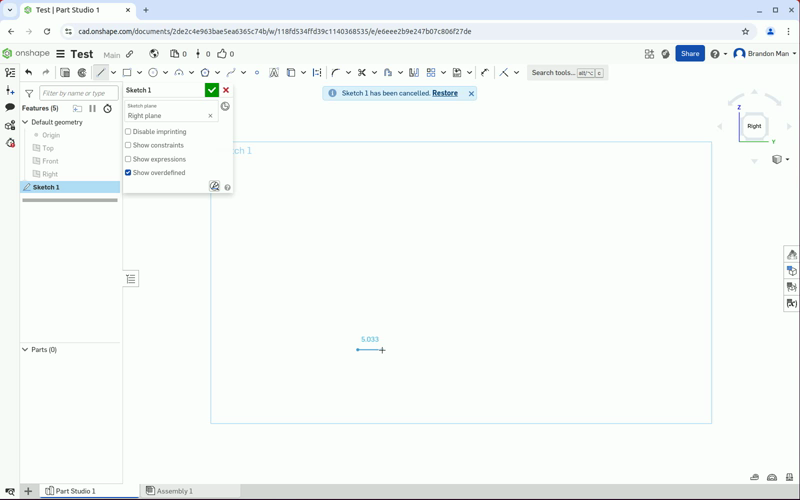
key_up(shift)
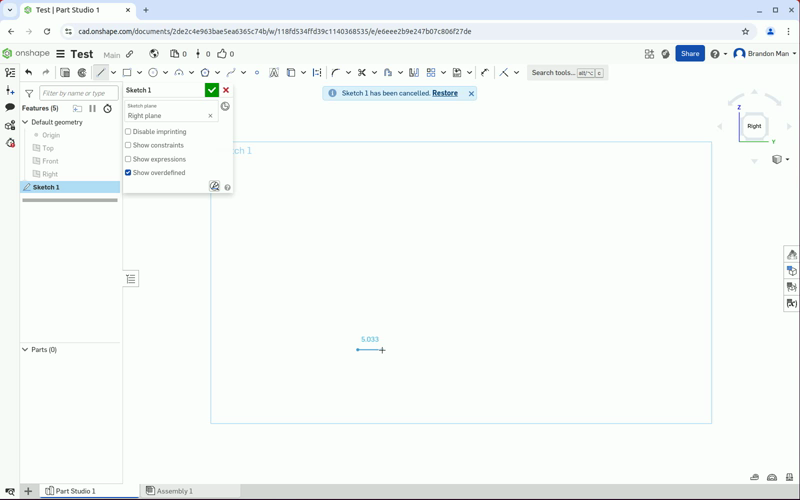
key_down(shift)
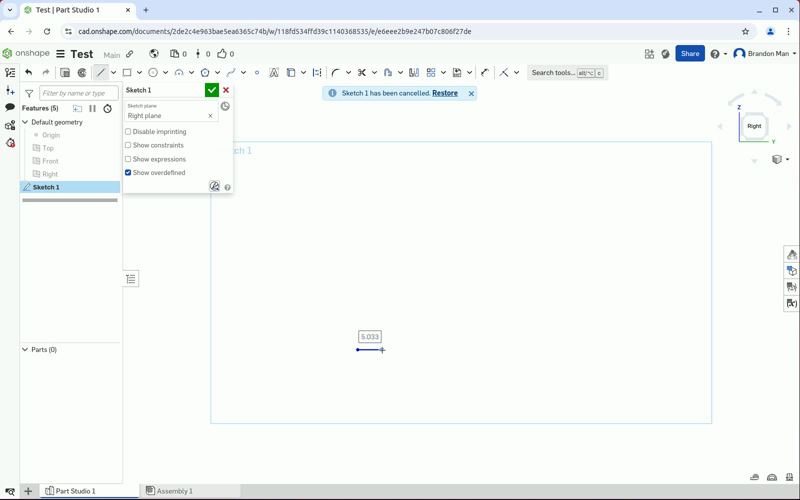
mouse_move(382, 266)
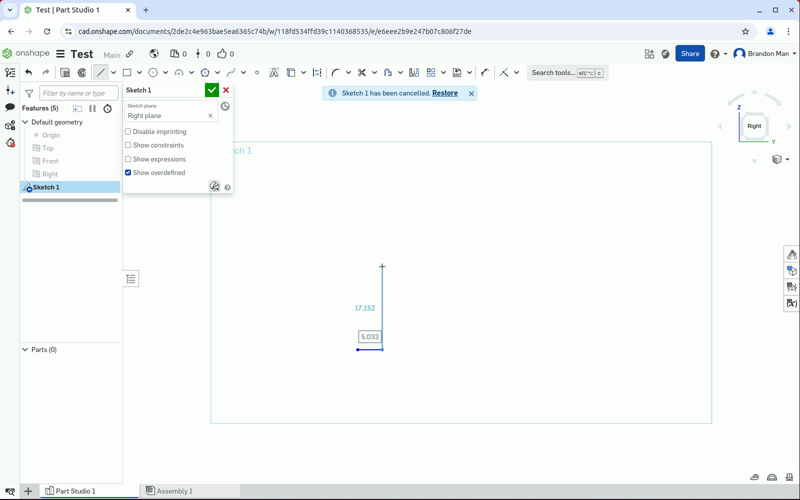
click(382, 266)
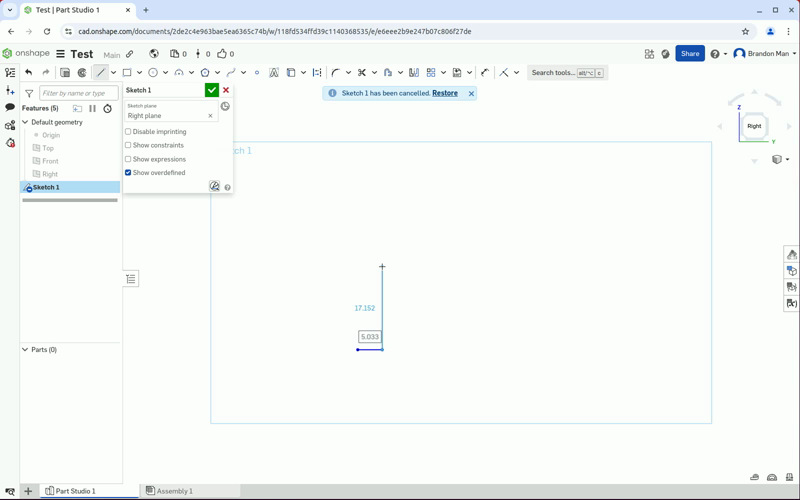
key_up(shift)
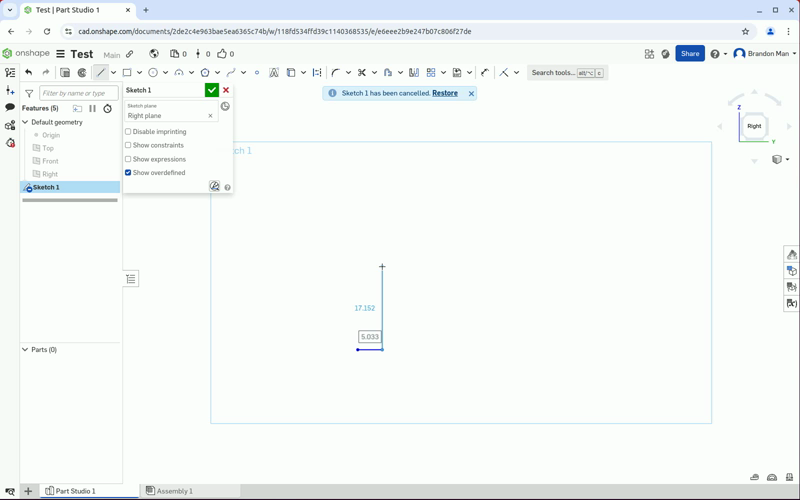
key_down(shift)
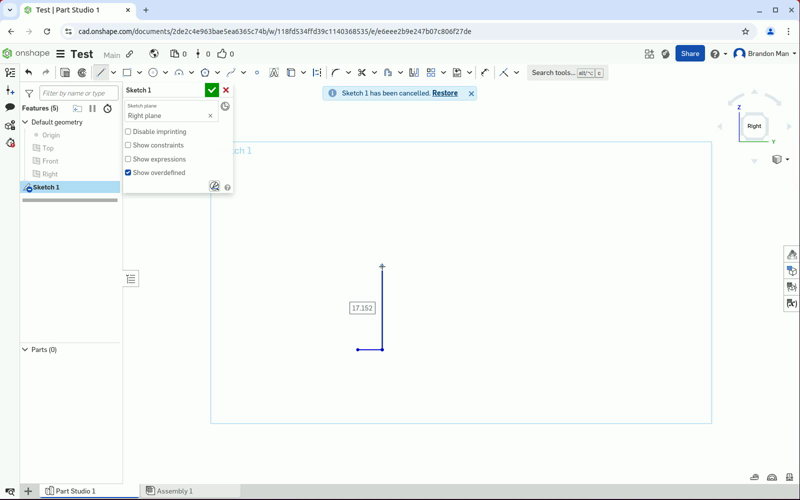
mouse_move(547, 266)
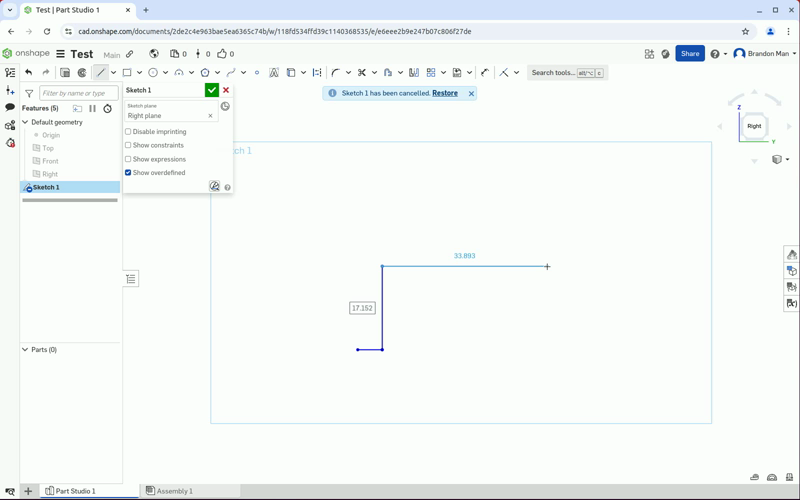
click(547, 266)
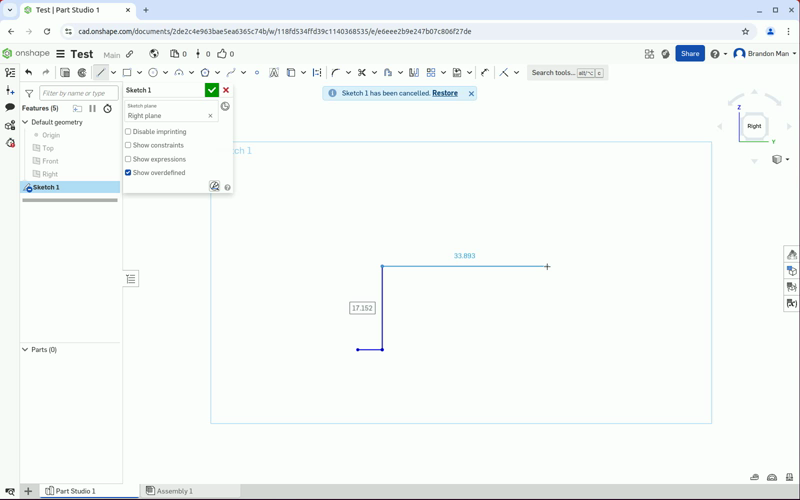
key_up(shift)
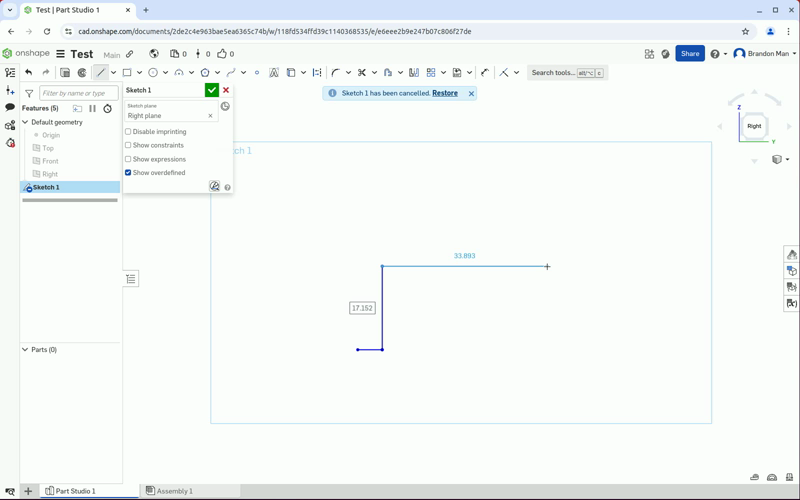
key_down(shift)
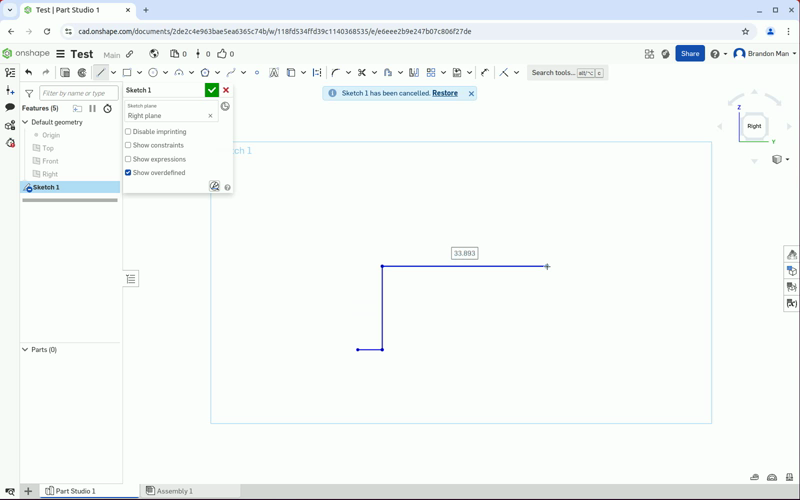
mouse_move(547, 349)
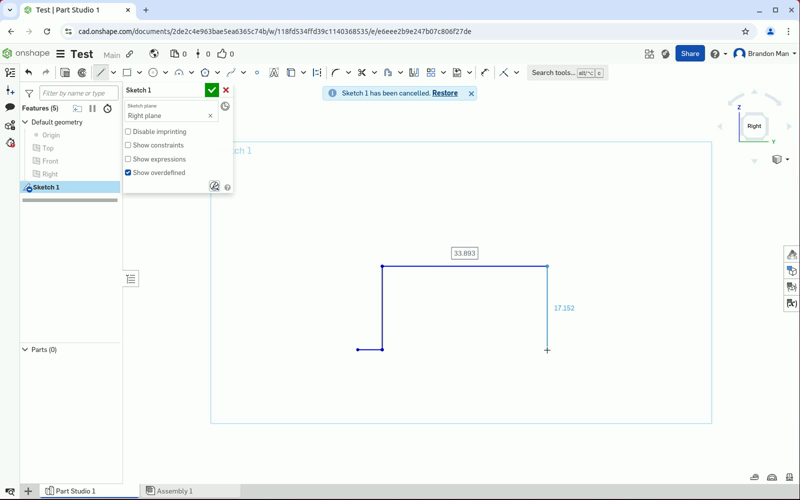
click(547, 349)
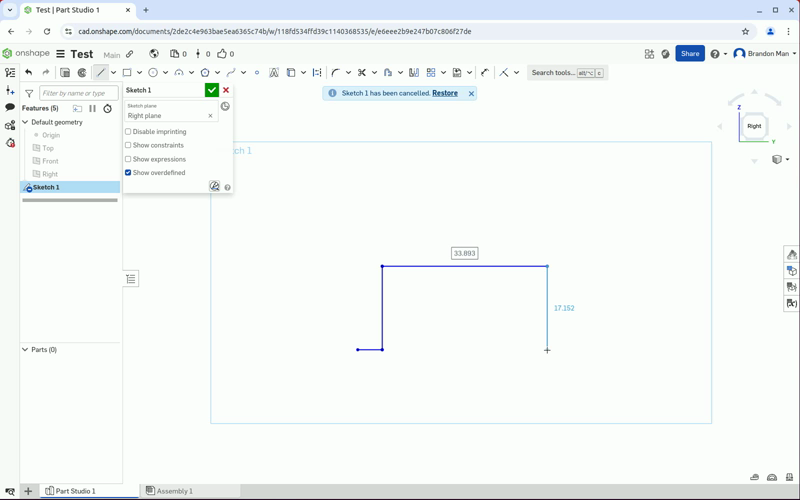
key_up(shift)
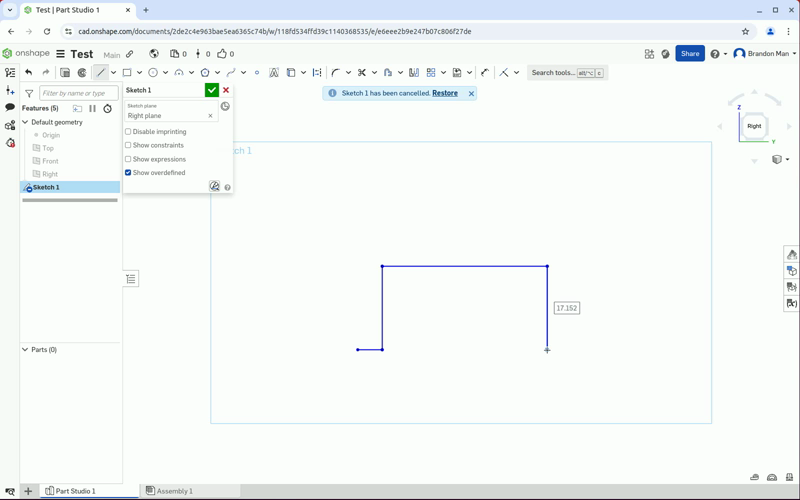
key_down(shift)
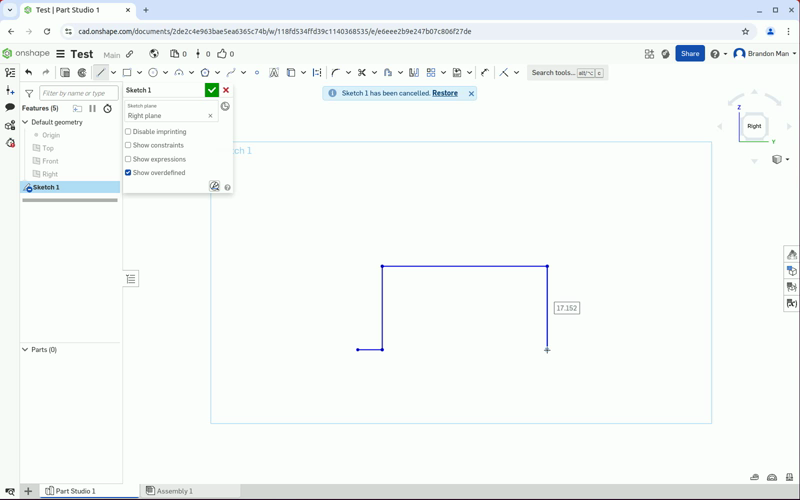
mouse_move(577, 349)
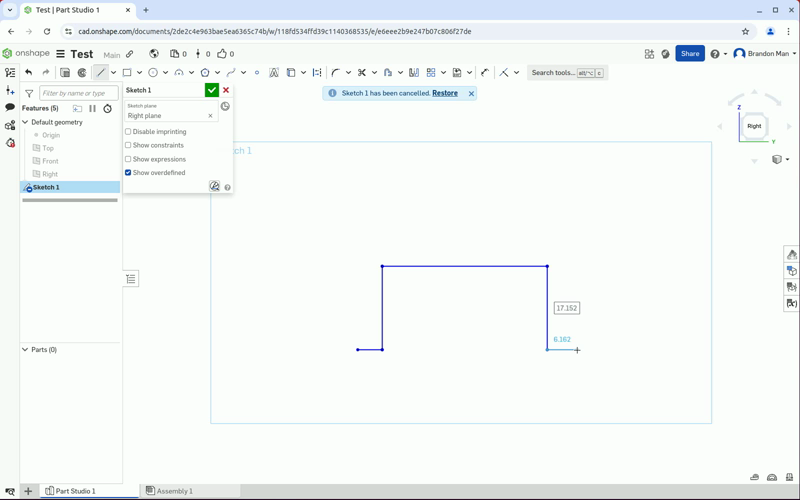
mouse_move(572, 349)
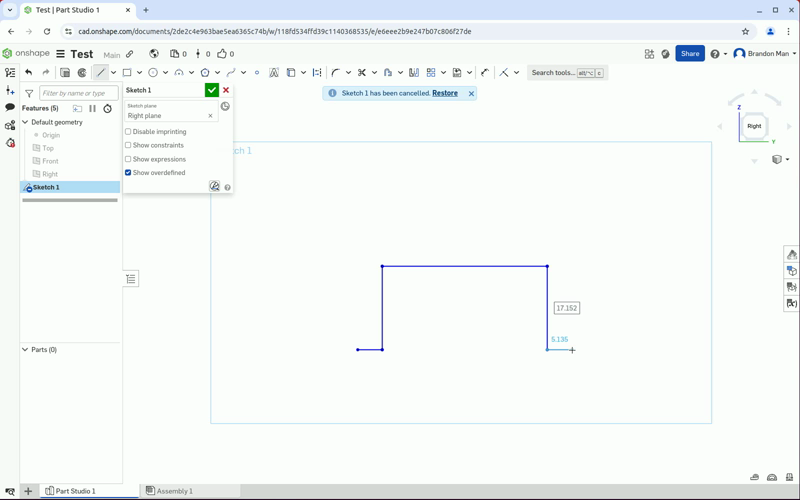
click(572, 349)
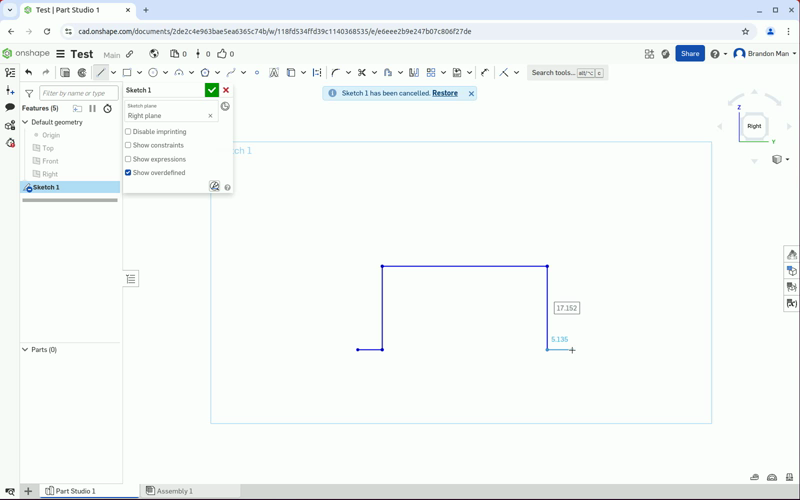
key_up(shift)
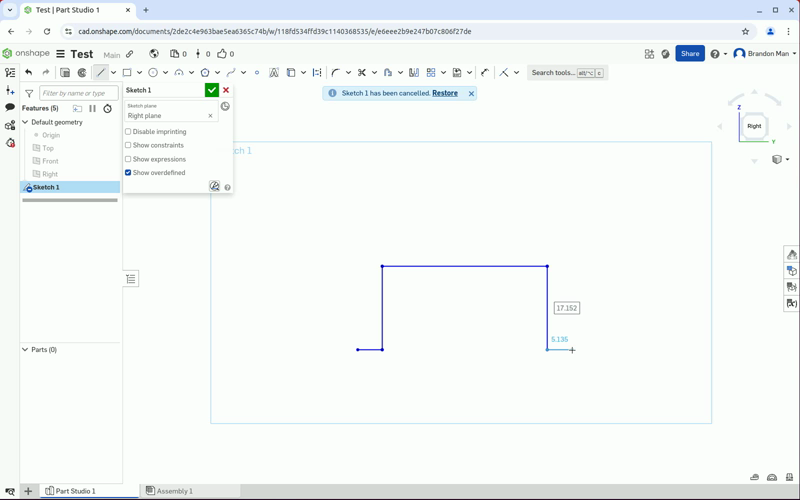
key_down(shift)
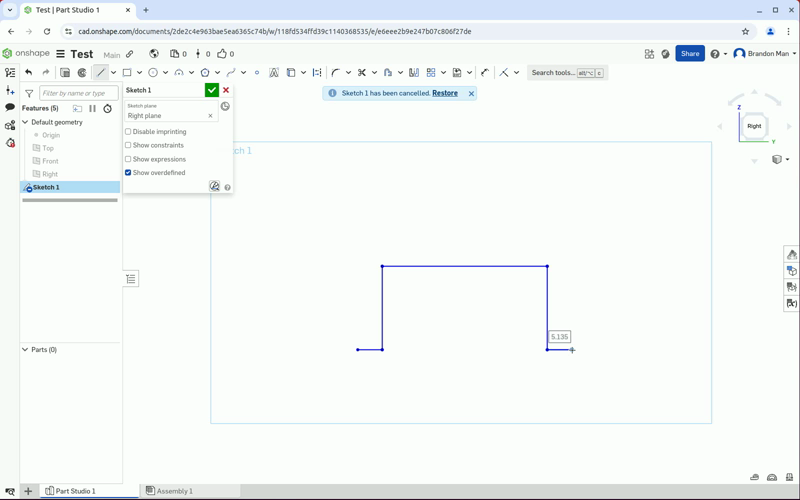
mouse_move(589, 349)
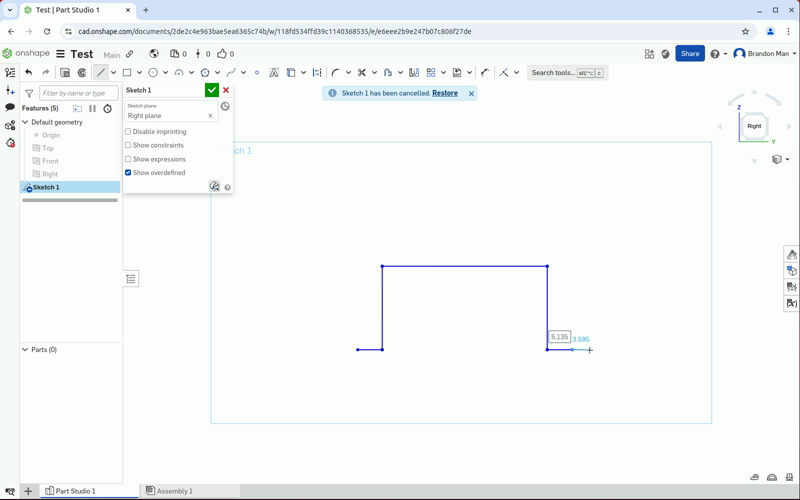
mouse_move(572, 340)
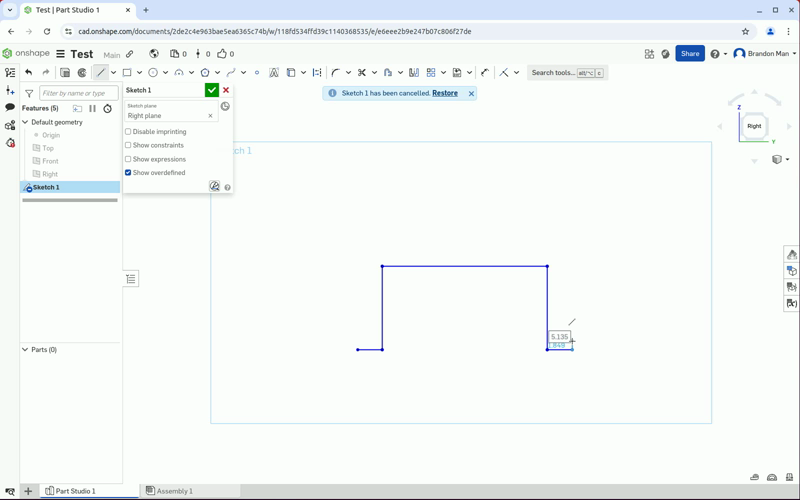
click(572, 340)
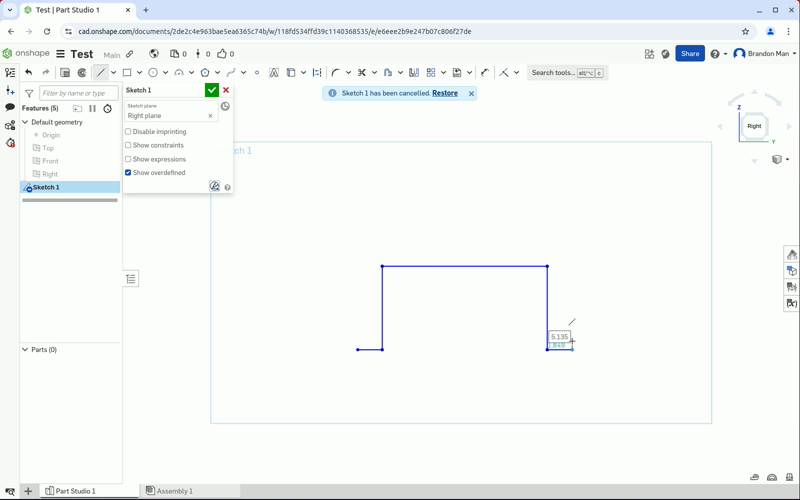
key_up(shift)
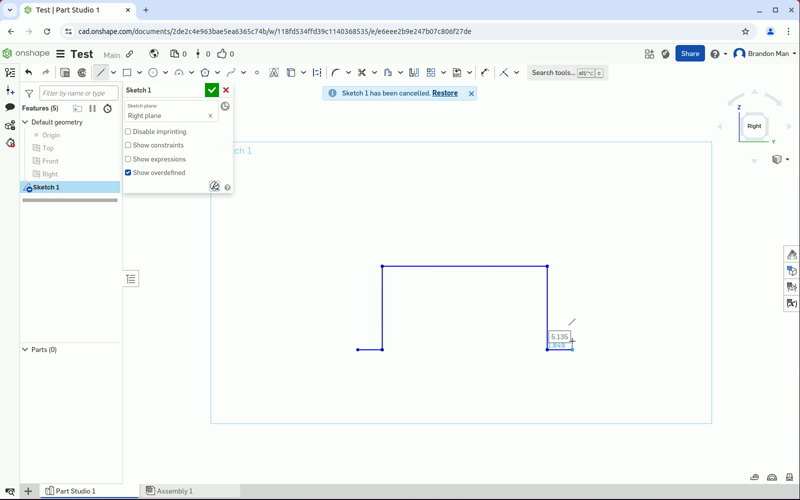
key_down(shift)
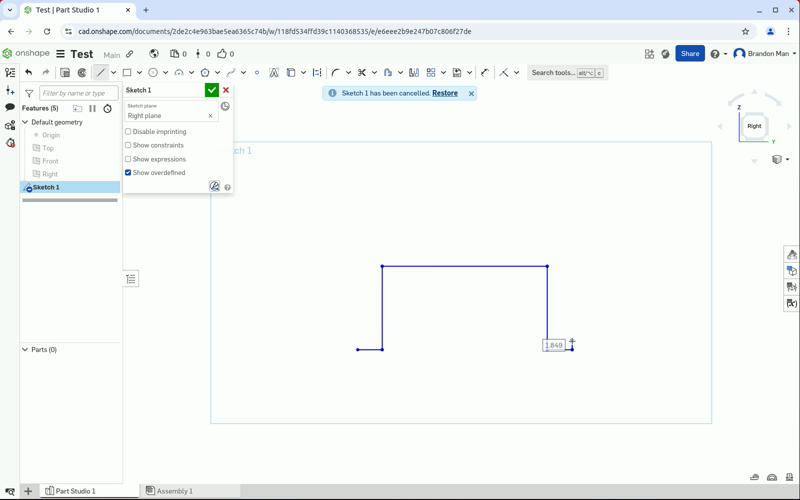
mouse_move(589, 340)
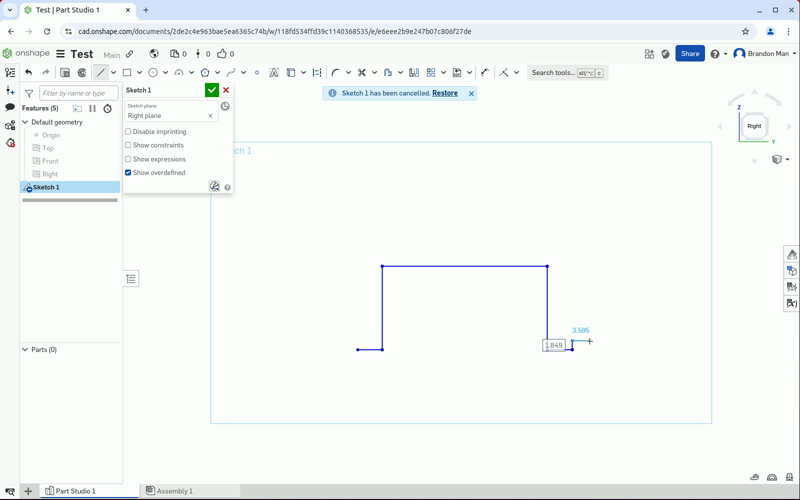
mouse_move(556, 340)
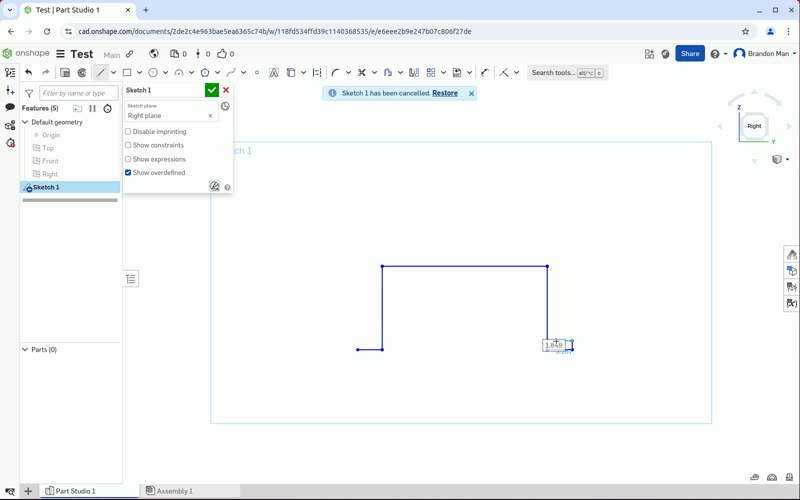
click(556, 340)
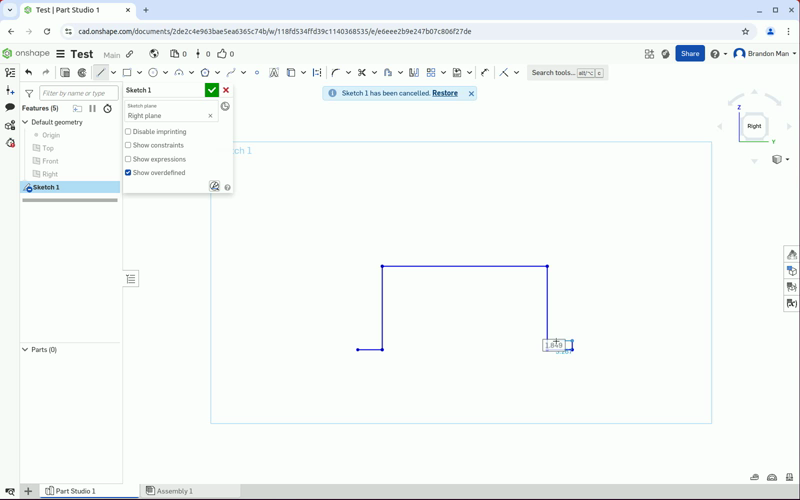
key_up(shift)
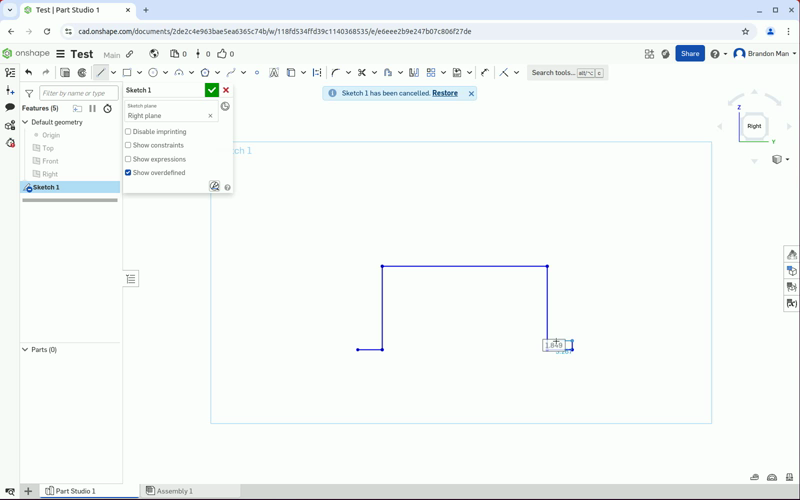
key_down(shift)
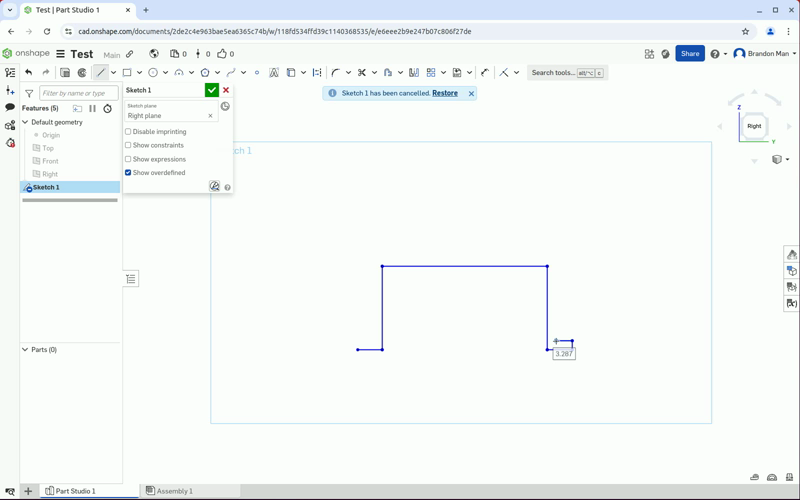
mouse_move(556, 259)
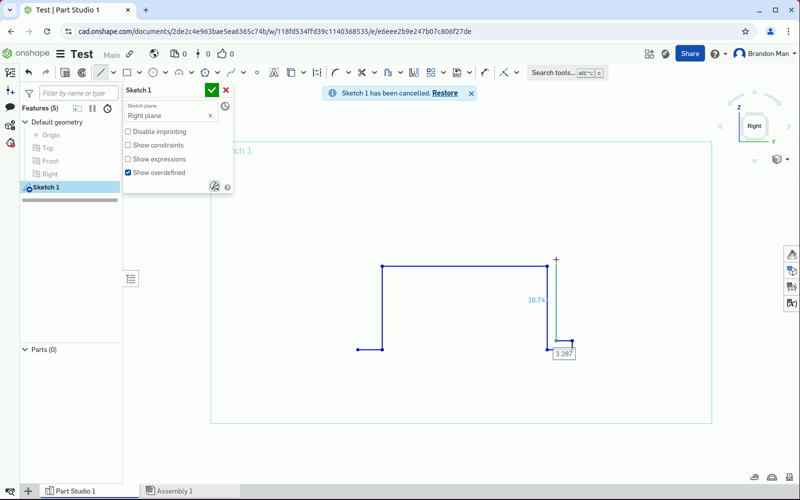
click(556, 259)
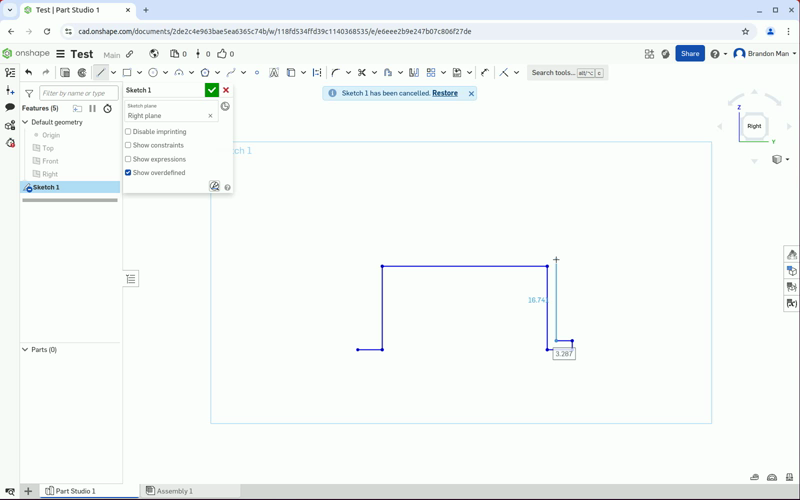
key_up(shift)
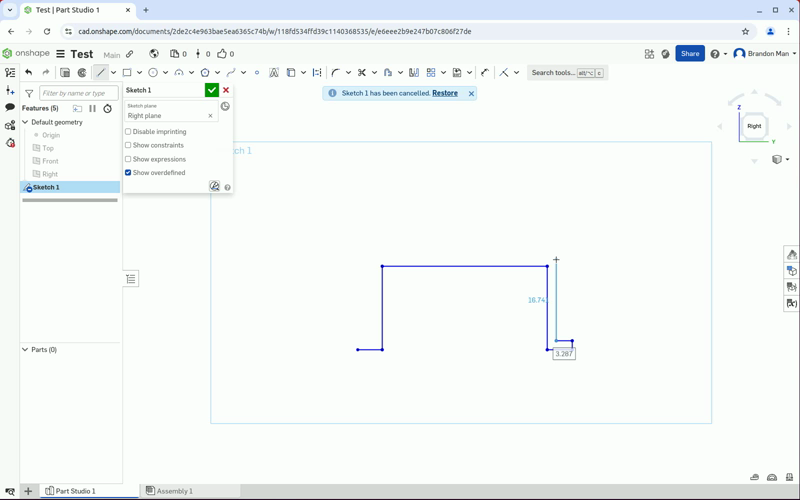
key_down(shift)
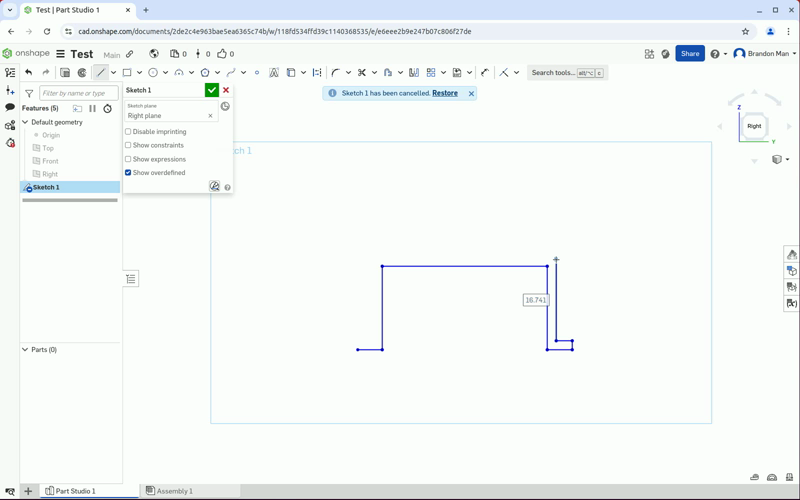
mouse_move(373, 259)
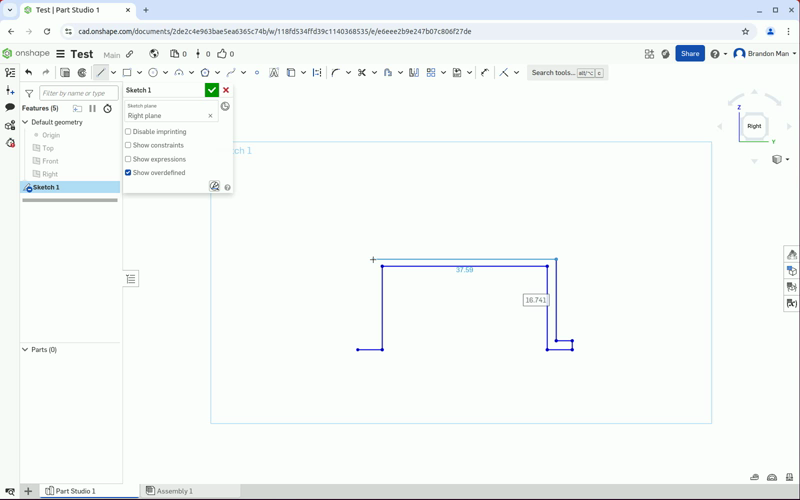
click(373, 259)
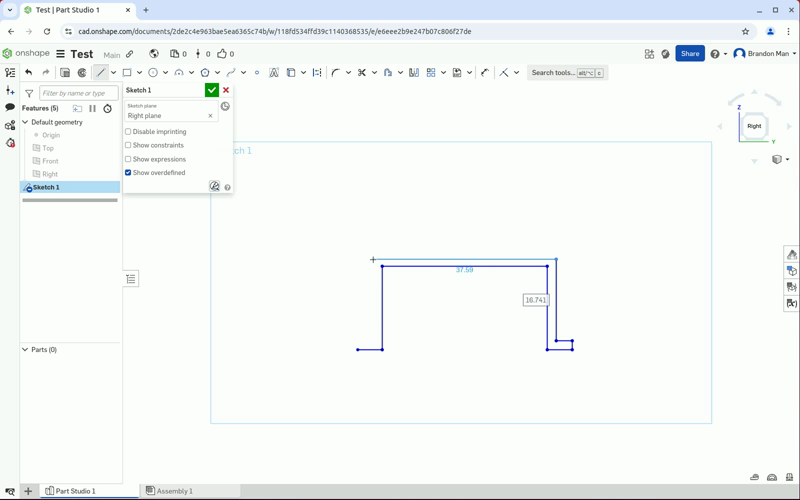
key_up(shift)
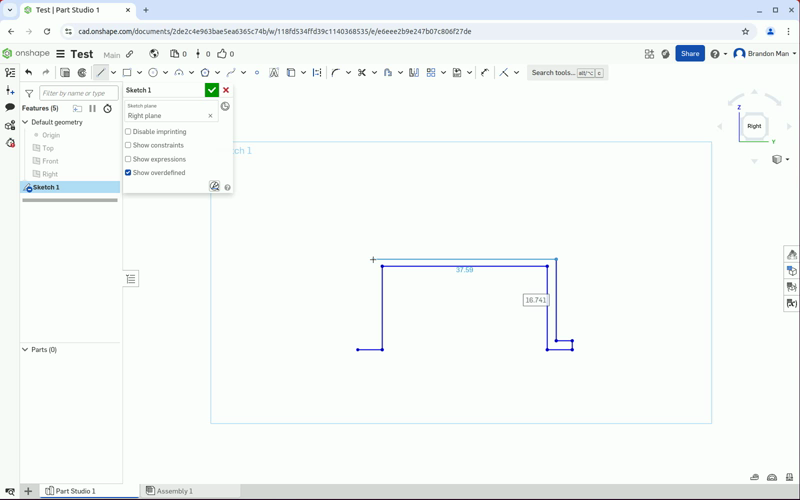
key_down(shift)
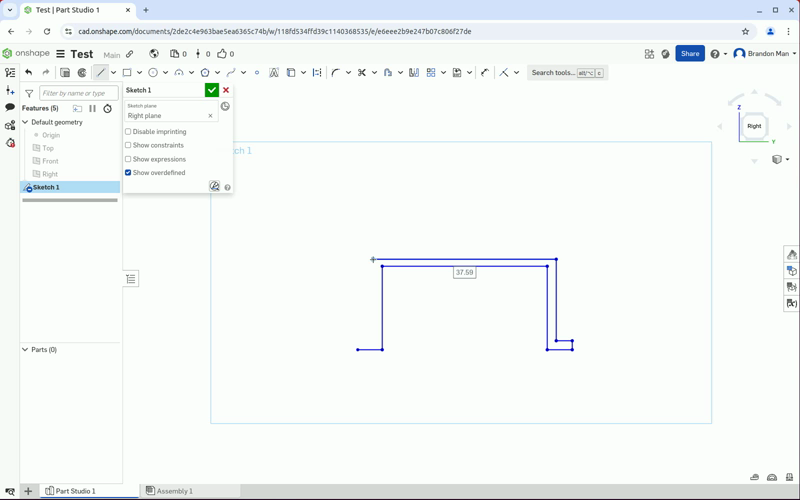
mouse_move(373, 340)
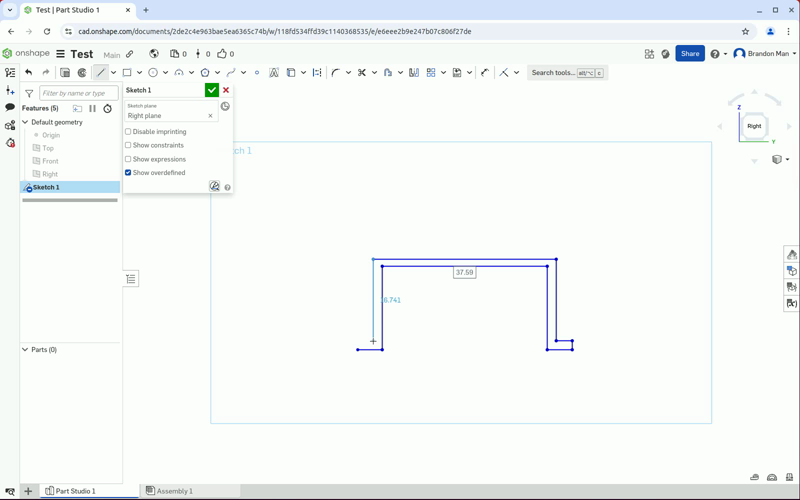
click(373, 340)
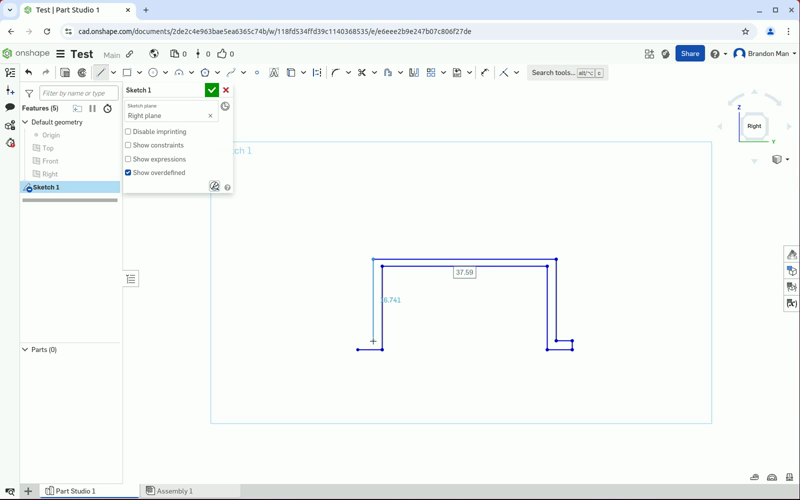
key_up(shift)
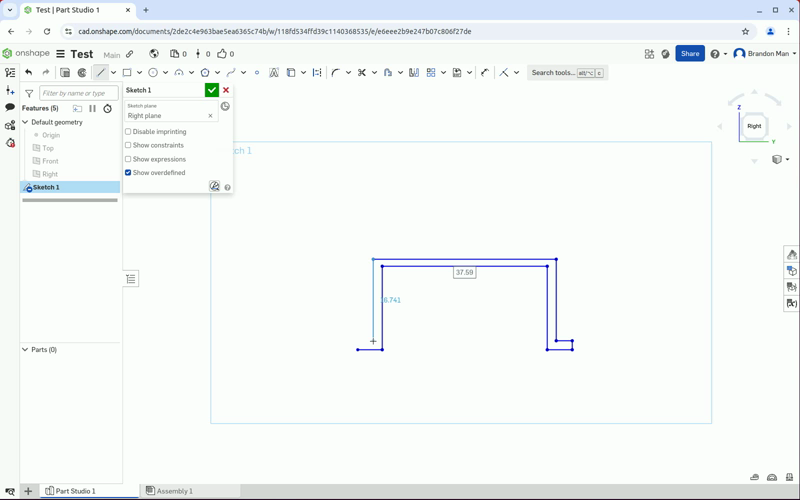
key_down(shift)
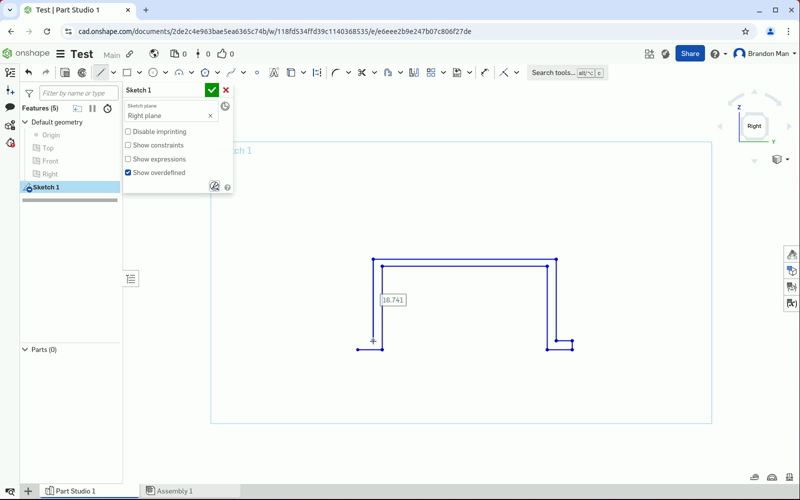
mouse_move(403, 340)
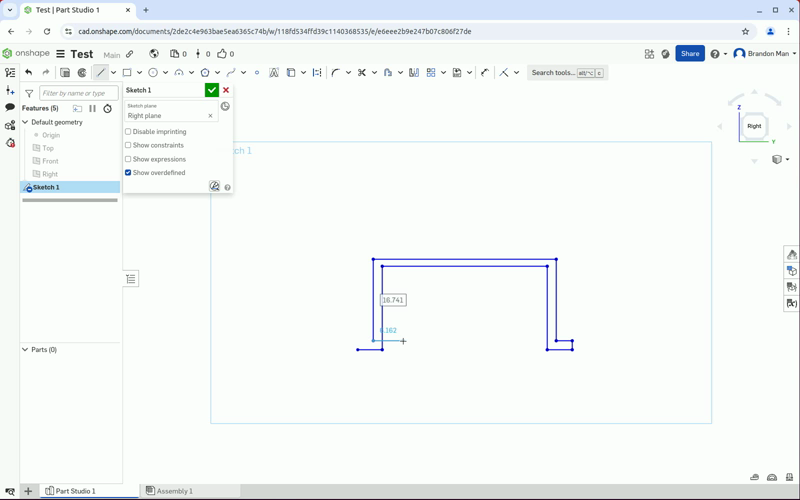
mouse_move(357, 340)
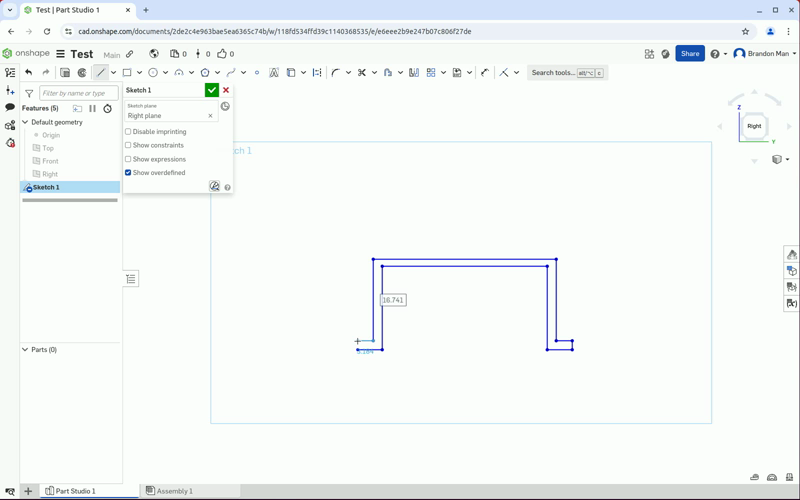
click(357, 340)
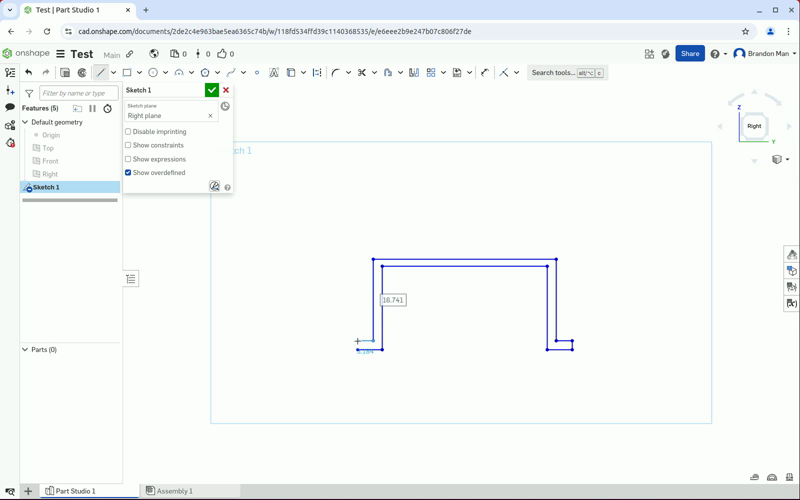
key_up(shift)
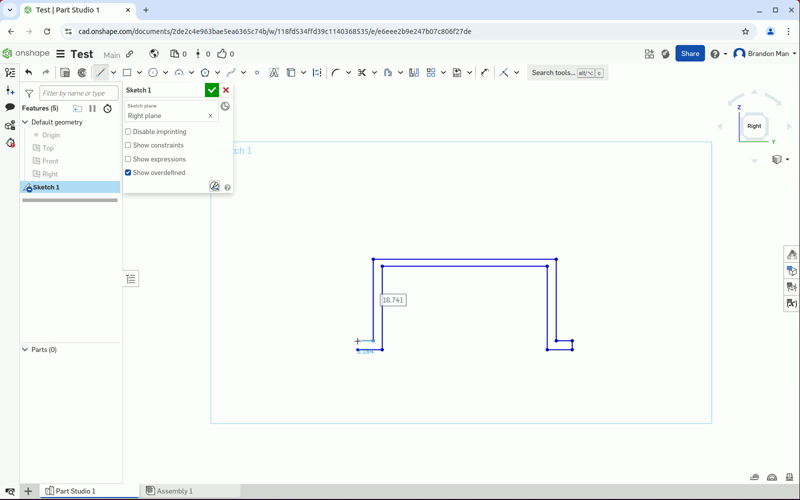
mouse_move(387, 340)
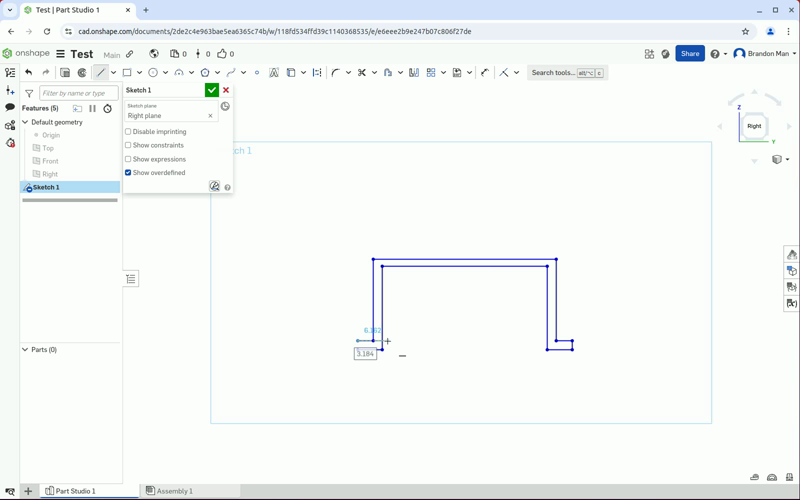
key_down(shift)
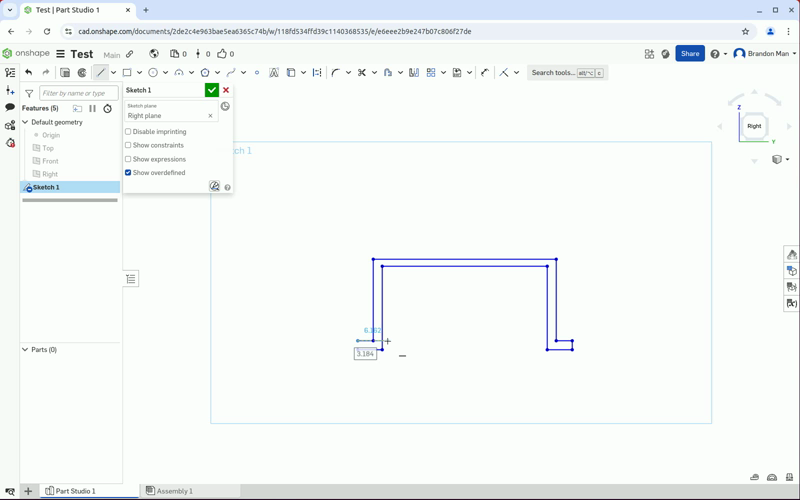
mouse_move(357, 349)
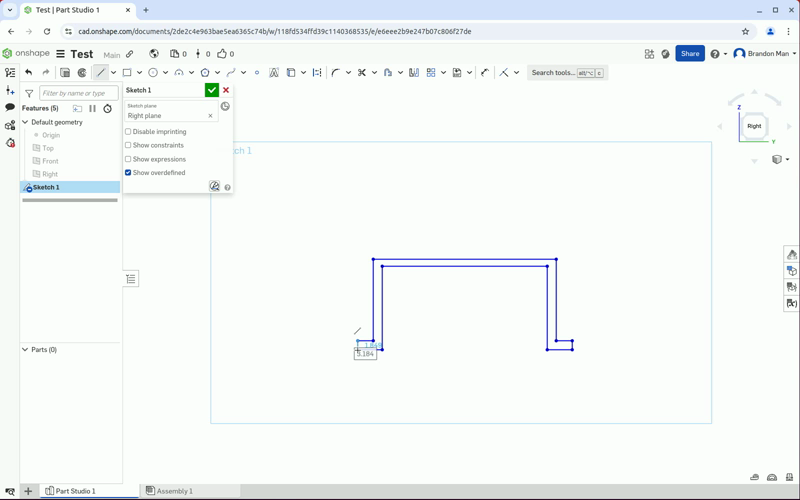
key_up(shift)
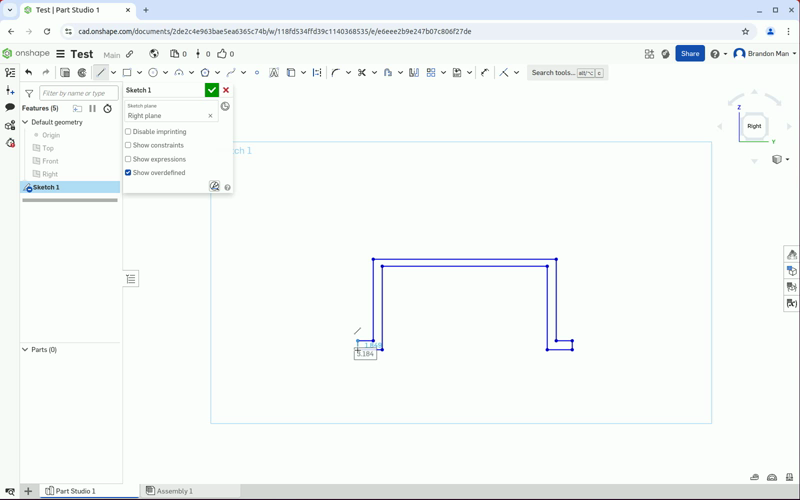
click(357, 349)
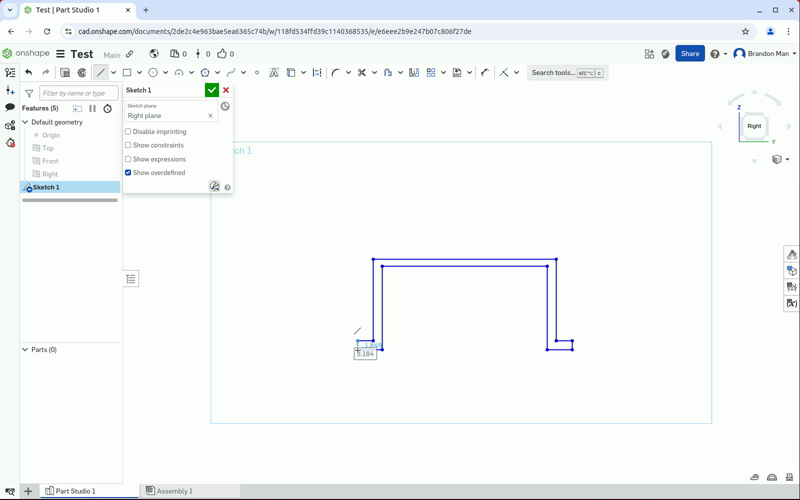
key(esc)
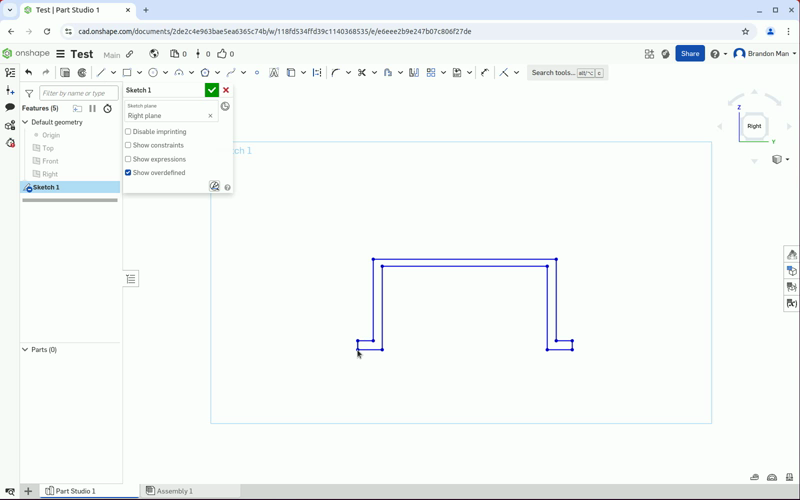
mouse_move(378, 288)
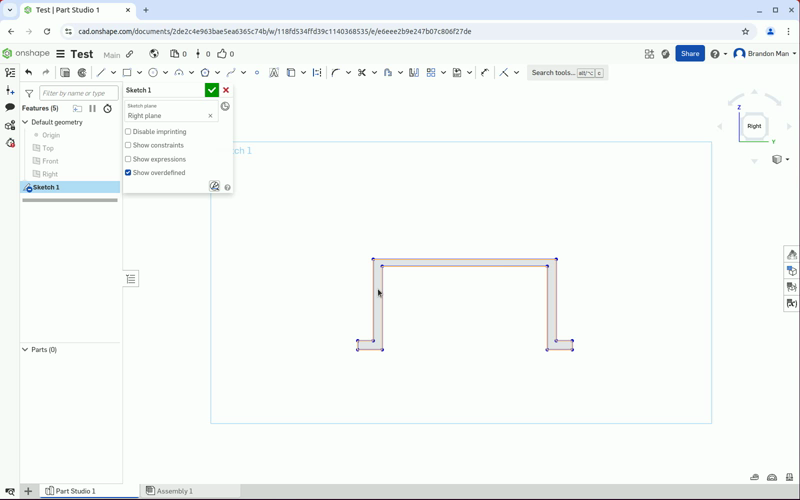
click(378, 288)
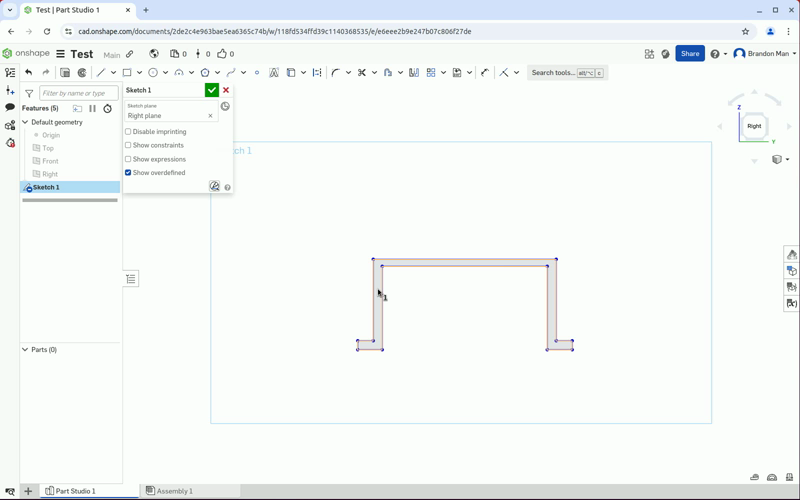
mouse_move(73, 352)
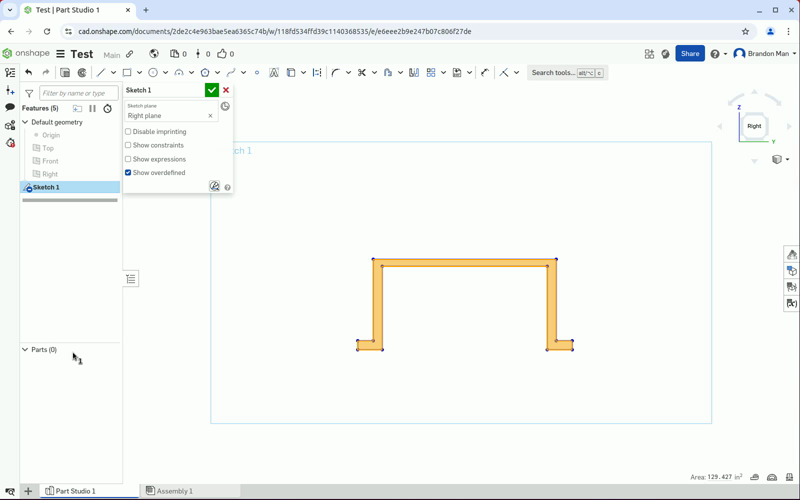
key(shift+y)
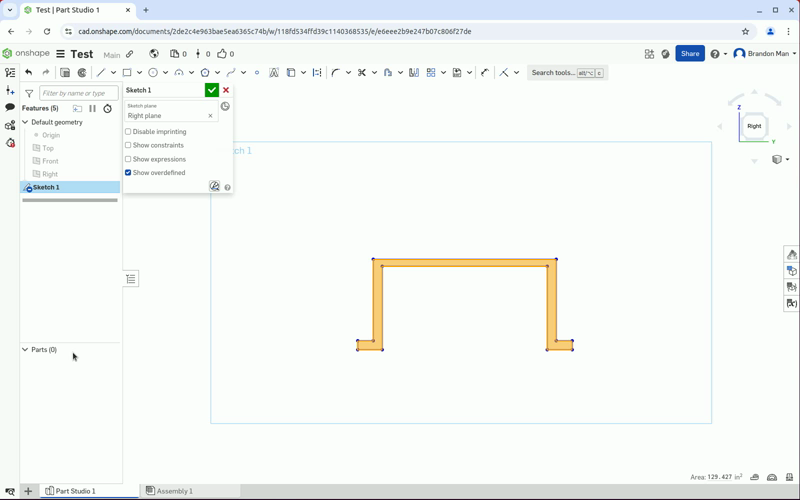
key(shift+e)
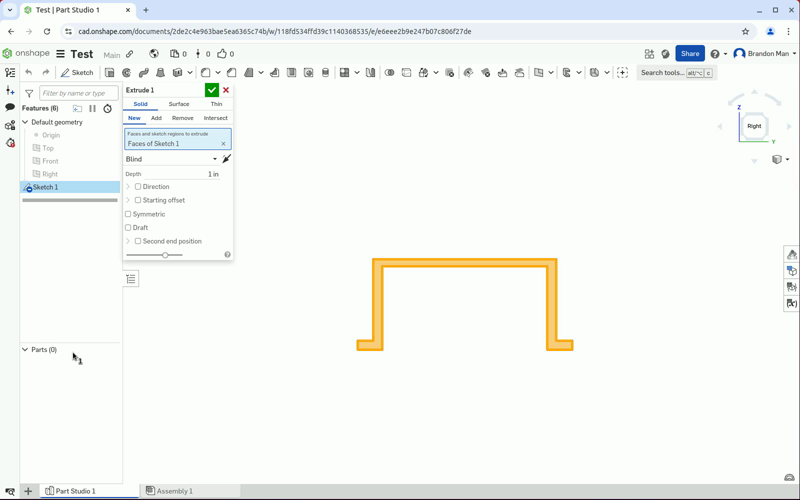
mouse_move(143, 106)
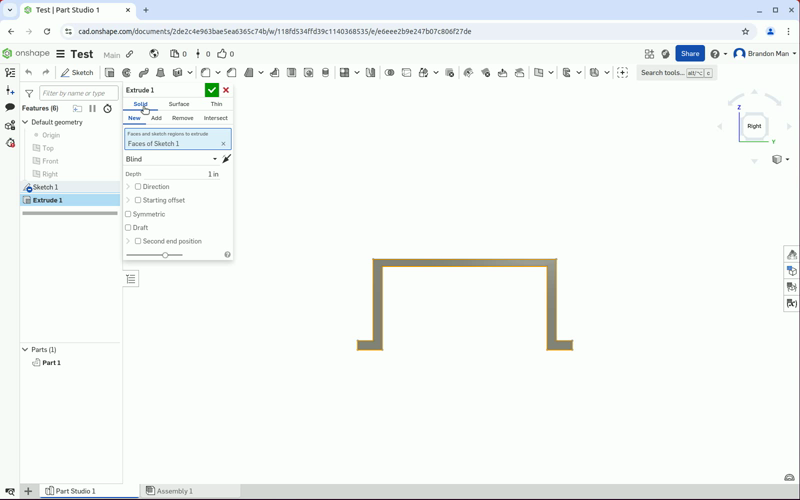
click(143, 106)
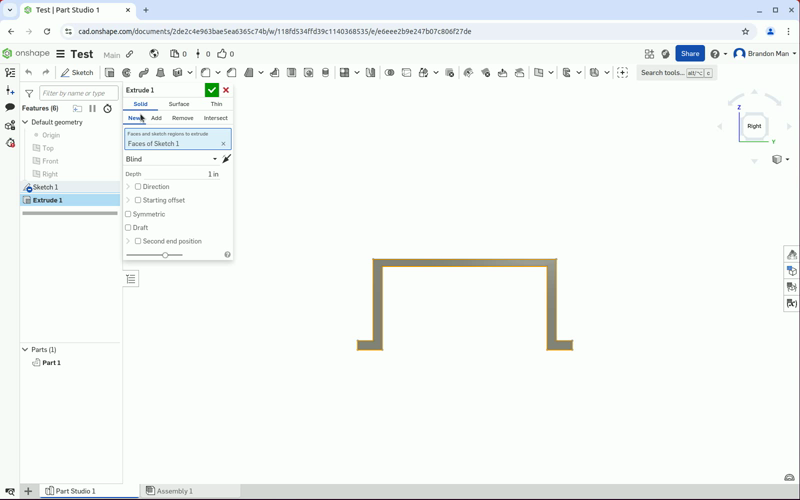
mouse_move(137, 120)
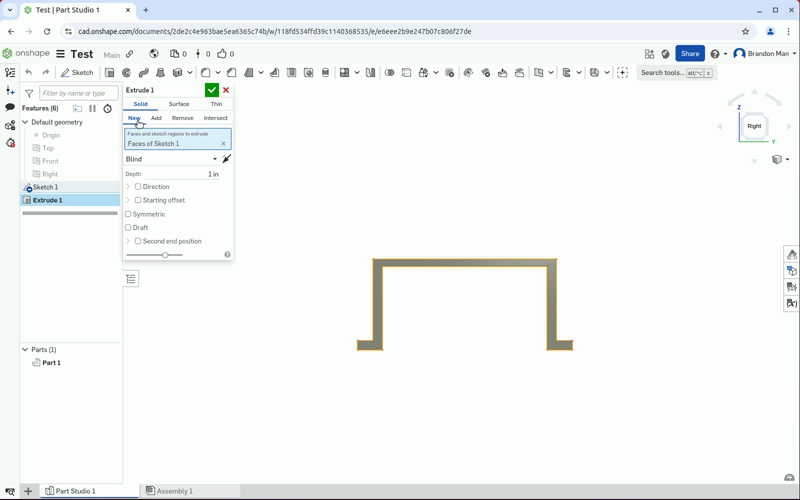
click(137, 120)
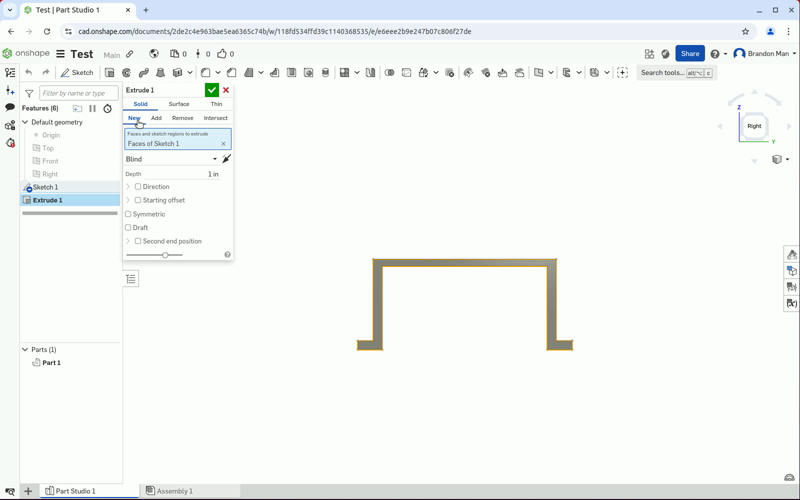
key(tab, 4)
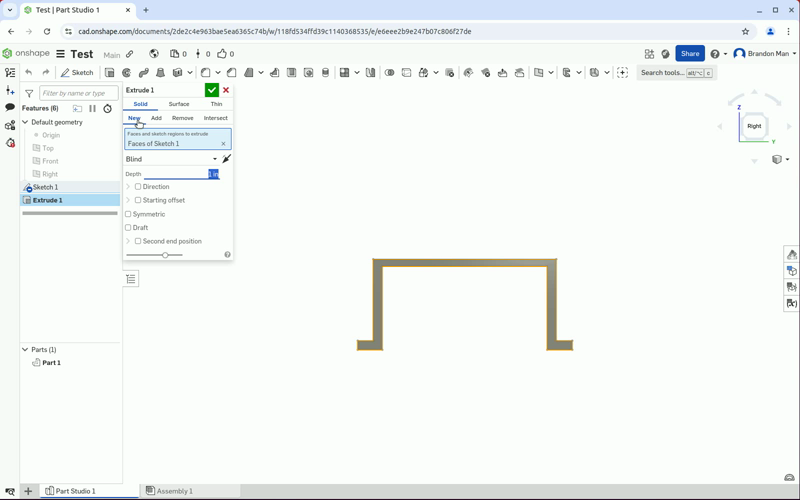
text(4.333)
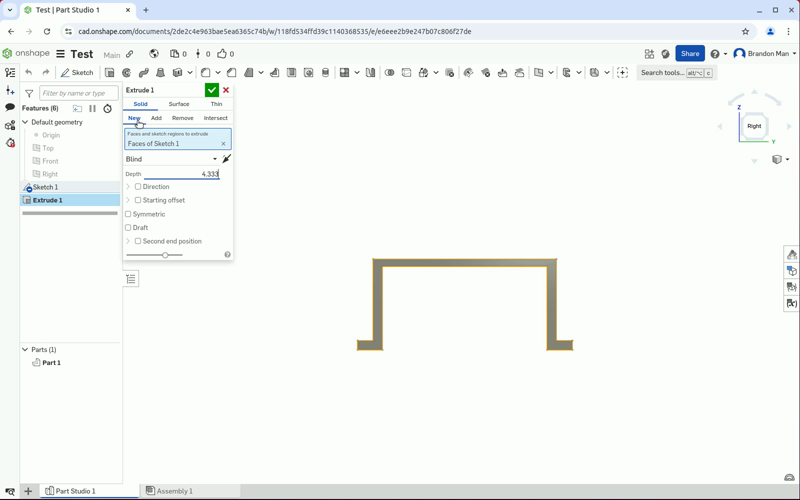
key(enter)
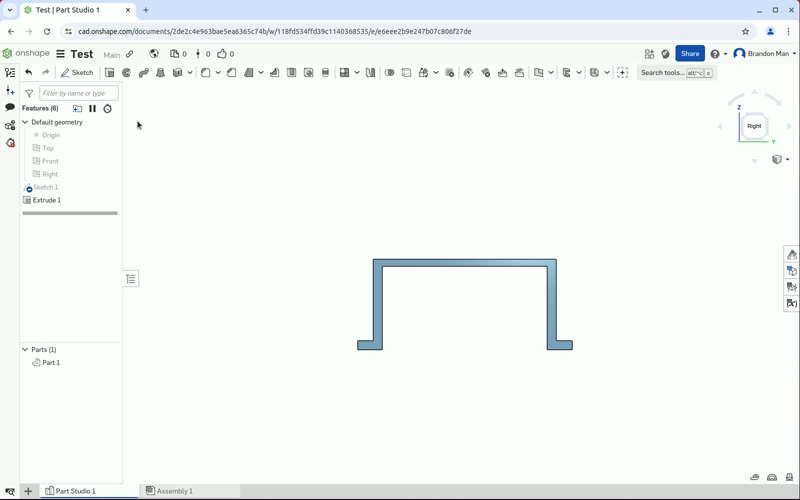
key(shift+h)
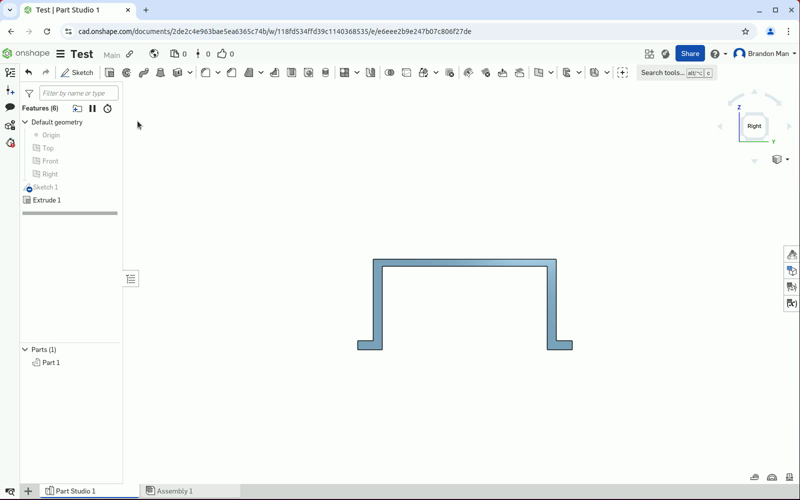
key(shift+h)
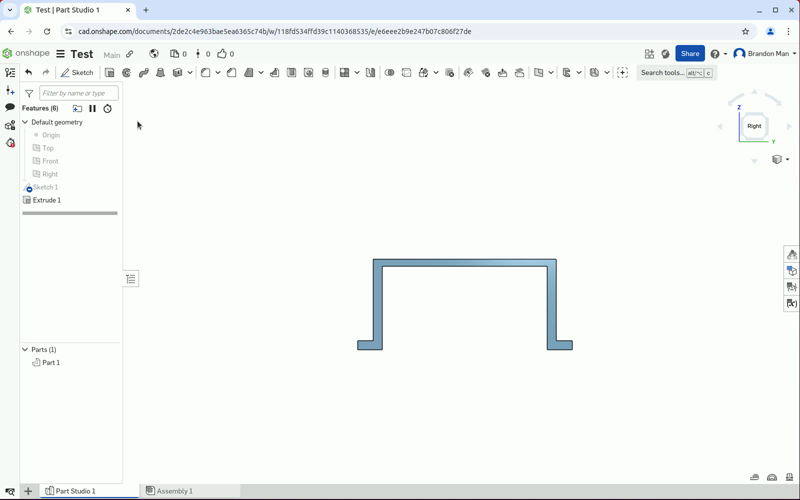
mouse_move(73, 189)
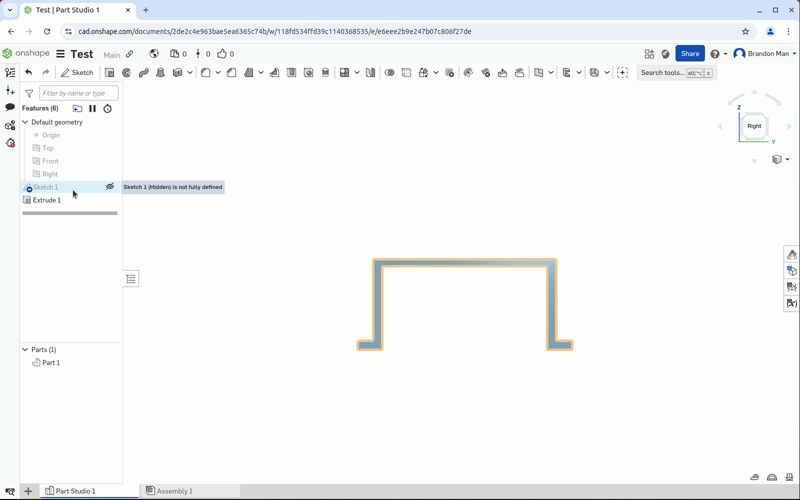
click(73, 189)
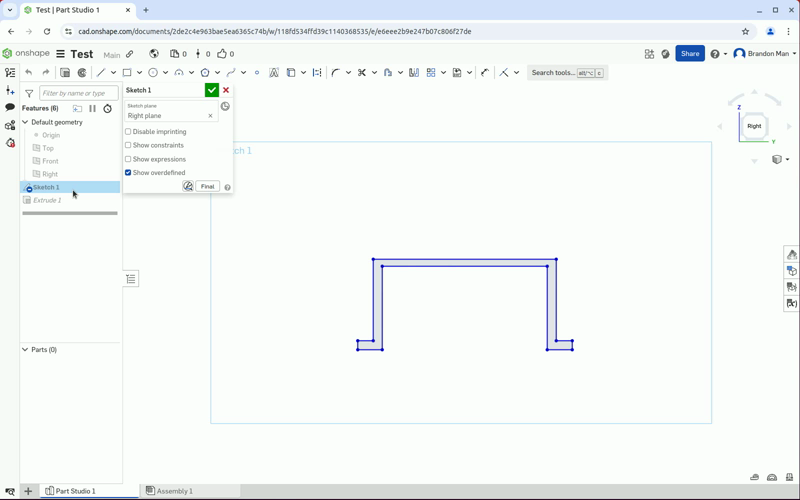
mouse_move(229, 92)
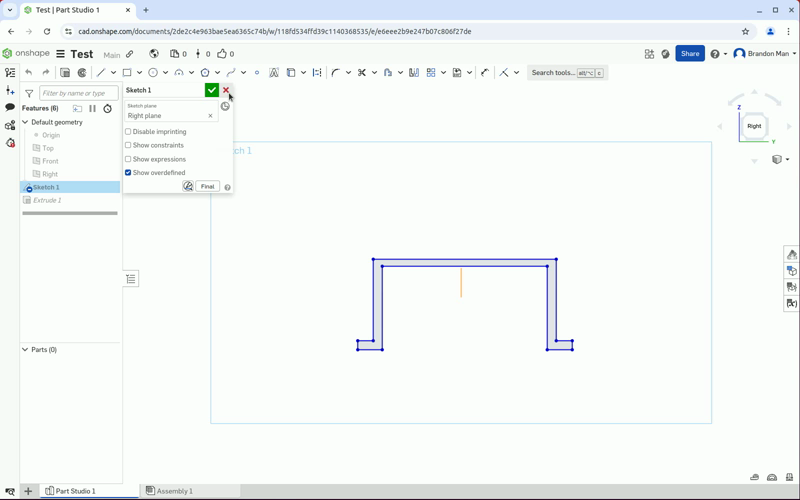
click(229, 92)
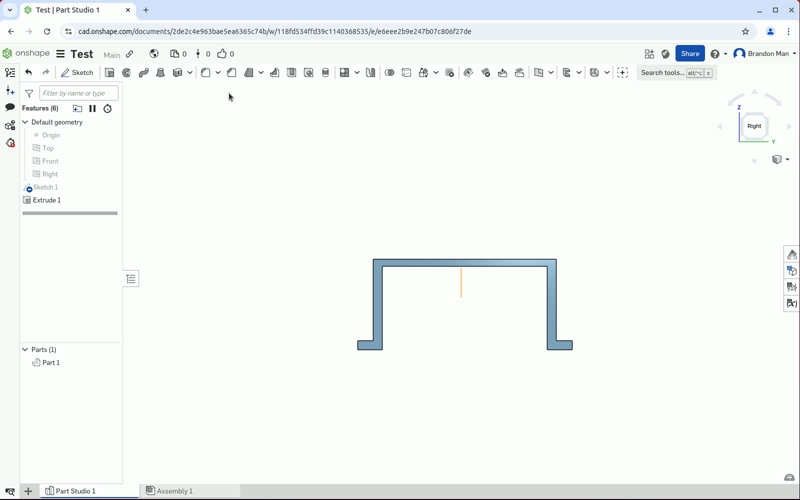
mouse_move(73, 352)
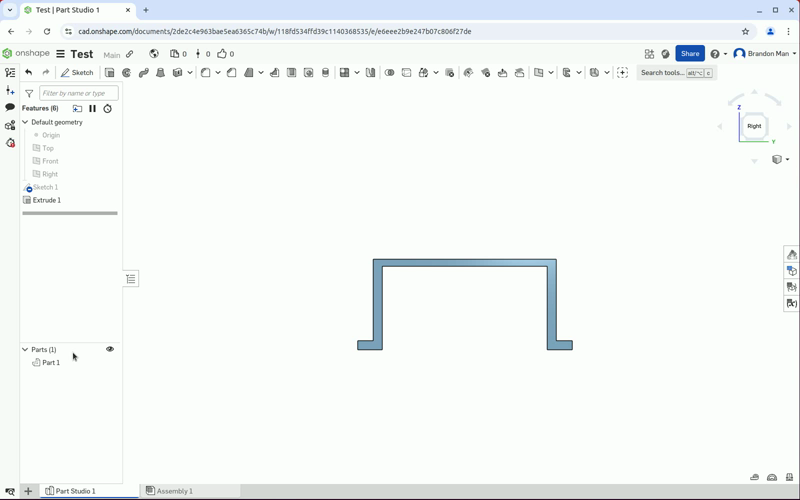
key(y)
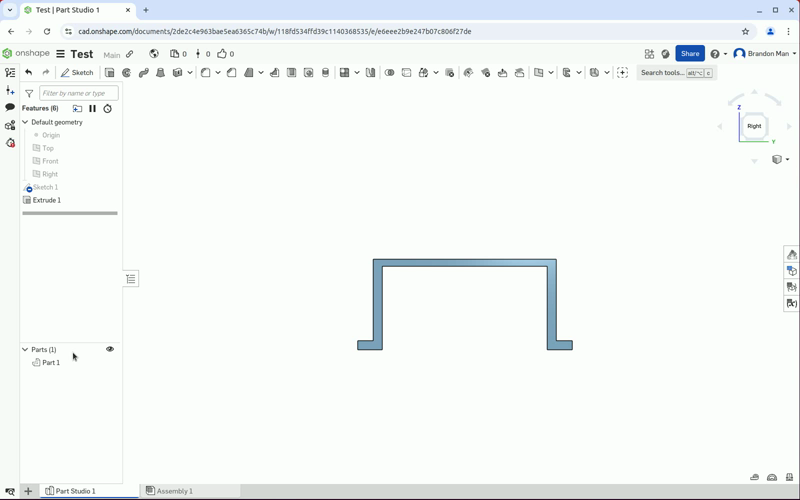
key(shift+p)
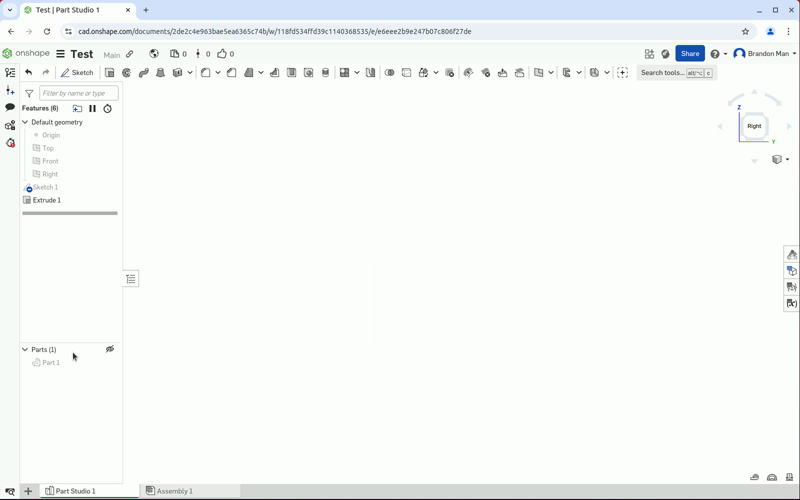
key(space)
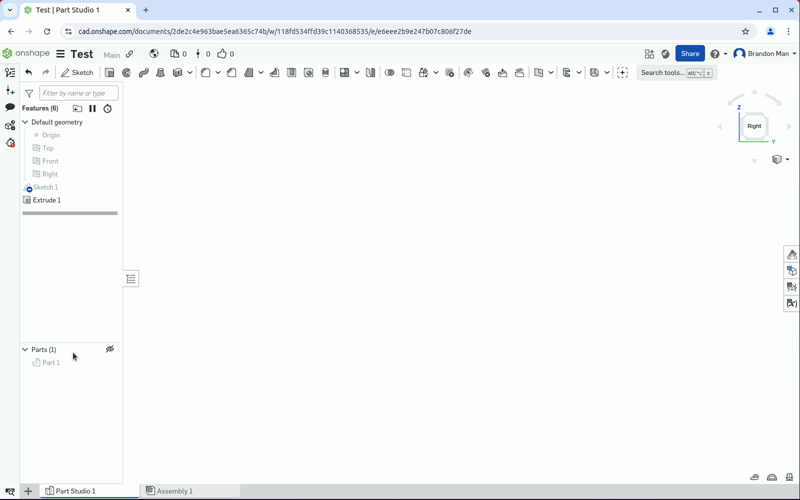
key_down(shift)
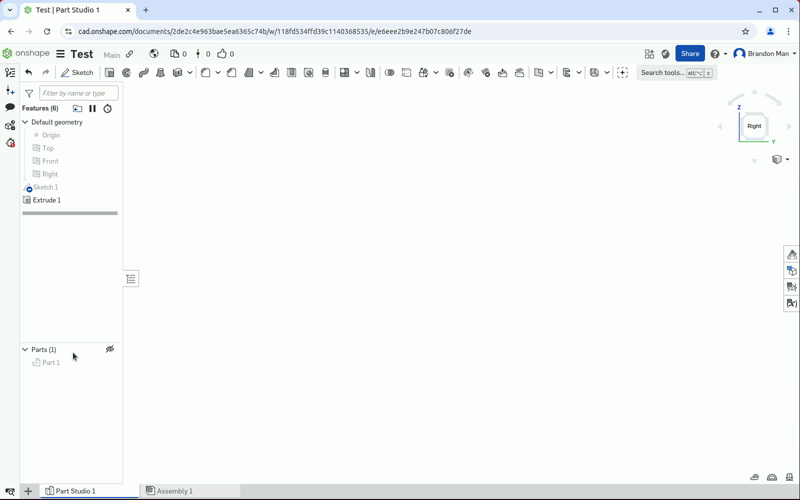
key(right)
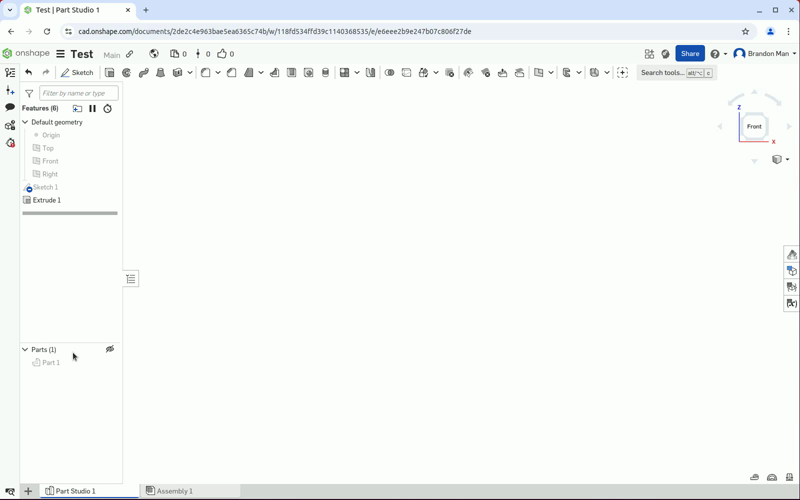
key_up(shift)
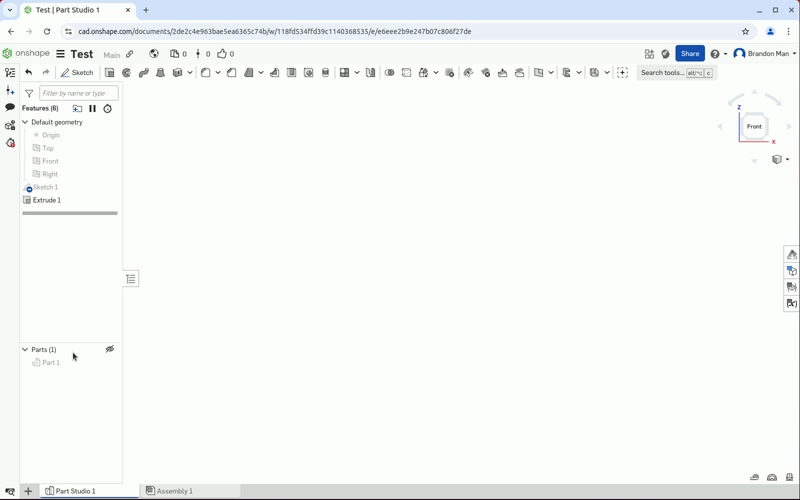
key(space)
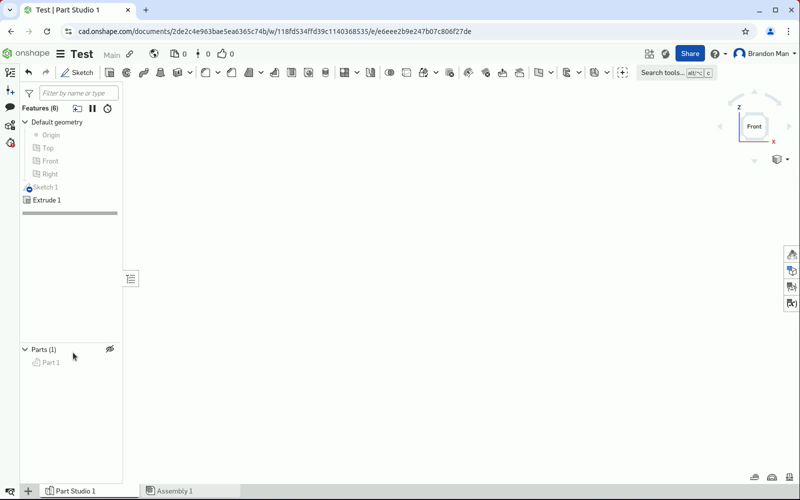
key_down(shift)
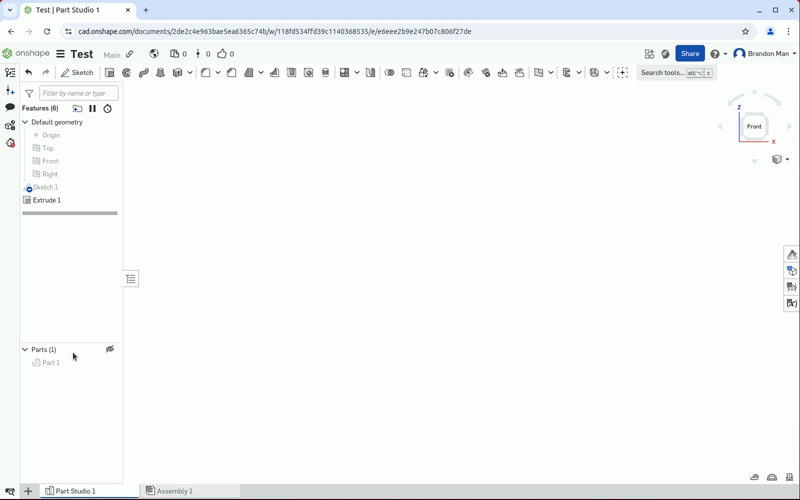
key(down)
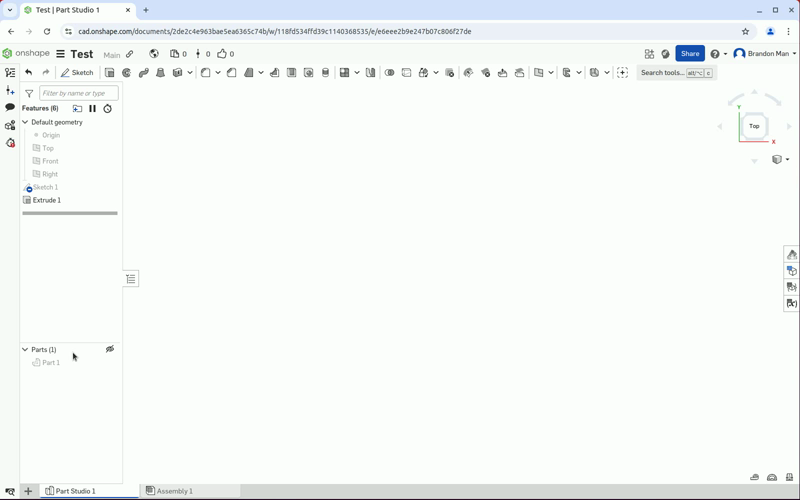
key_up(shift)
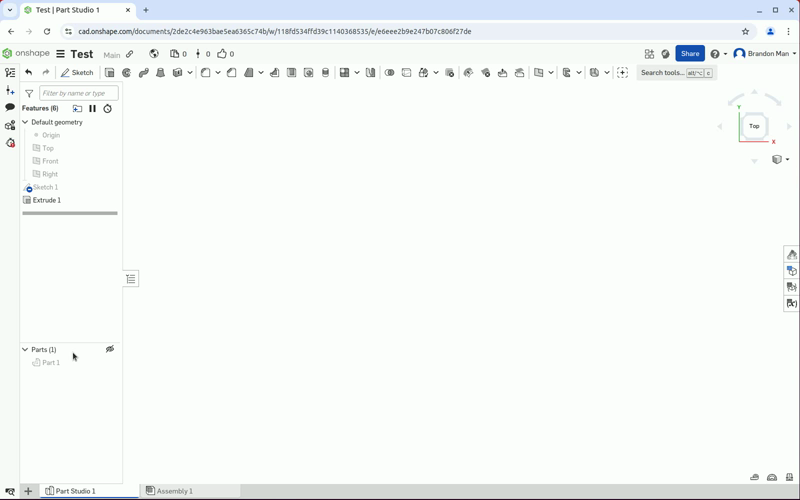
mouse_move(73, 352)
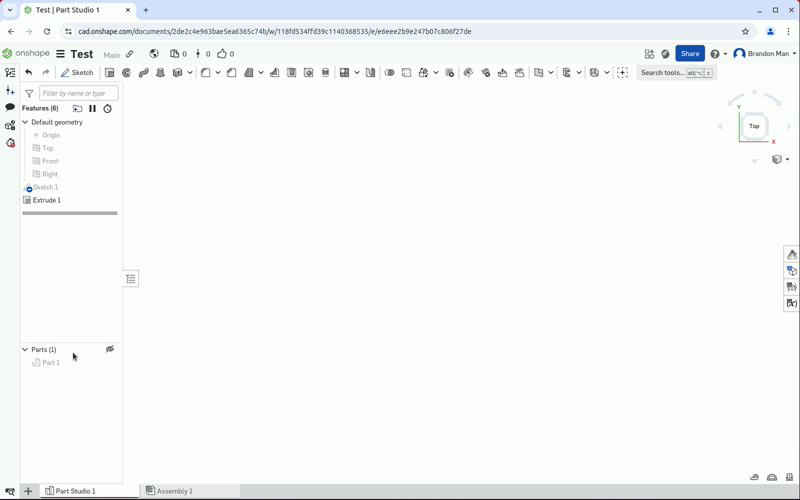
key(shift+y)
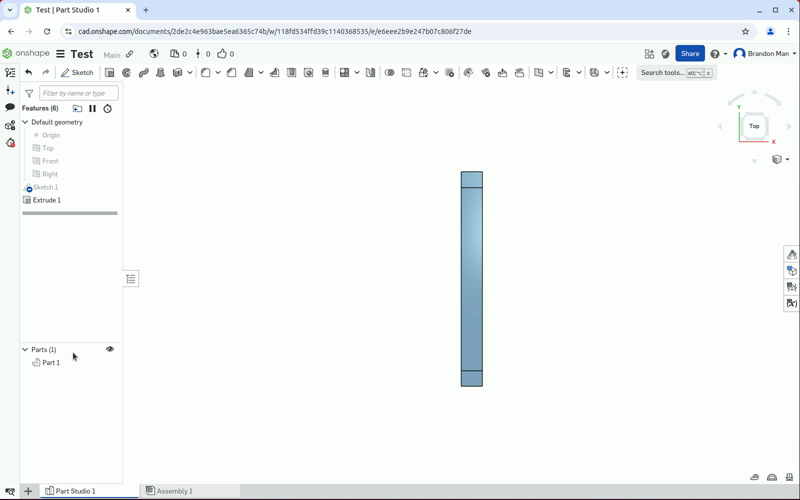
mouse_move(541, 75)
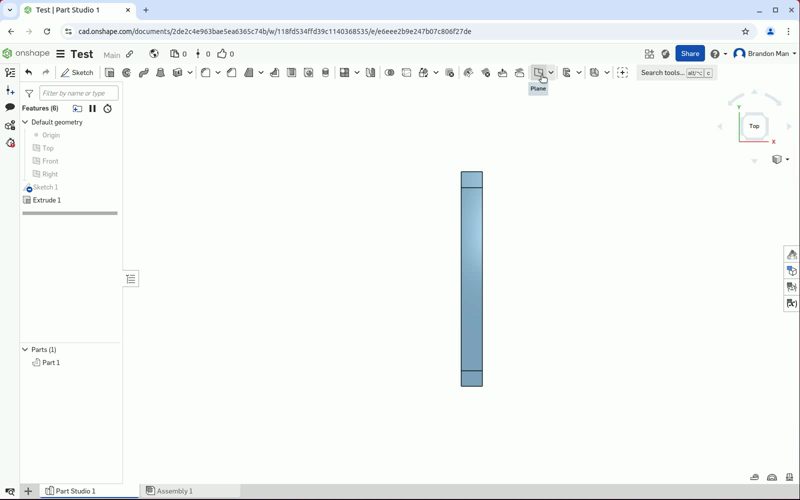
click(541, 75)
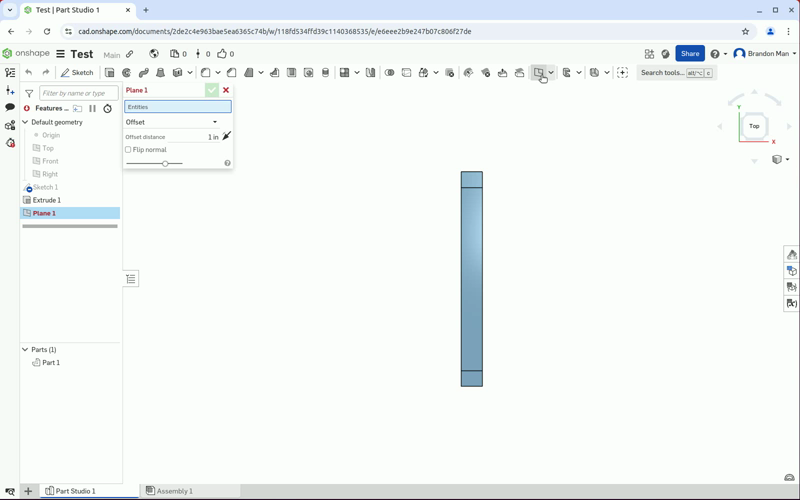
mouse_move(73, 150)
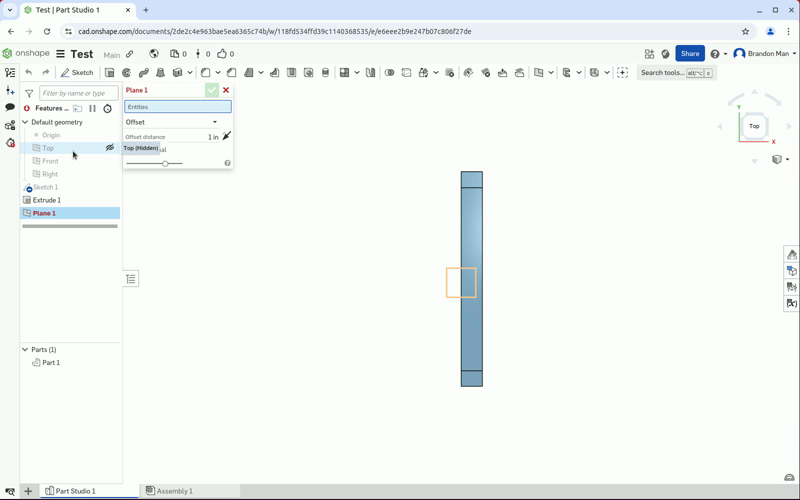
click(73, 150)
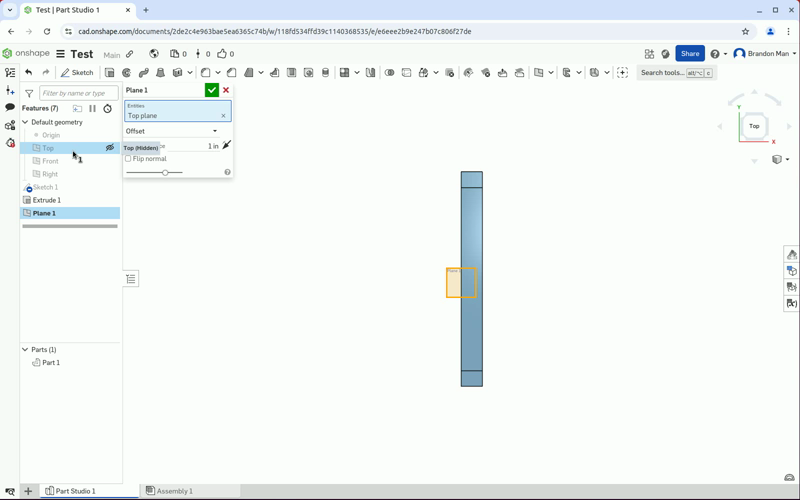
key(tab, 2)
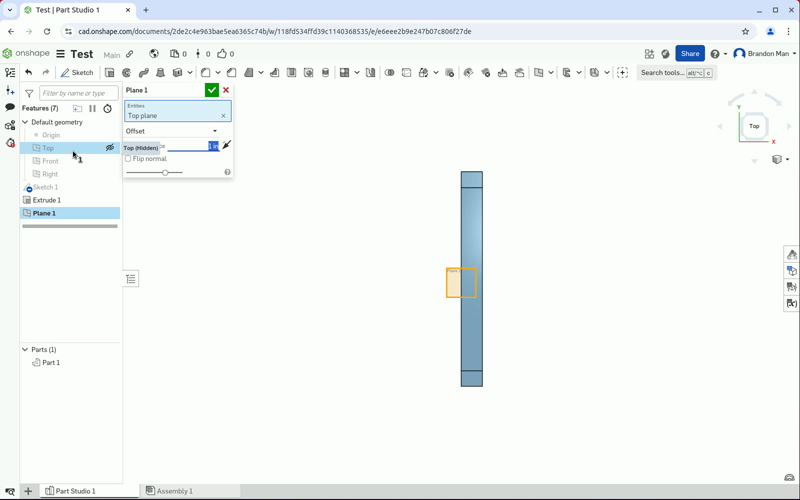
text(11.801)
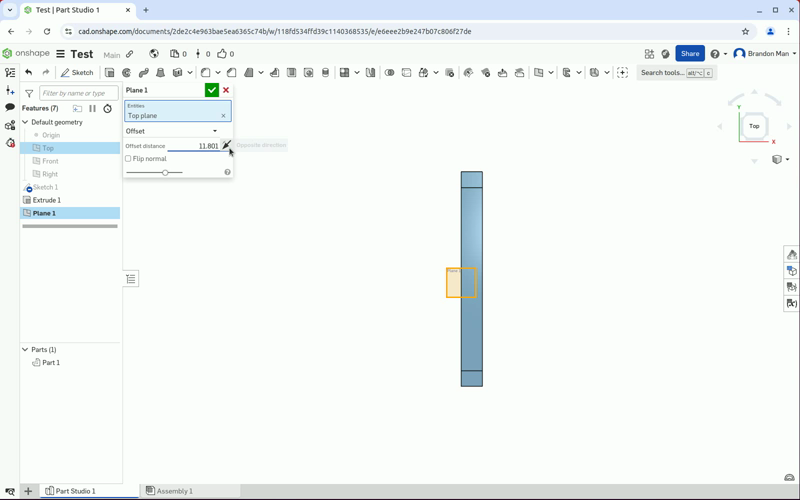
mouse_move(229, 147)
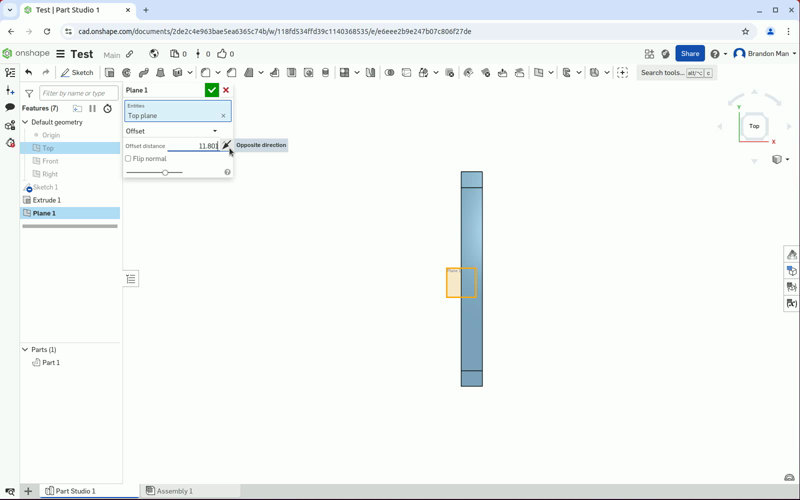
click(229, 147)
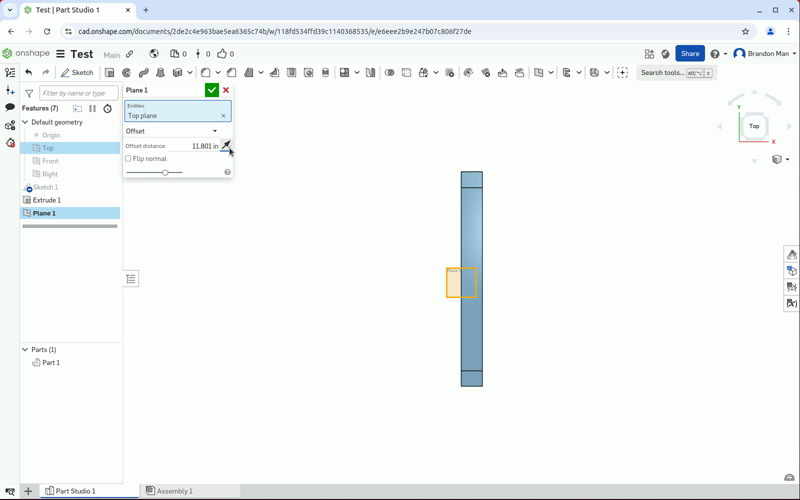
key(enter, 2)
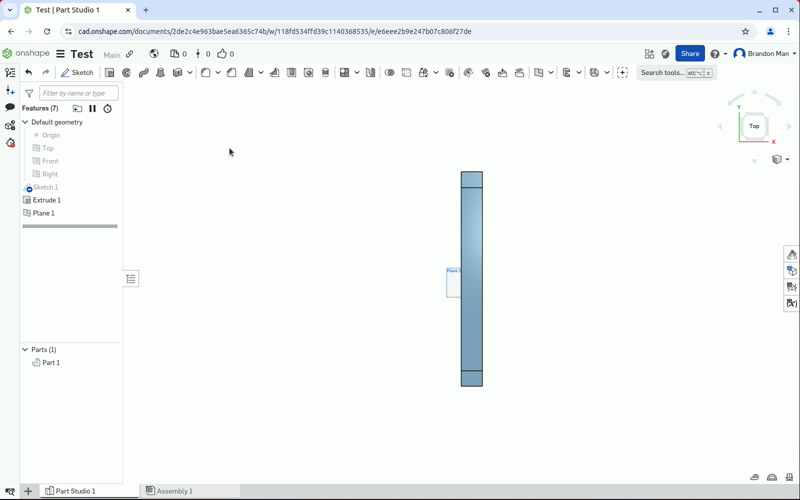
key(shift+s)
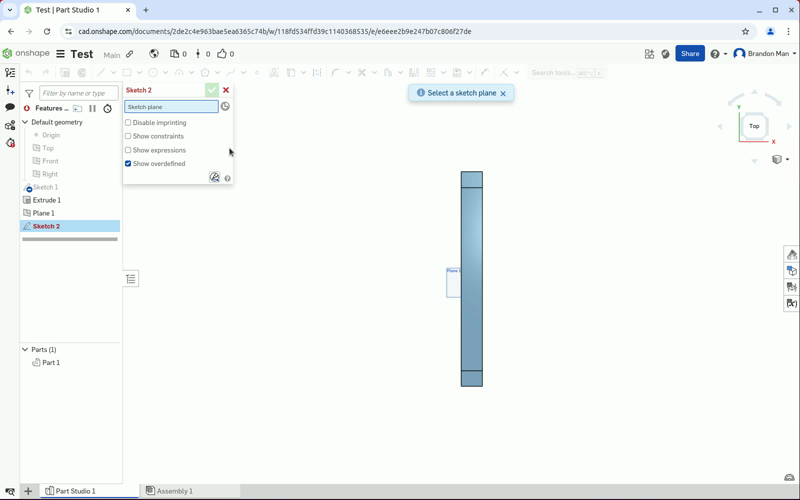
mouse_move(73, 215)
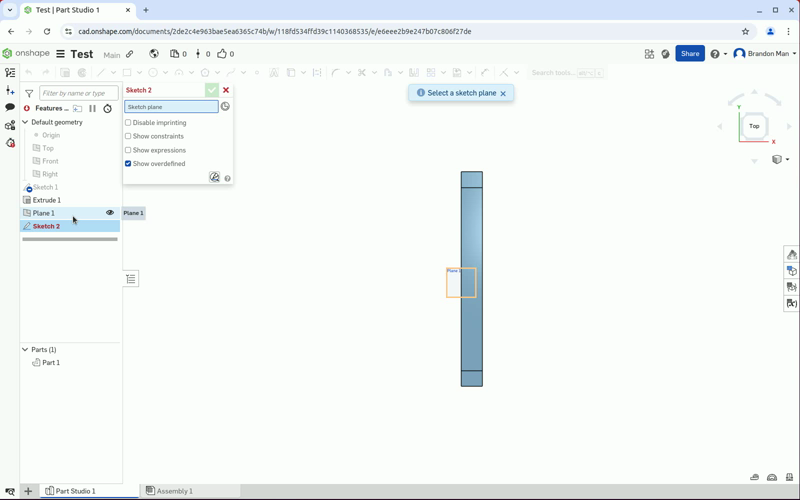
click(73, 215)
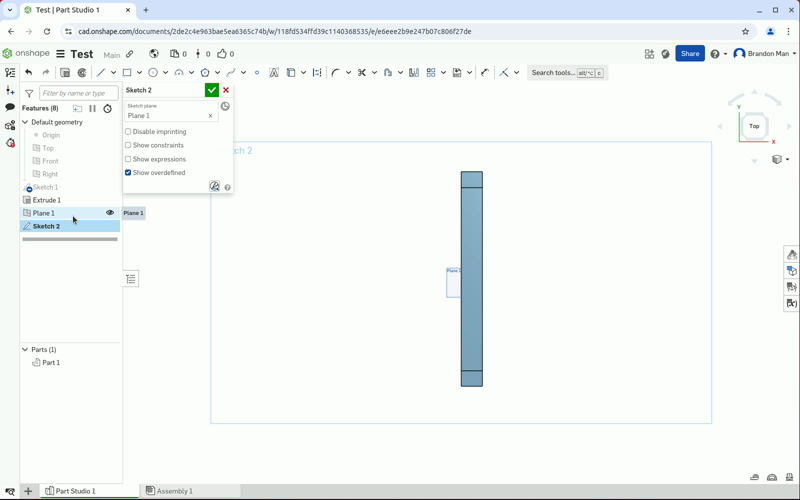
mouse_move(73, 352)
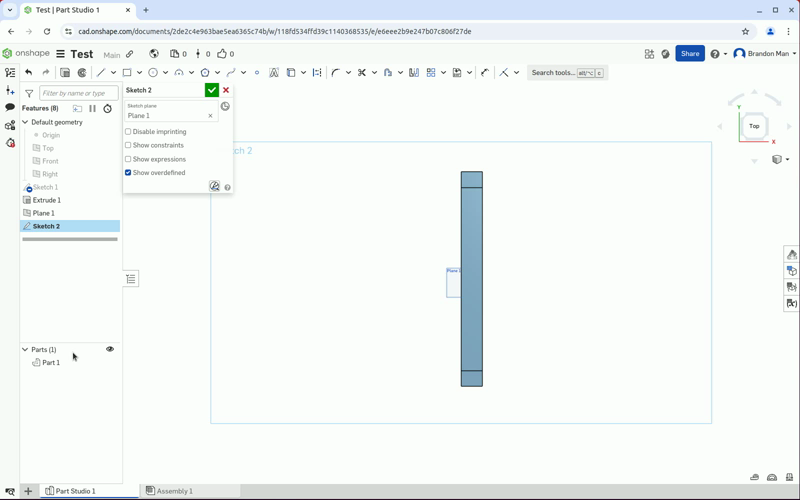
key(y)
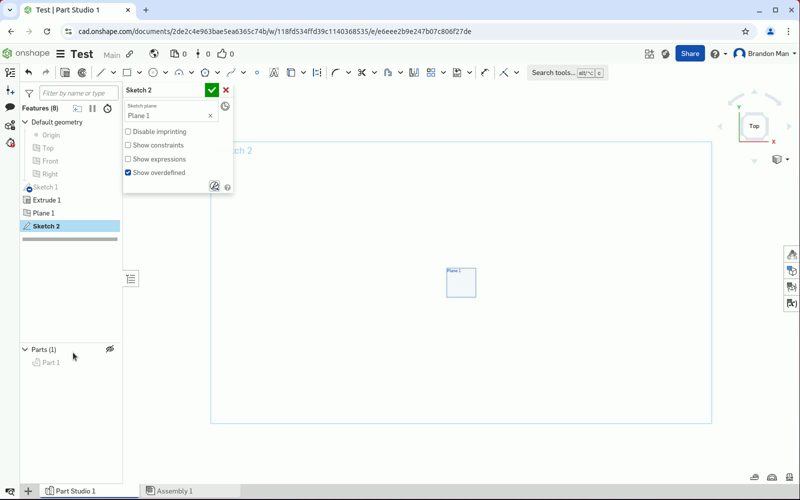
key(c)
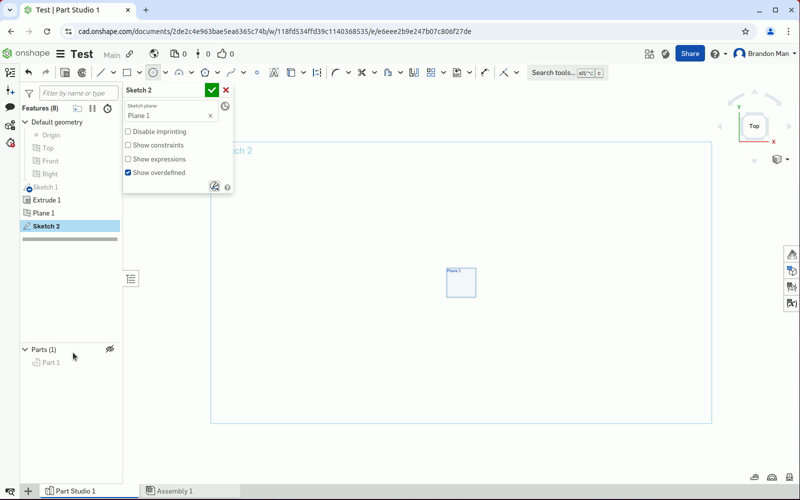
key_down(shift)
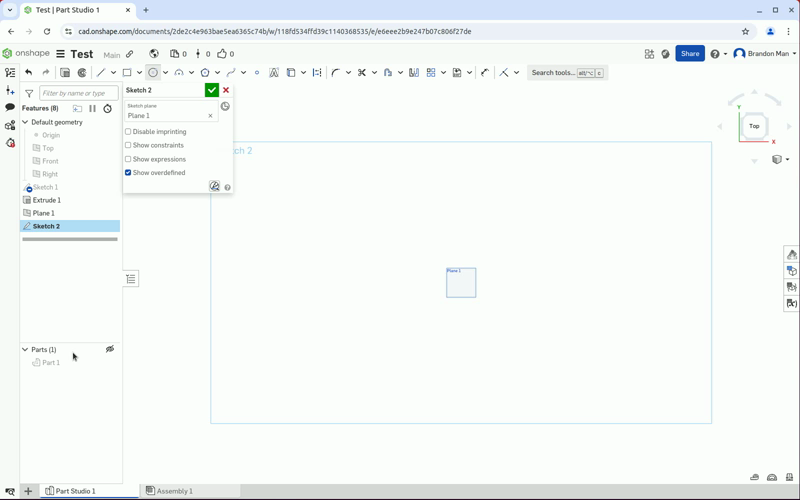
mouse_move(471, 178)
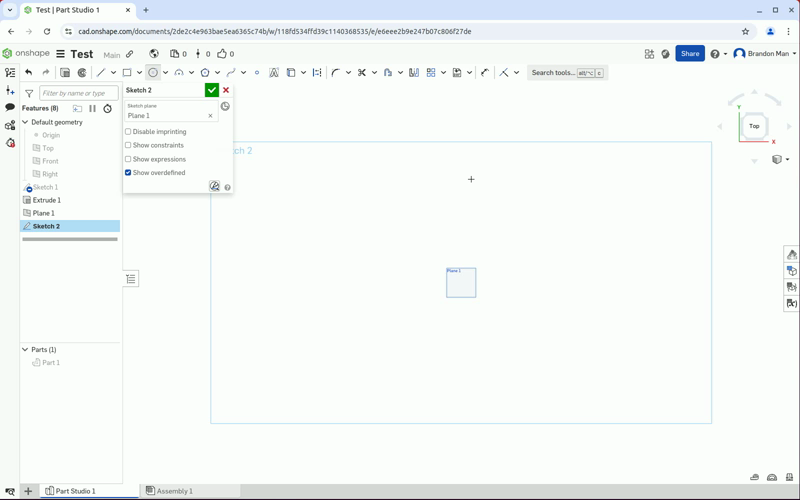
click(471, 178)
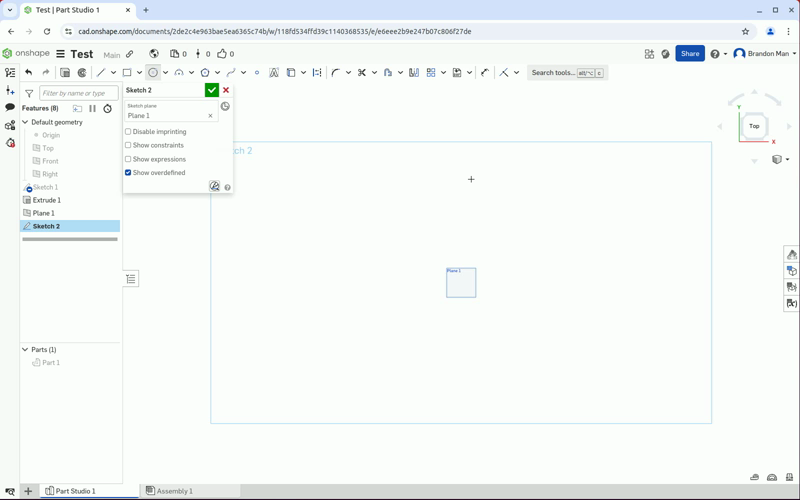
key_up(shift)
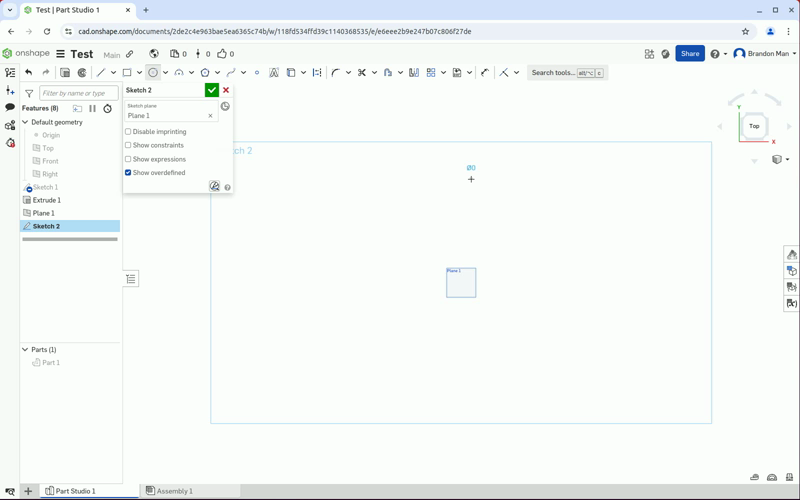
mouse_move(476, 178)
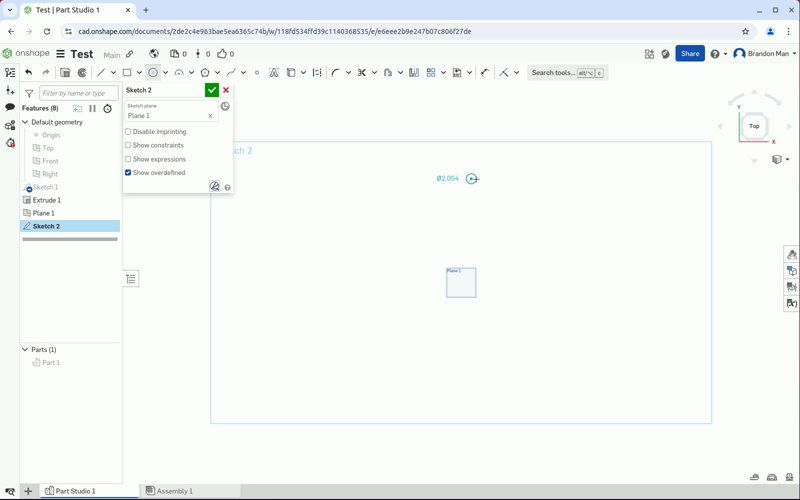
click(476, 178)
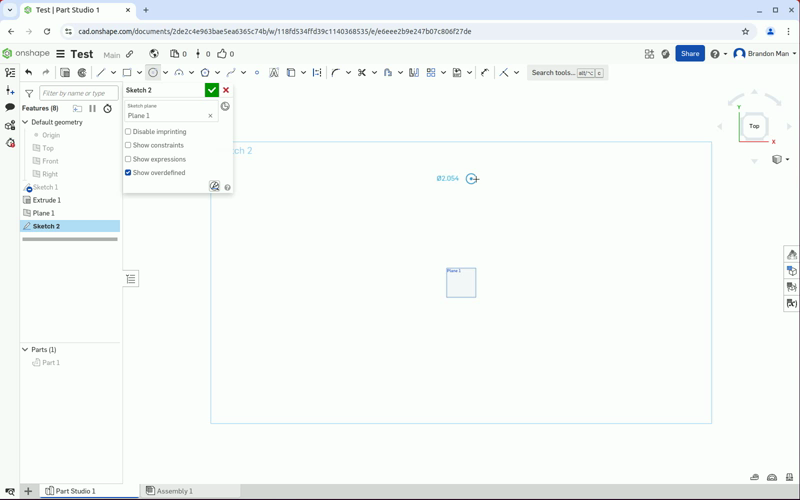
key(esc)
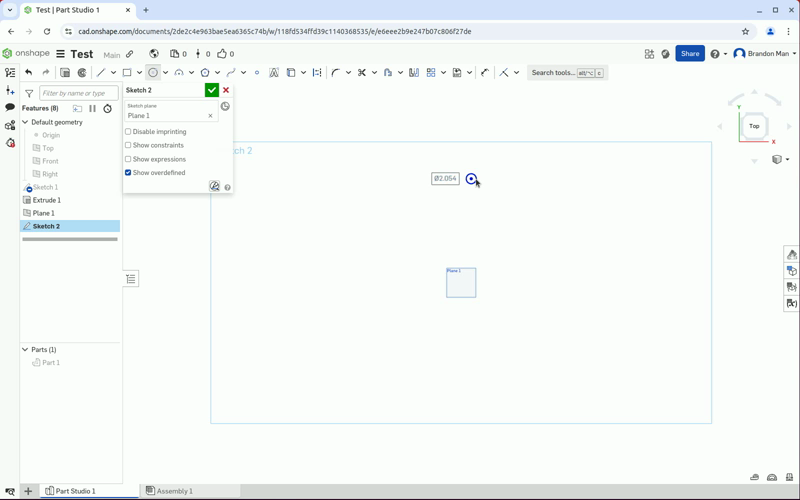
mouse_move(472, 179)
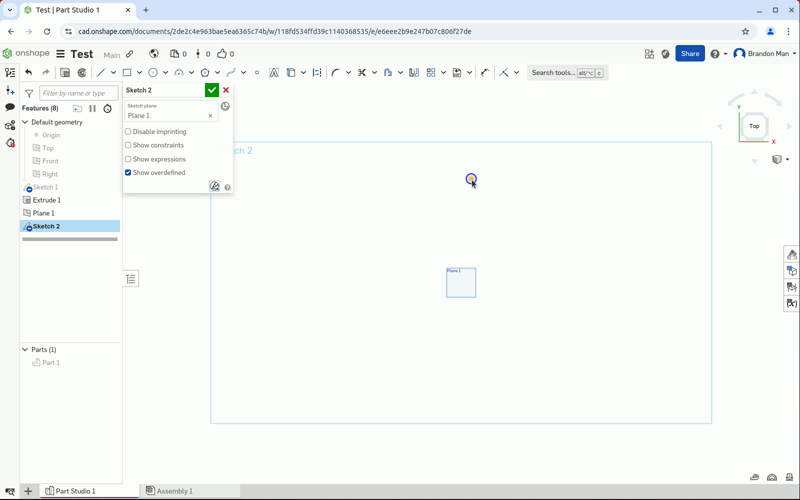
scroll(6)
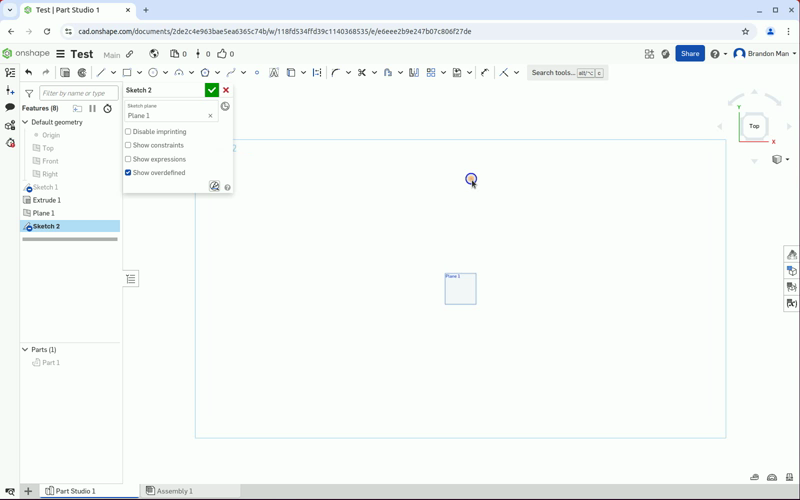
scroll(6)
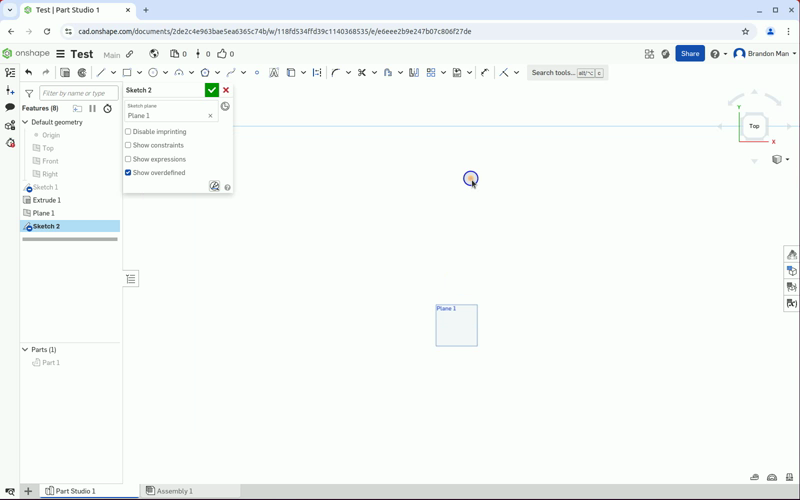
scroll(6)
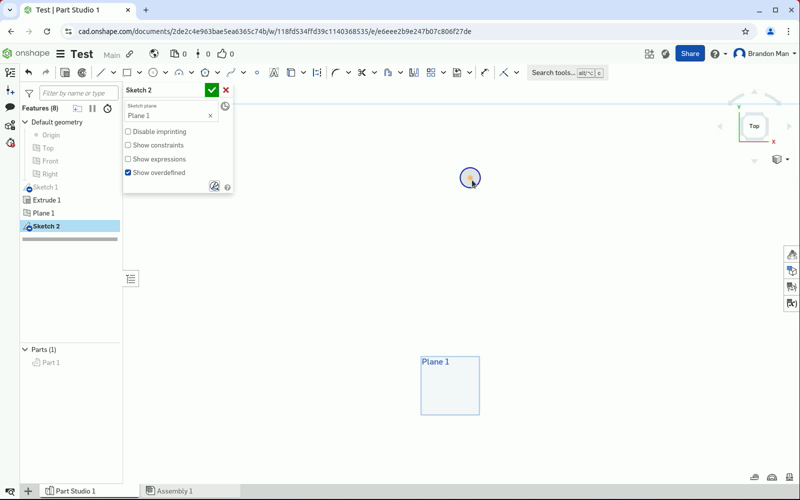
scroll(6)
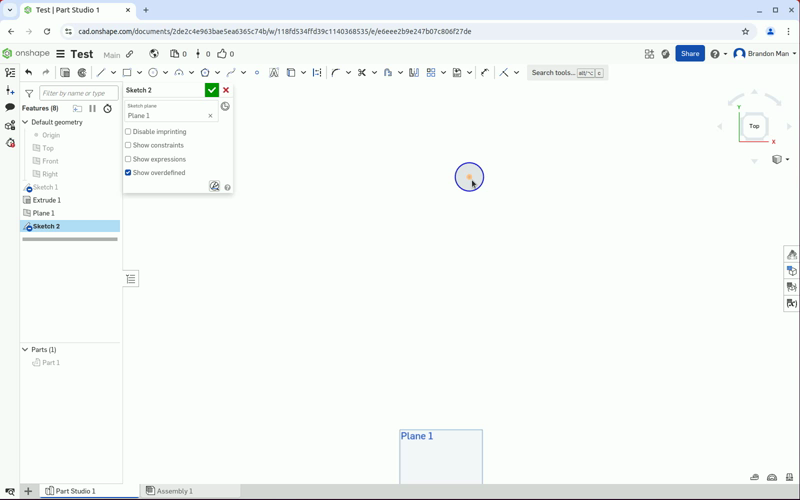
scroll(6)
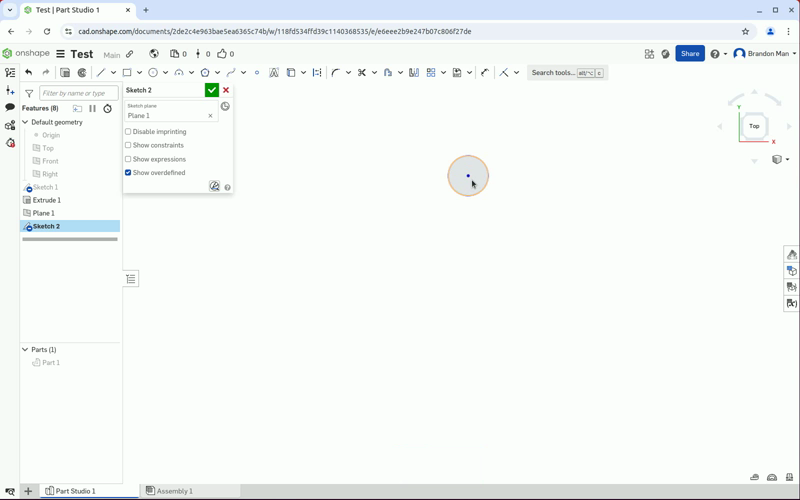
scroll(6)
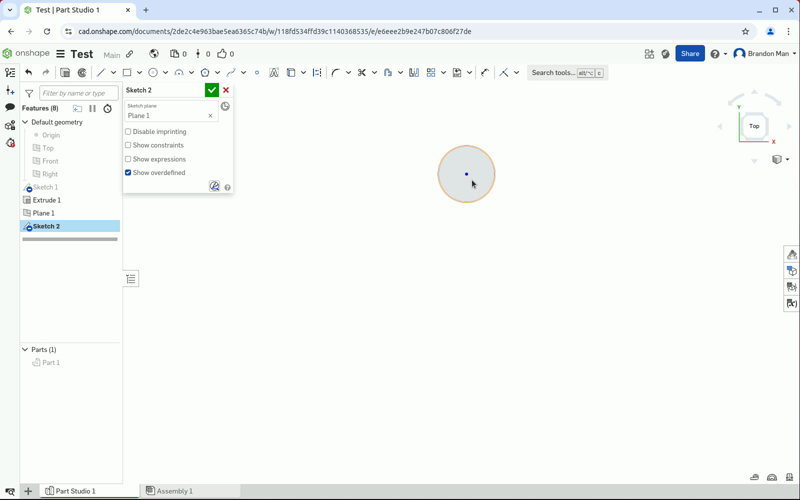
scroll(6)
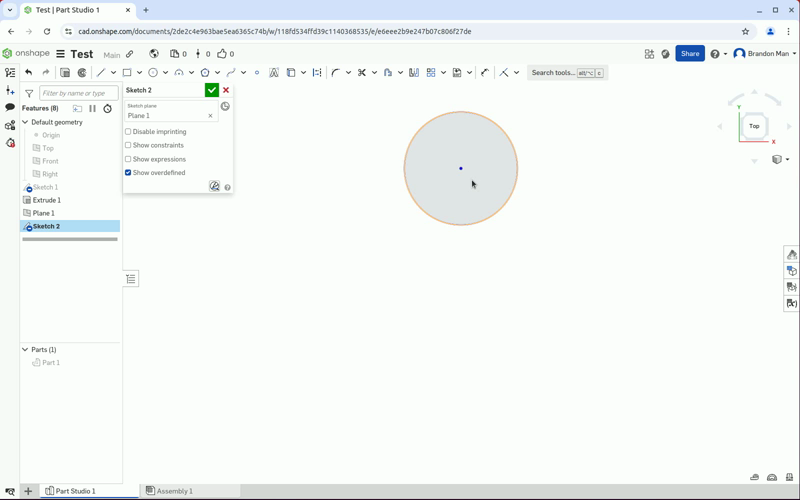
click(472, 179)
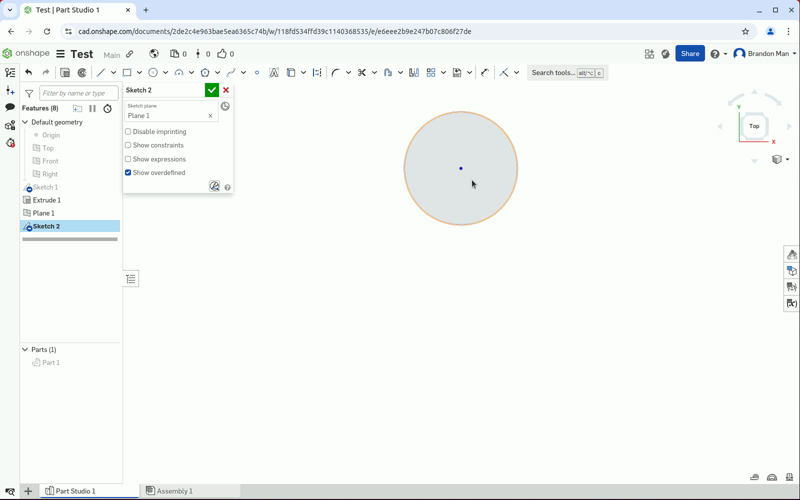
scroll(-6)
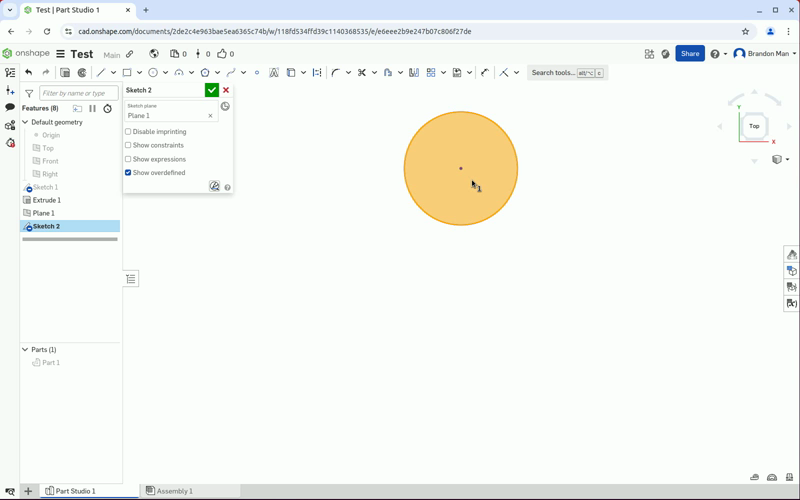
scroll(-6)
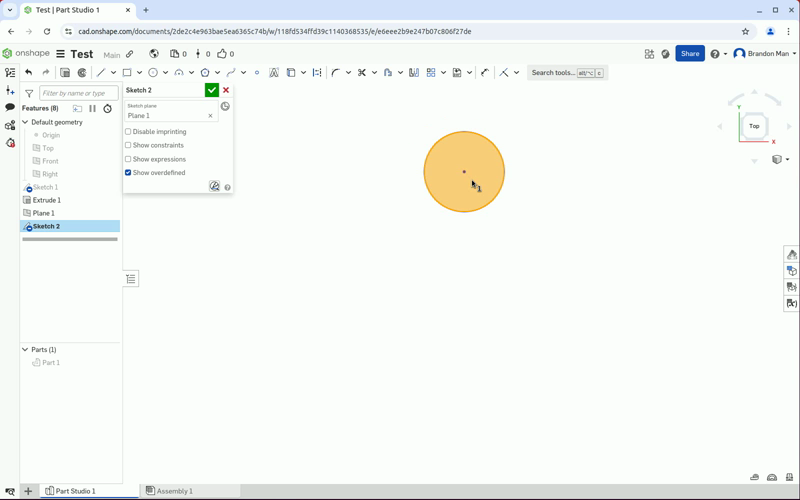
scroll(-6)
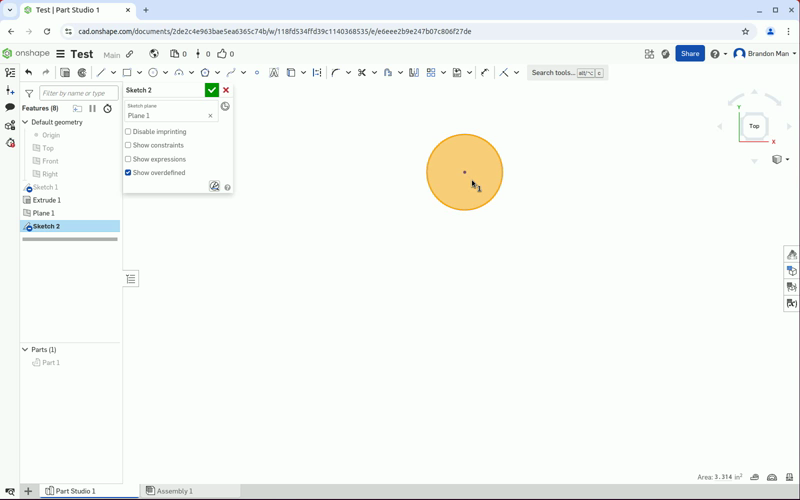
scroll(-6)
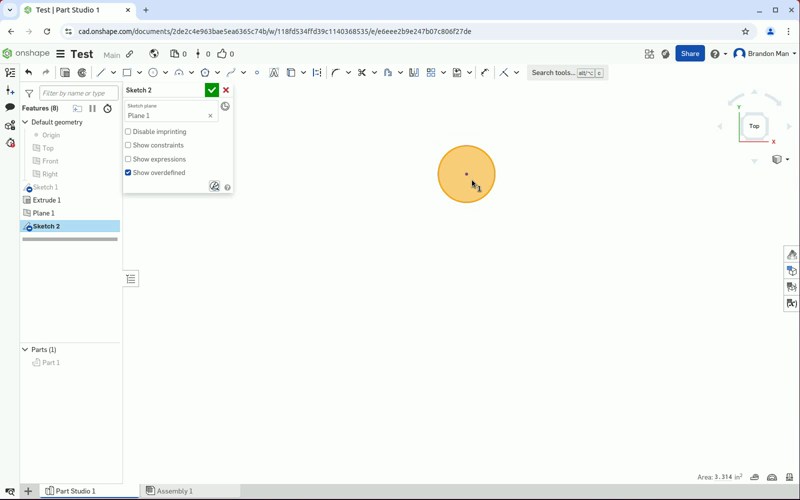
scroll(-6)
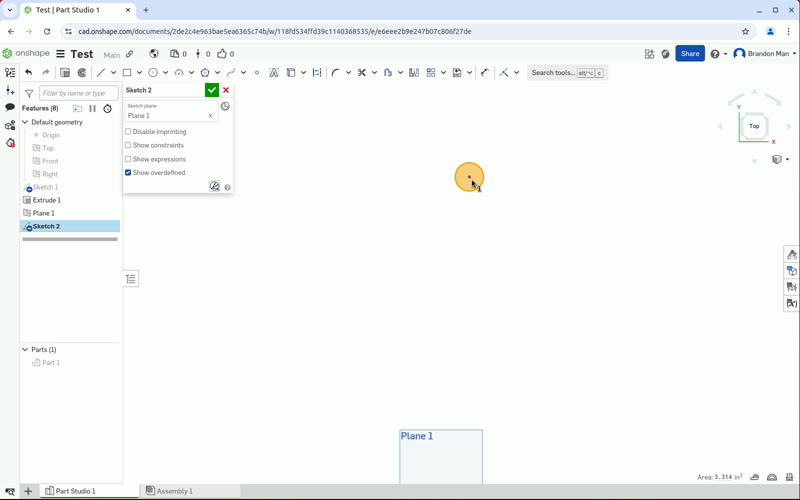
scroll(-6)
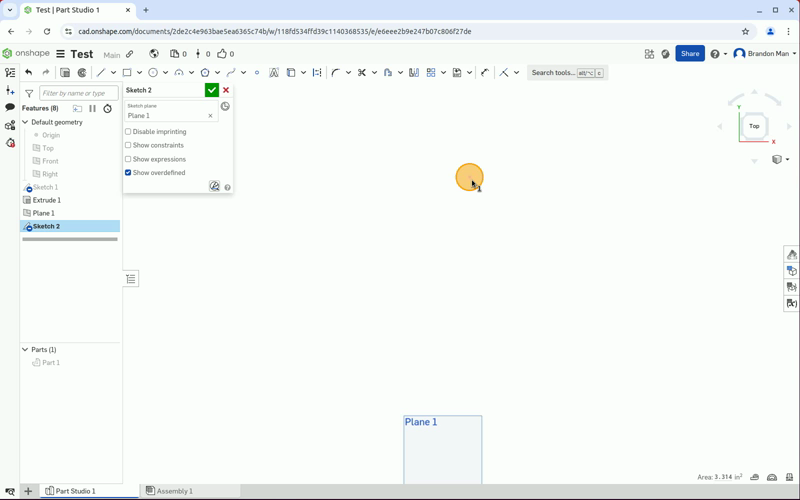
scroll(-6)
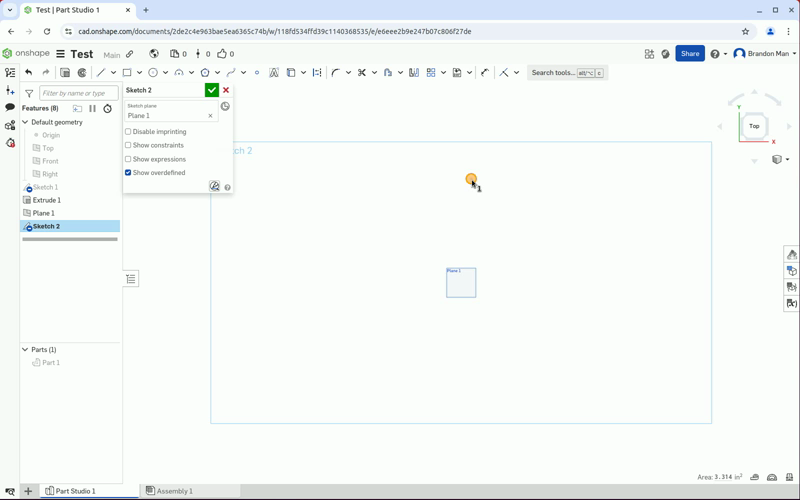
mouse_move(73, 352)
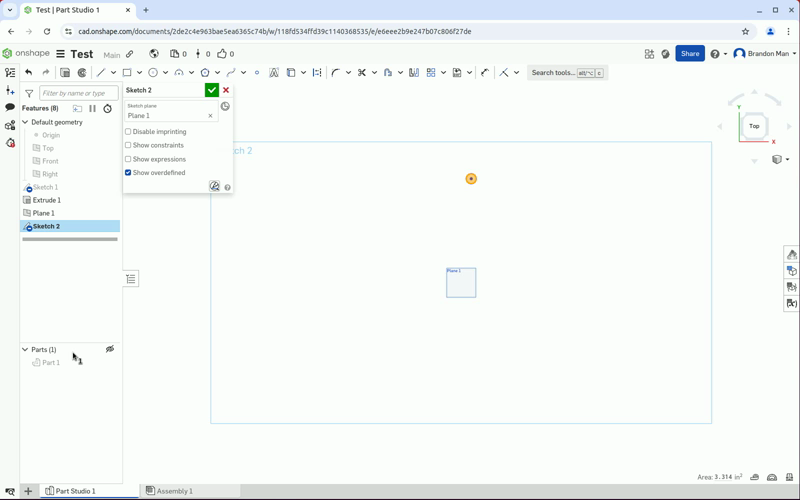
key(shift+y)
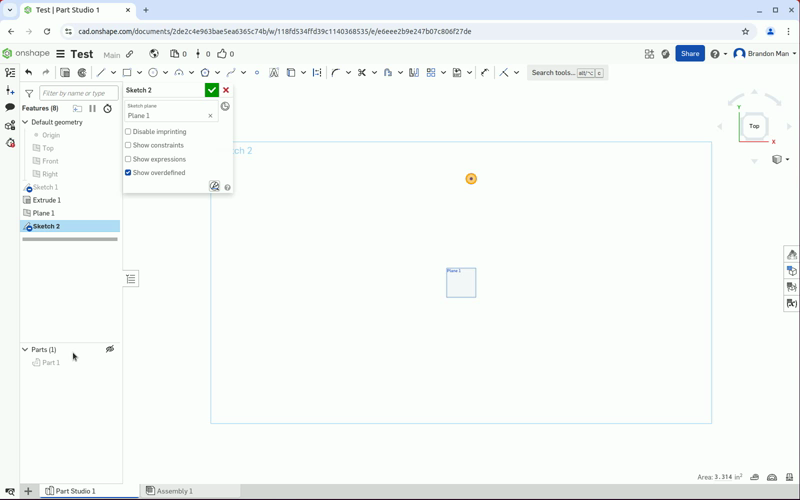
key(shift+e)
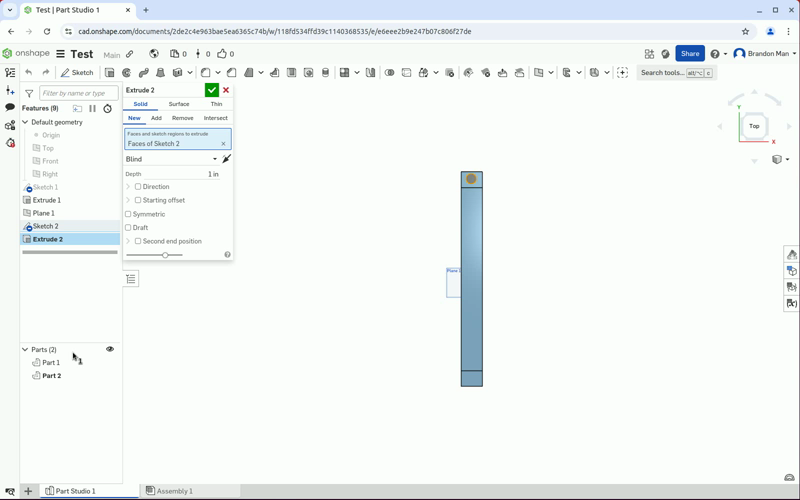
mouse_move(143, 106)
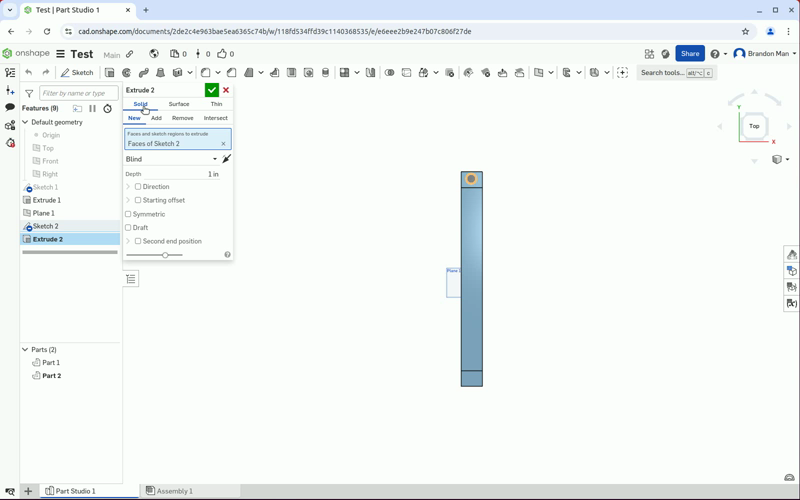
click(143, 106)
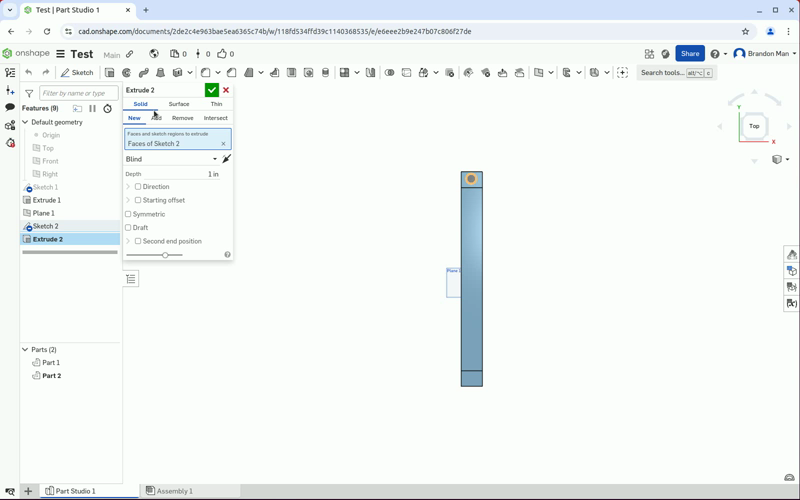
mouse_move(186, 120)
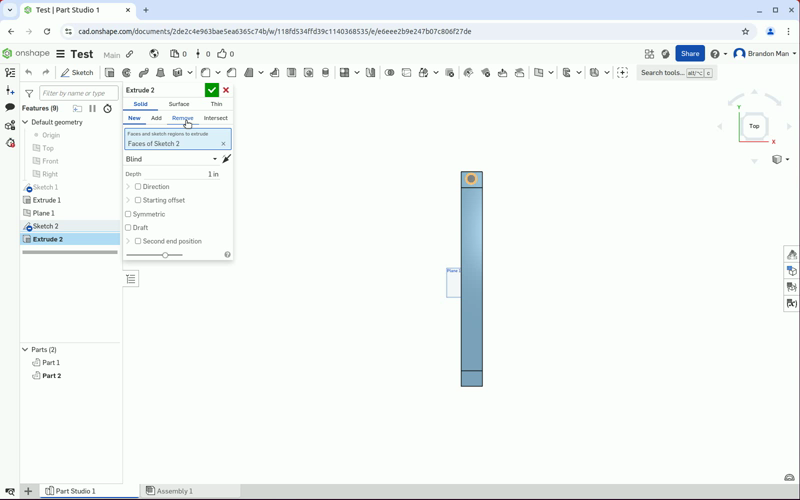
click(186, 120)
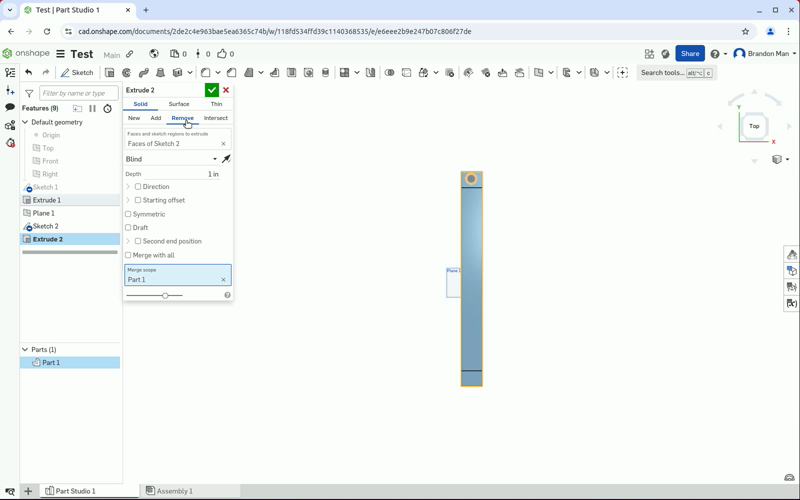
key(tab, 4)
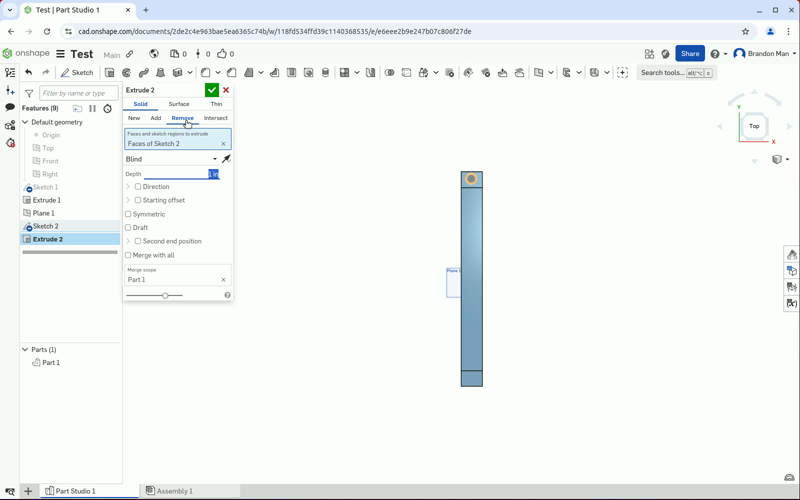
text(10.832)
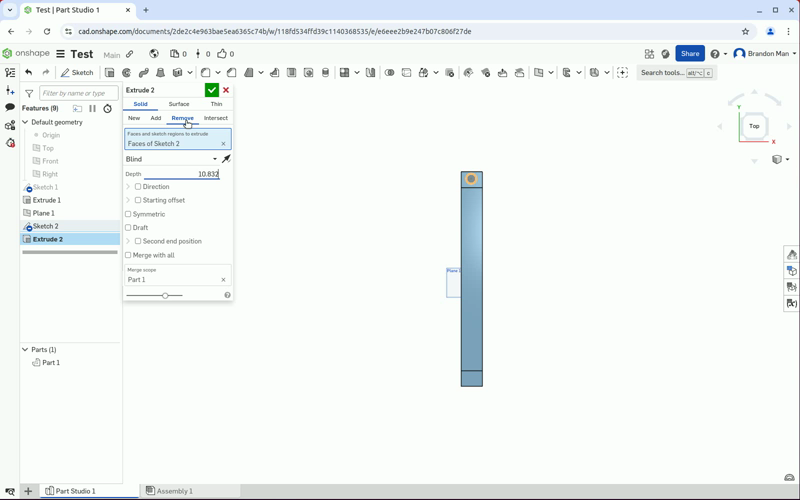
key(tab, 6)
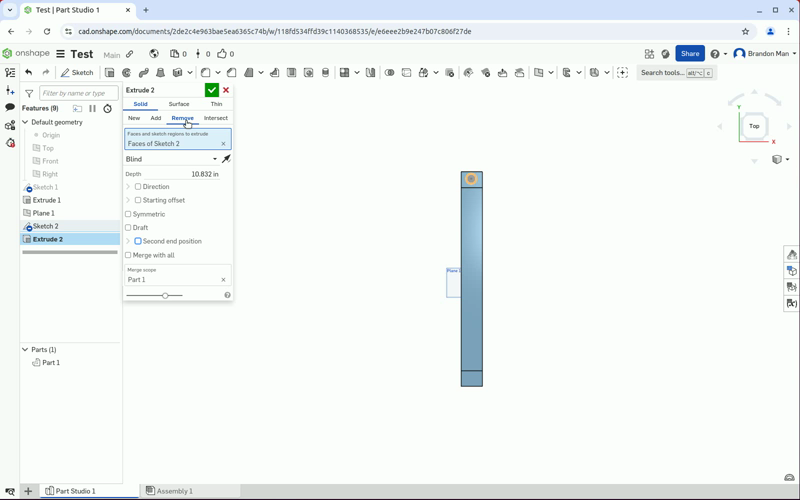
key(space)
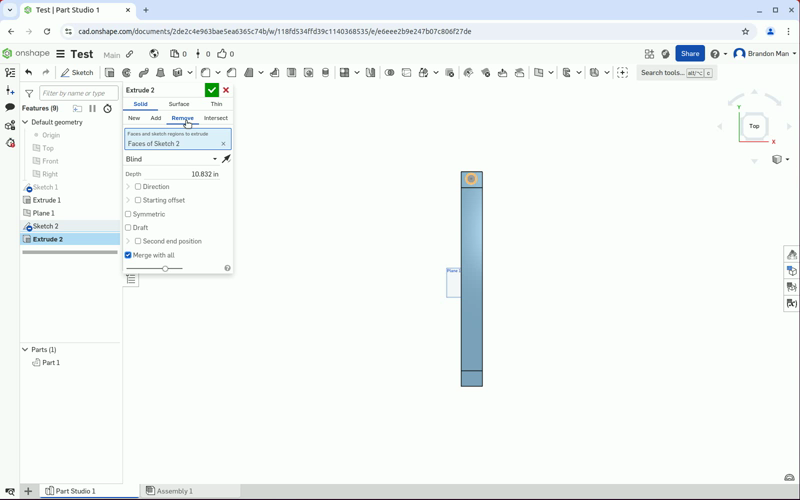
key(enter)
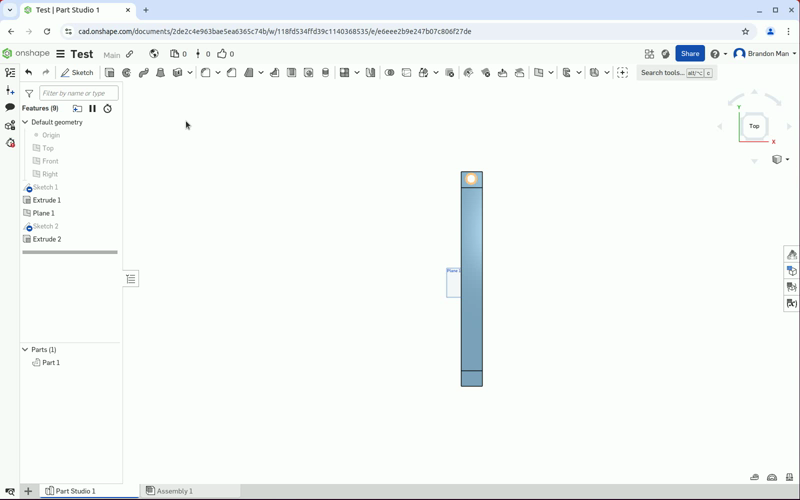
key(shift+h)
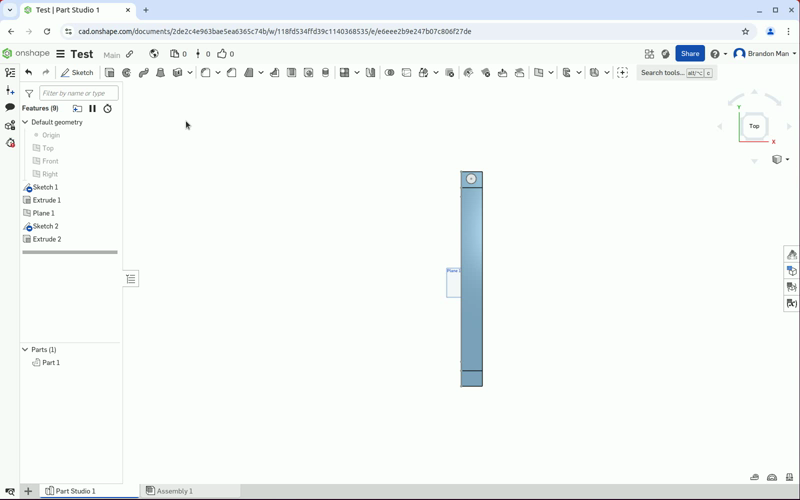
key(shift+h)
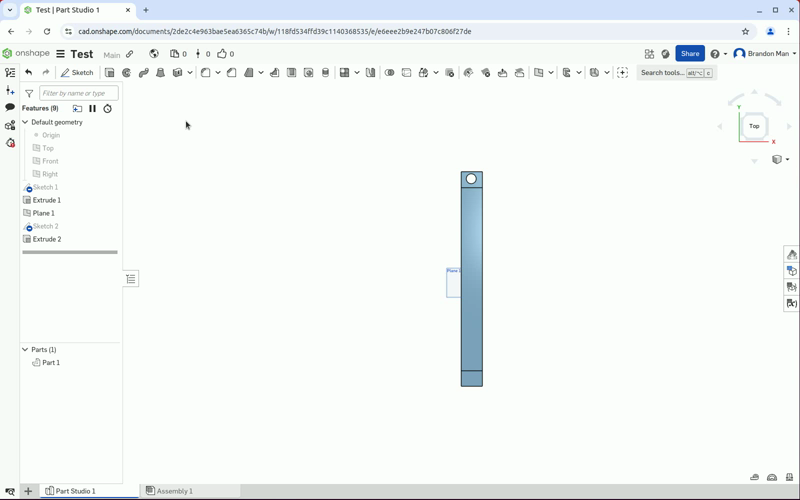
mouse_move(73, 189)
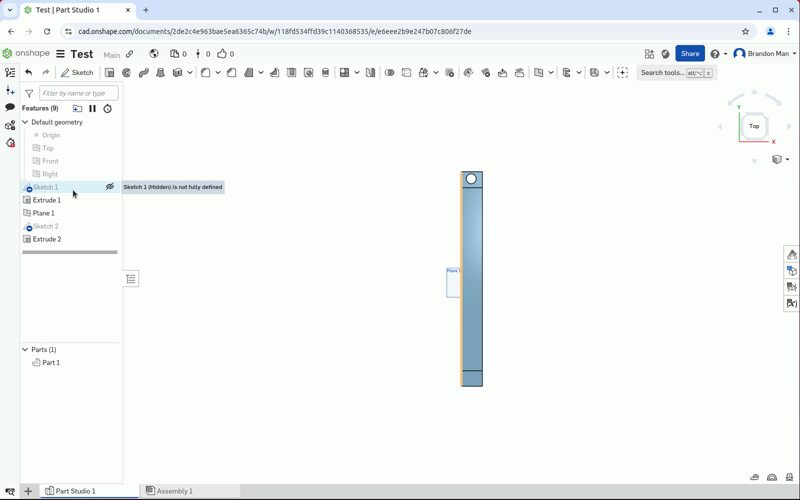
click(73, 189)
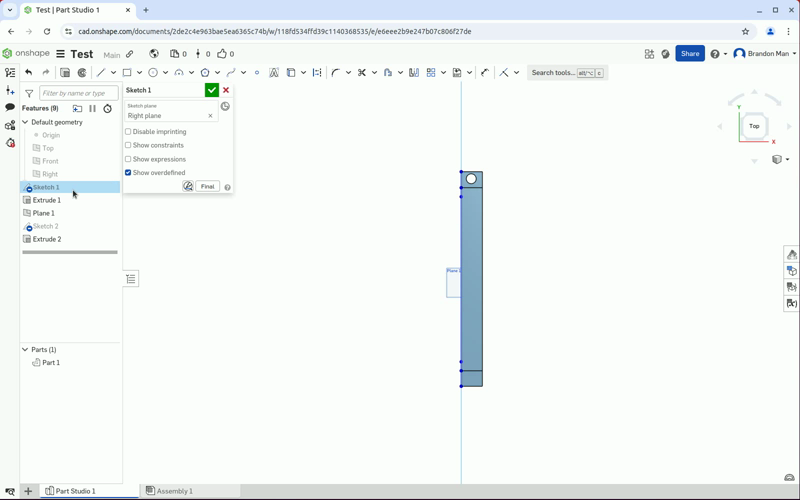
mouse_move(229, 92)
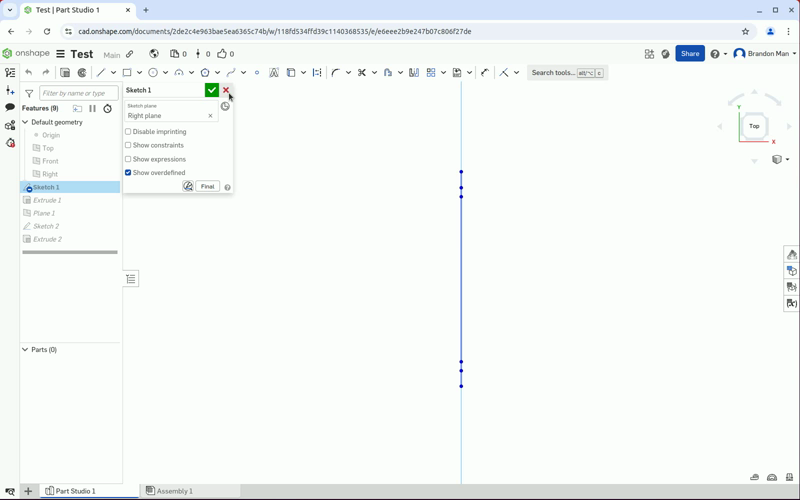
click(229, 92)
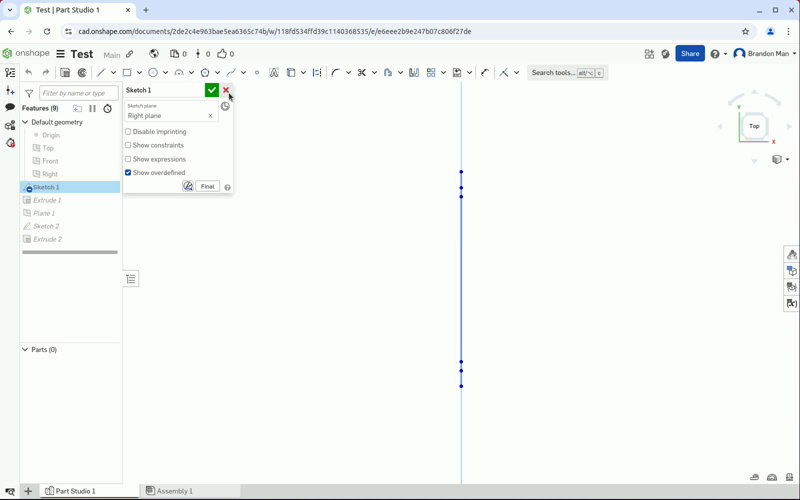
key(shift+s)
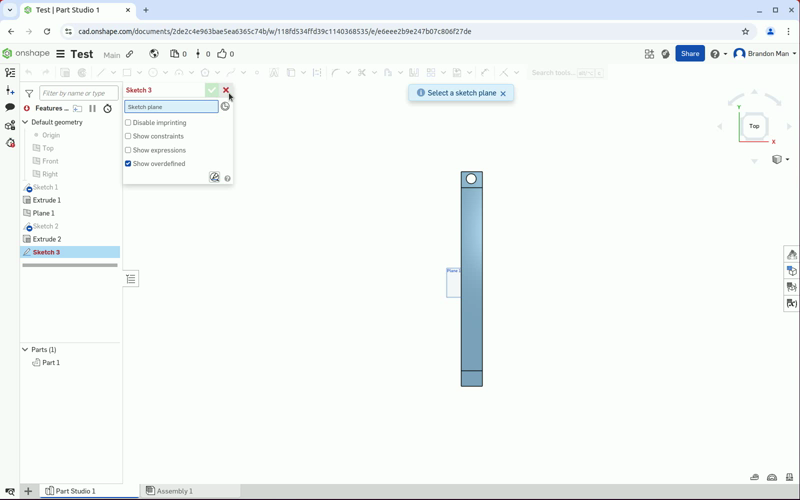
mouse_move(73, 215)
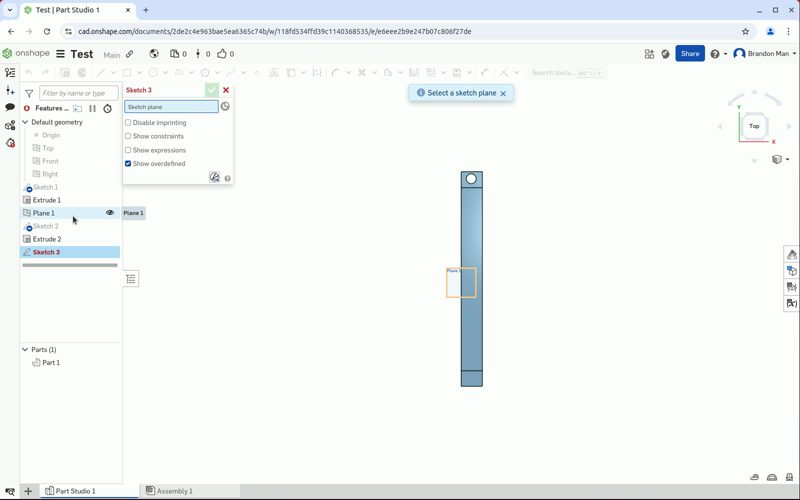
click(73, 215)
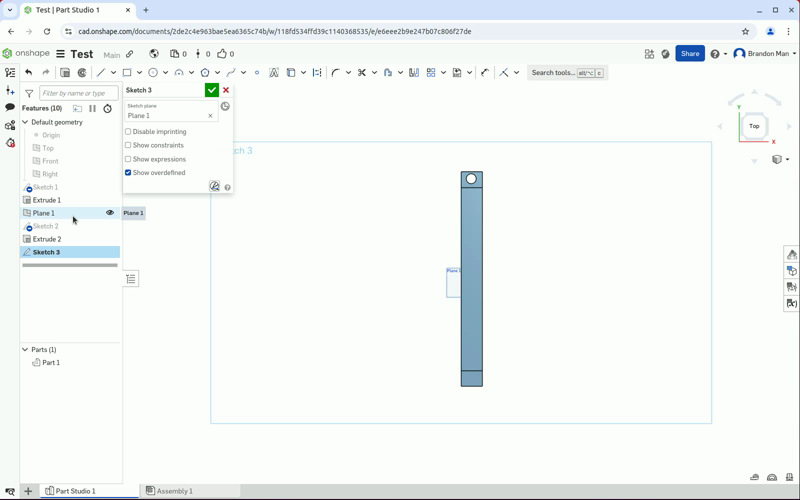
mouse_move(73, 352)
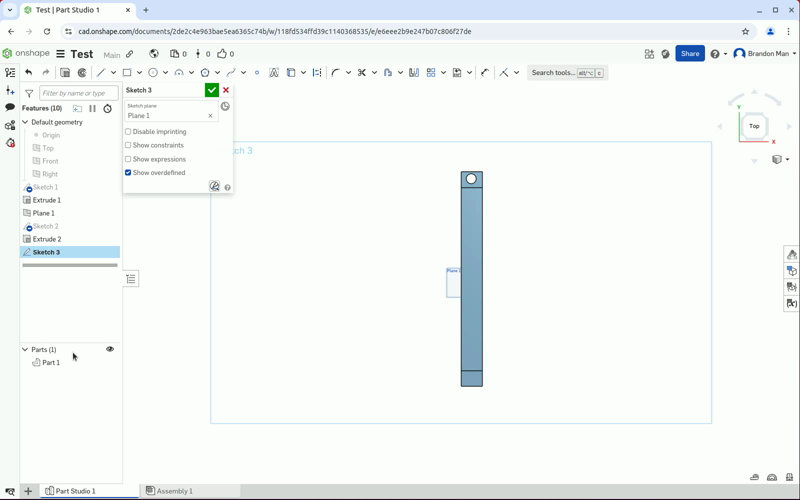
key(y)
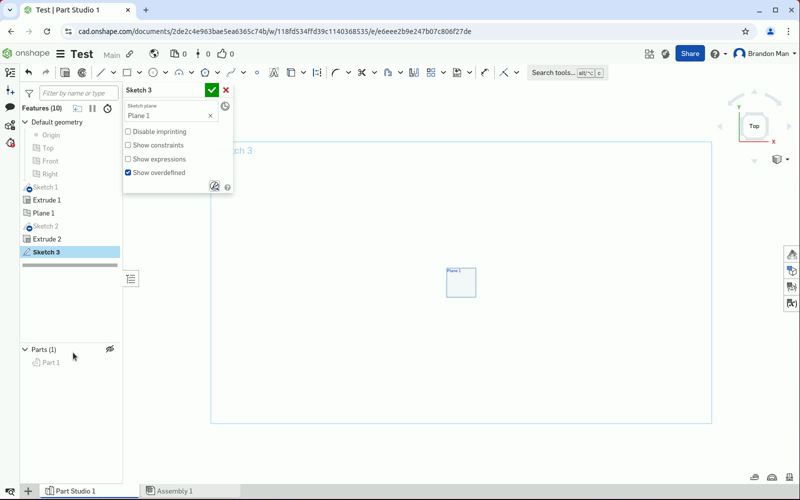
key(c)
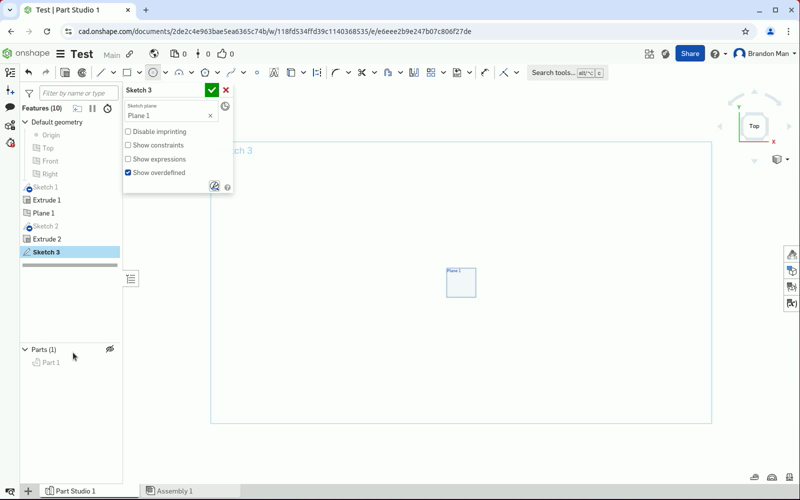
key_down(shift)
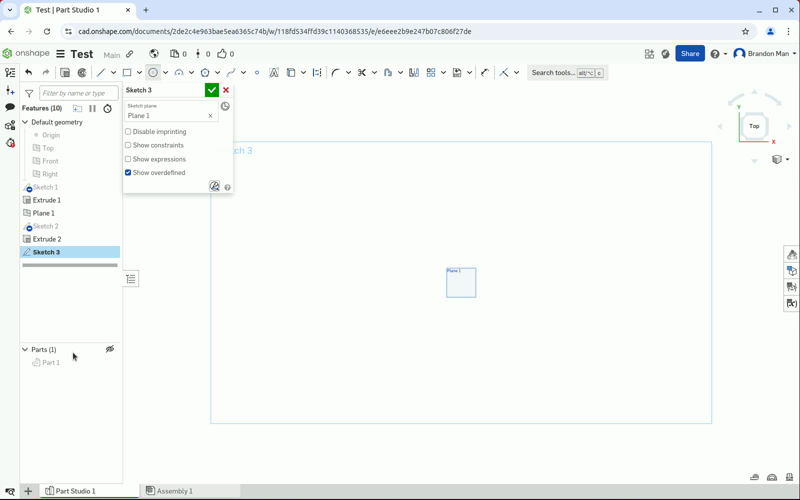
mouse_move(471, 378)
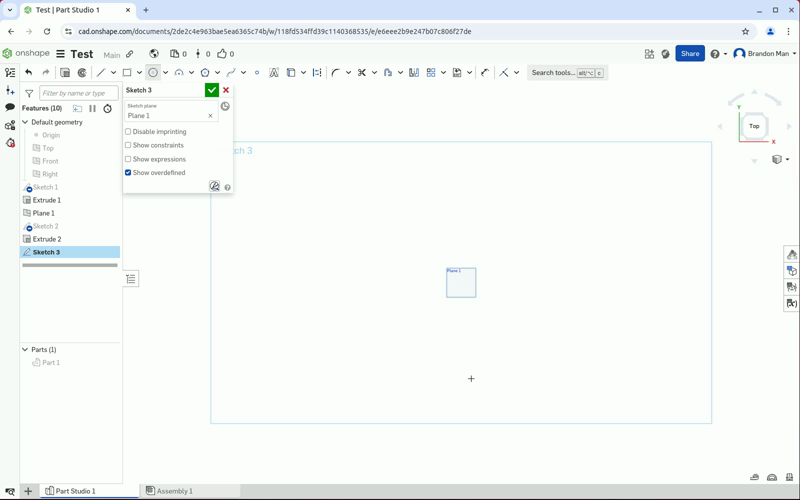
click(471, 378)
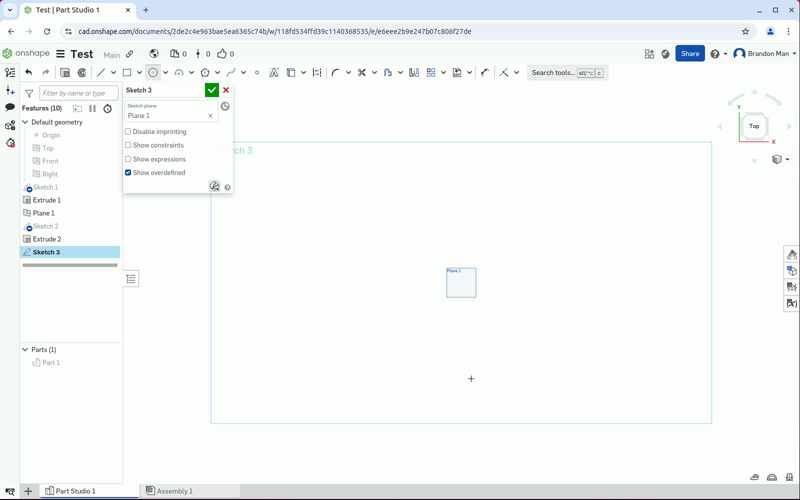
key_up(shift)
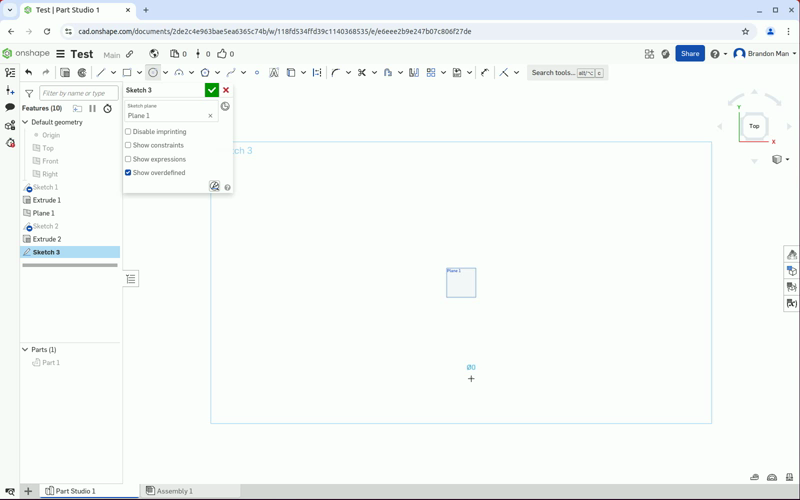
mouse_move(476, 378)
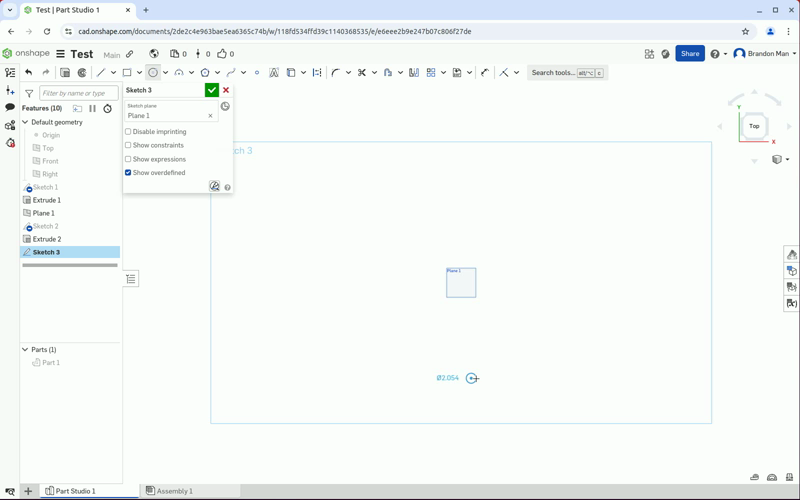
click(476, 378)
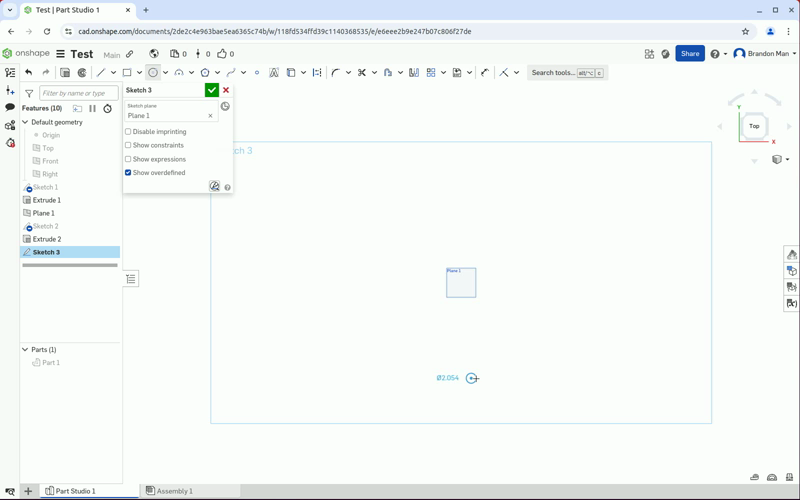
key(esc)
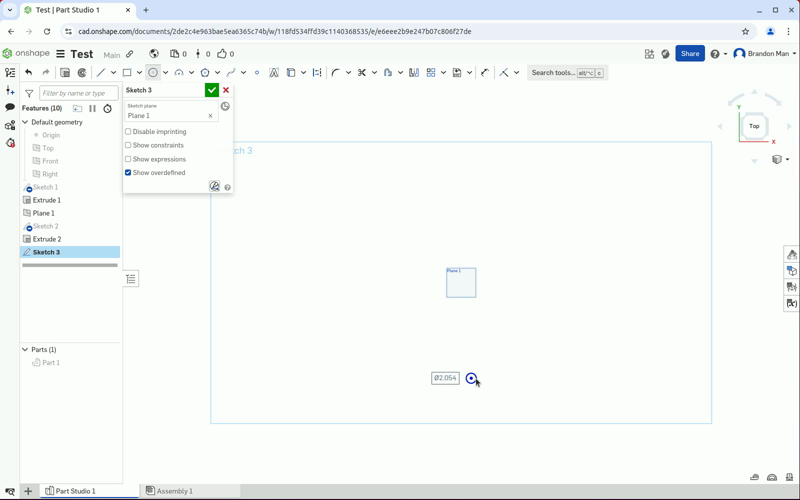
mouse_move(473, 377)
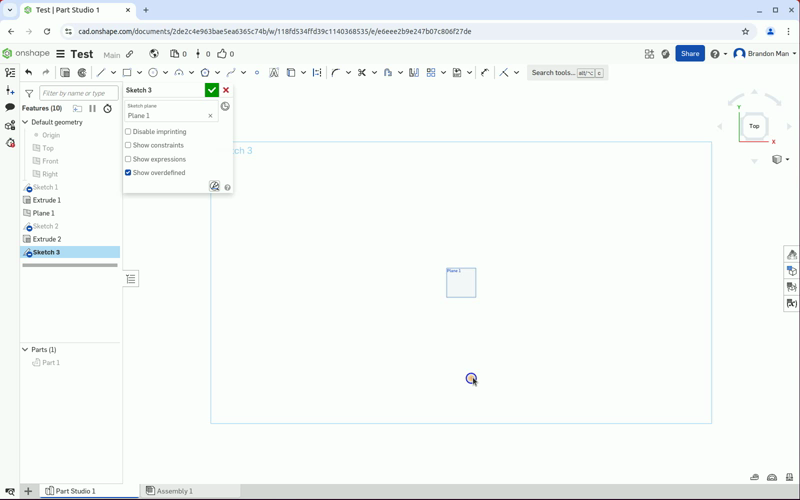
scroll(6)
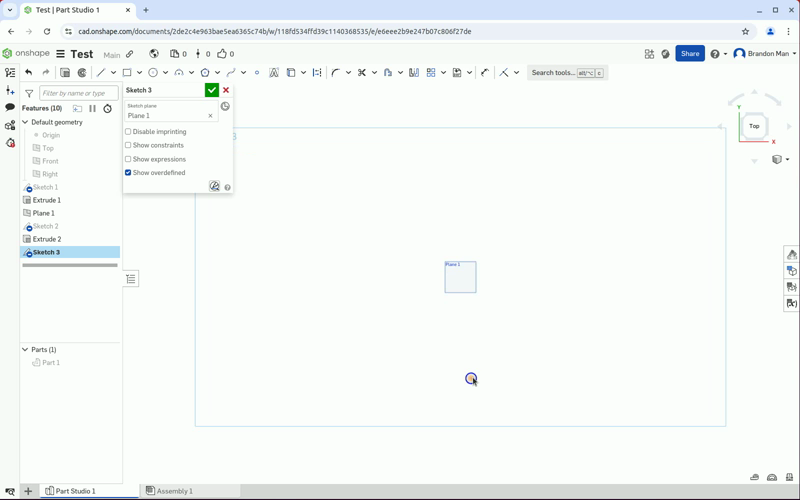
scroll(6)
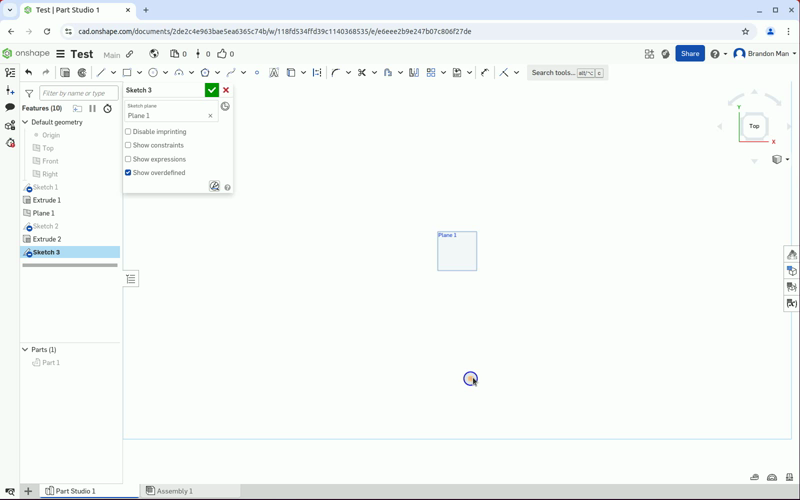
scroll(6)
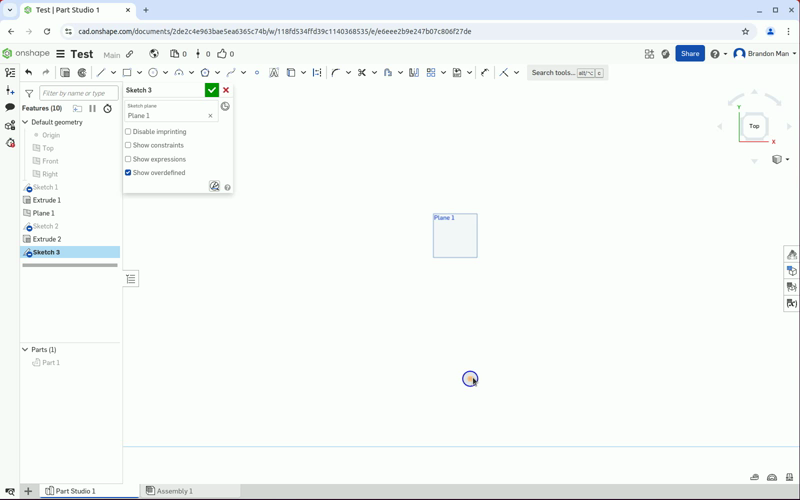
scroll(6)
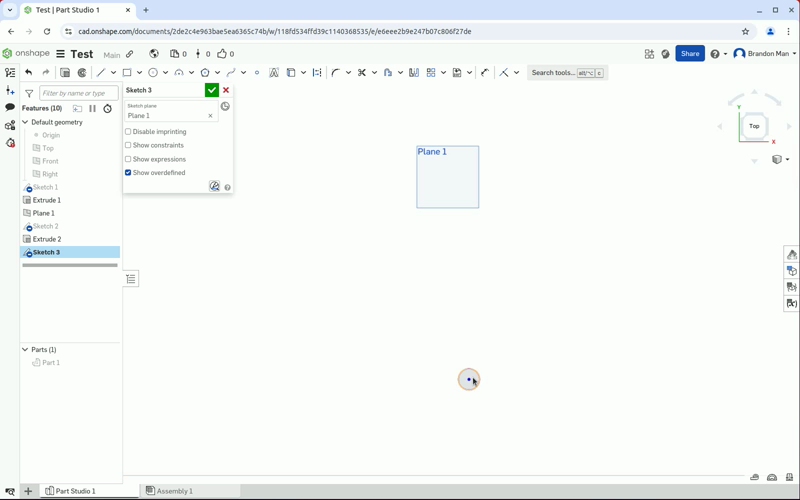
scroll(6)
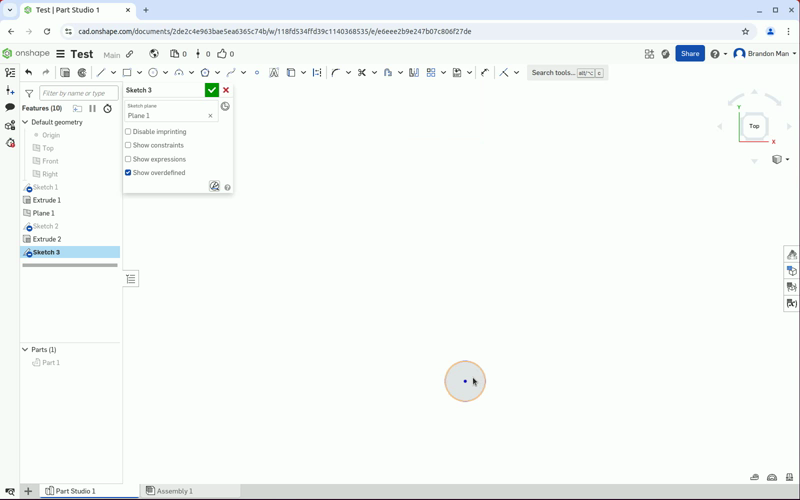
scroll(6)
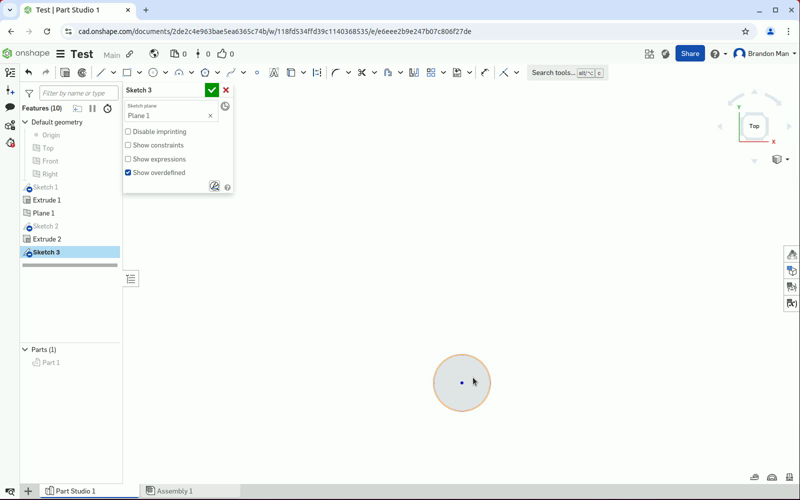
scroll(6)
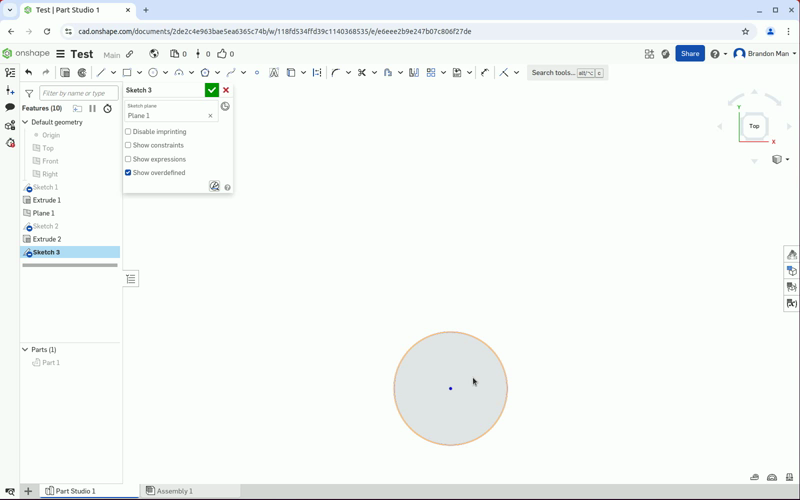
click(473, 377)
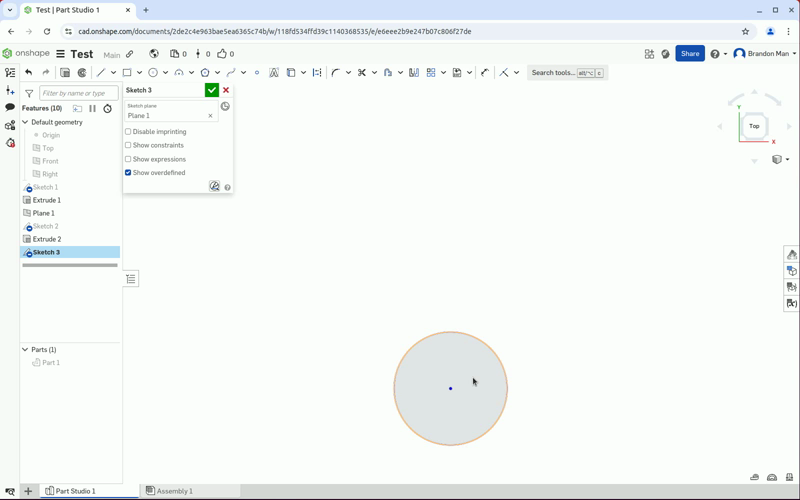
scroll(-6)
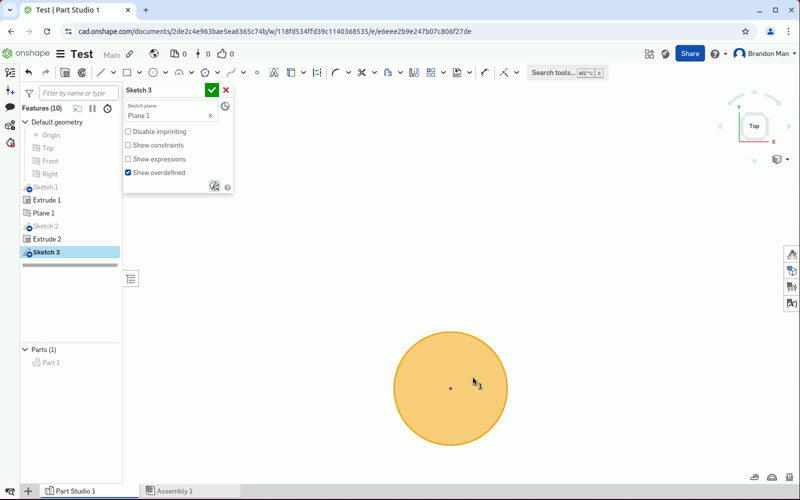
scroll(-6)
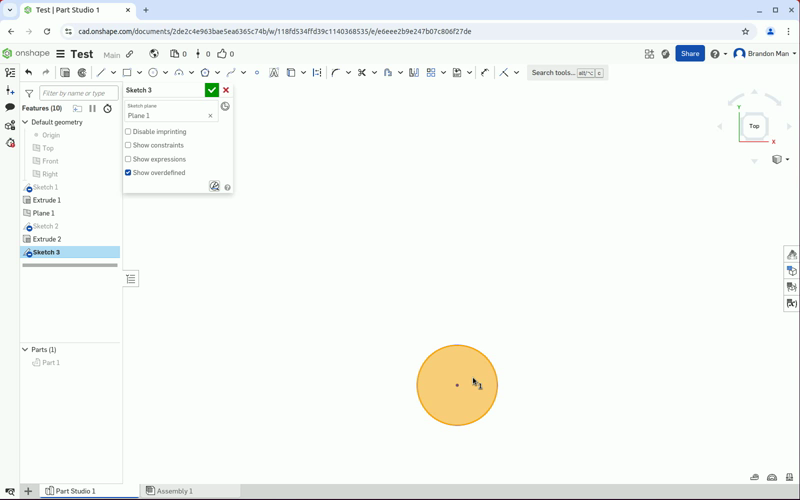
scroll(-6)
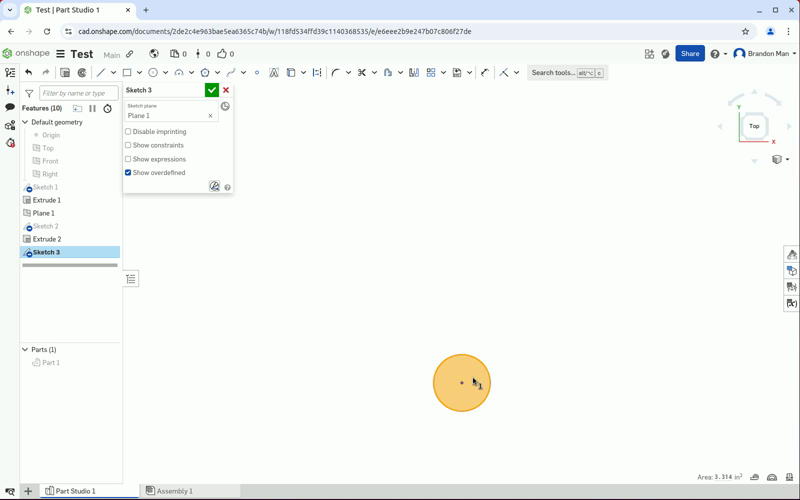
scroll(-6)
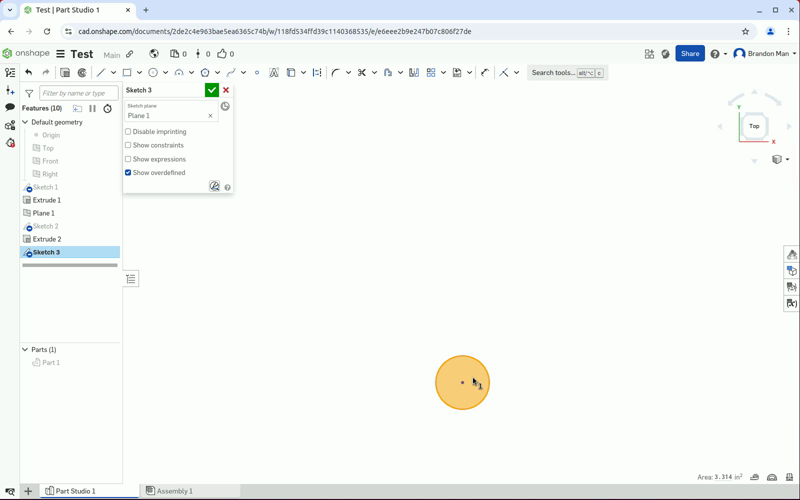
scroll(-6)
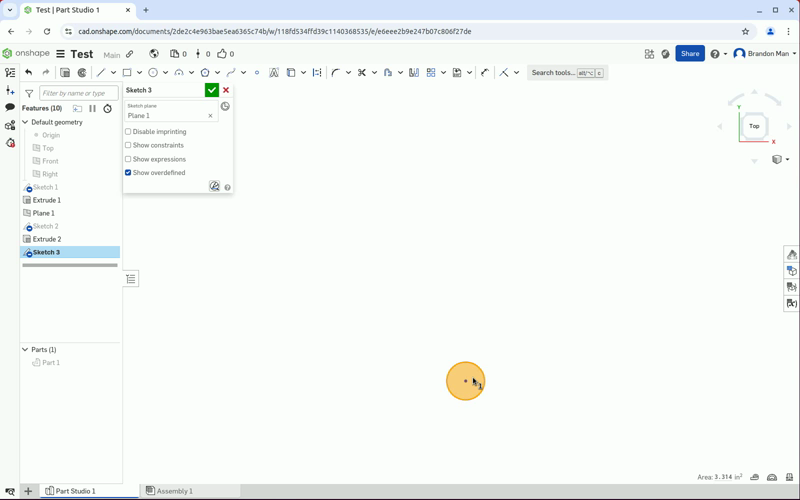
scroll(-6)
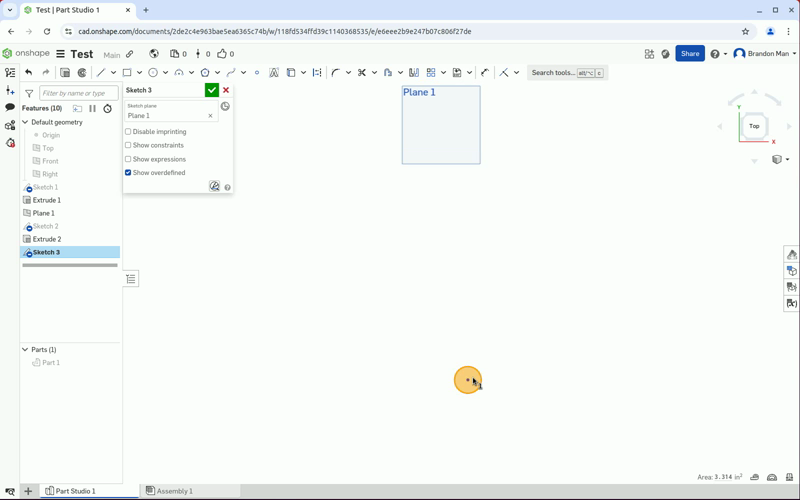
scroll(-6)
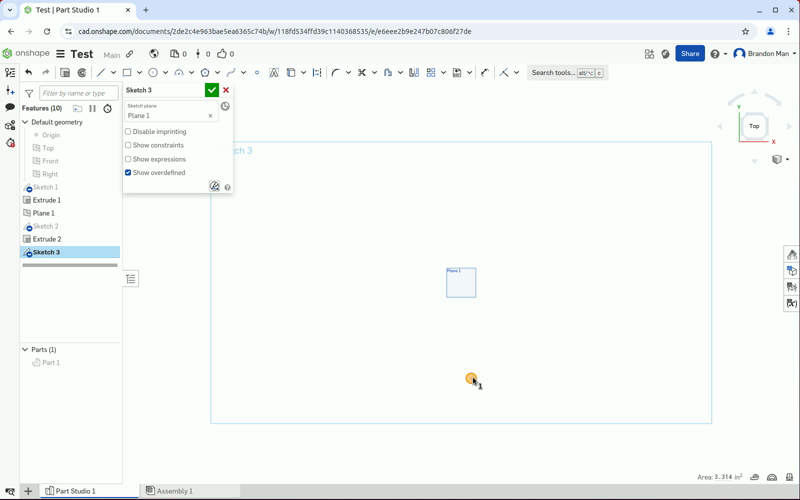
mouse_move(73, 352)
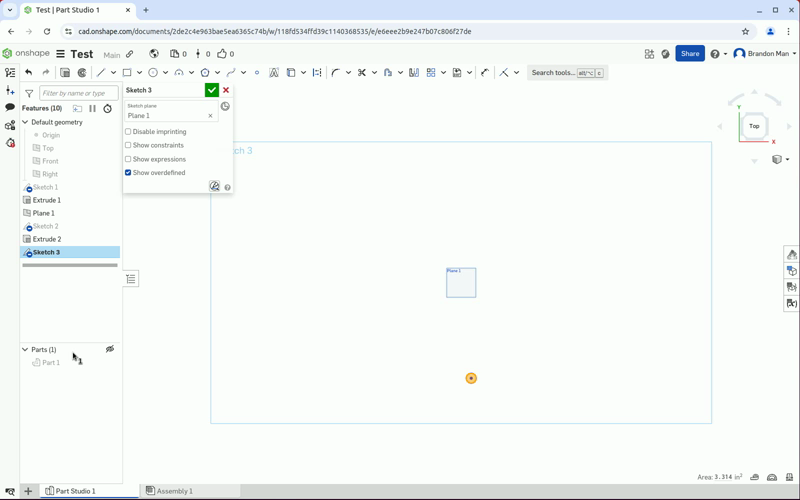
key(shift+y)
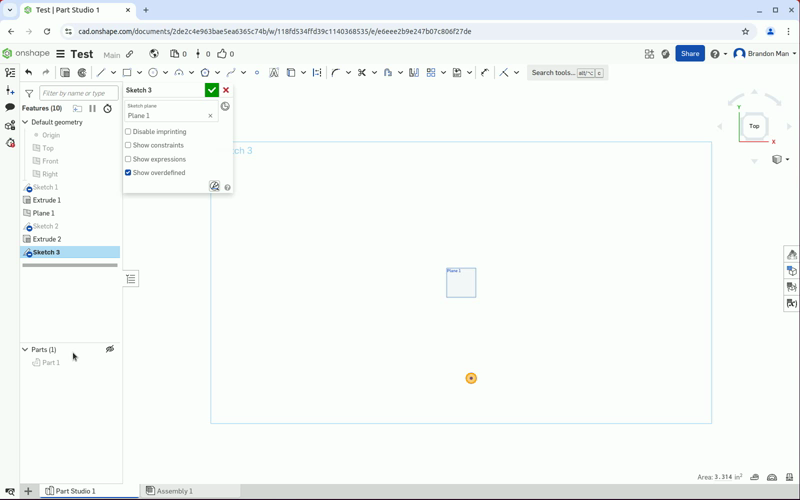
key(shift+e)
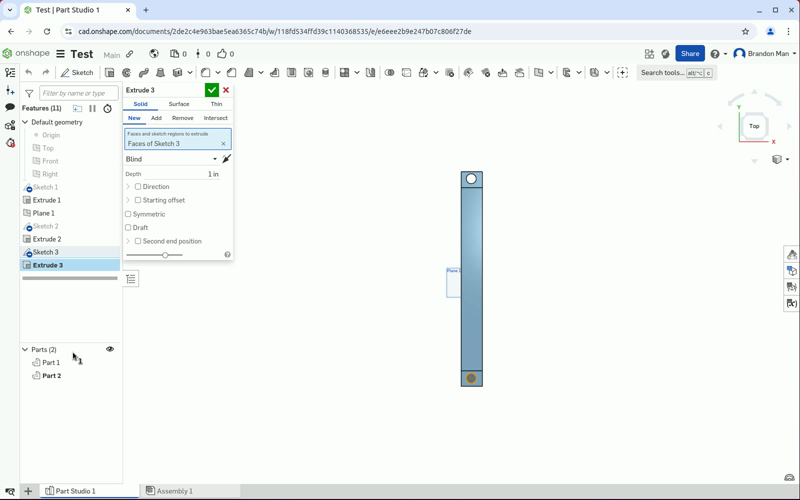
mouse_move(143, 106)
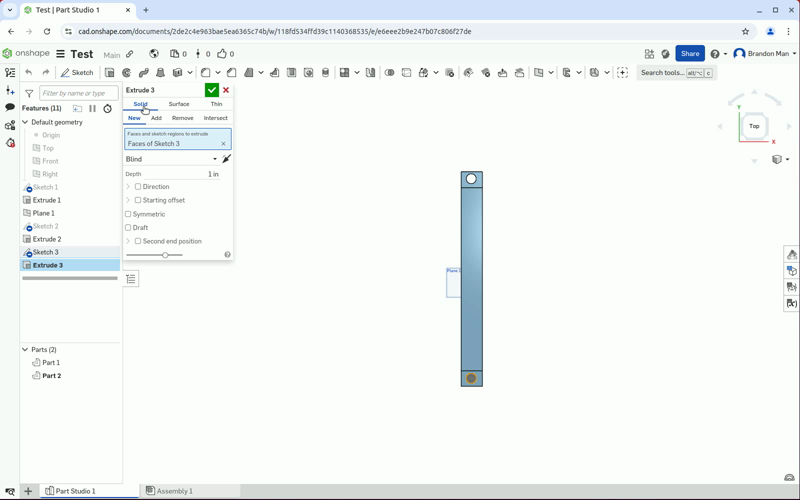
click(143, 106)
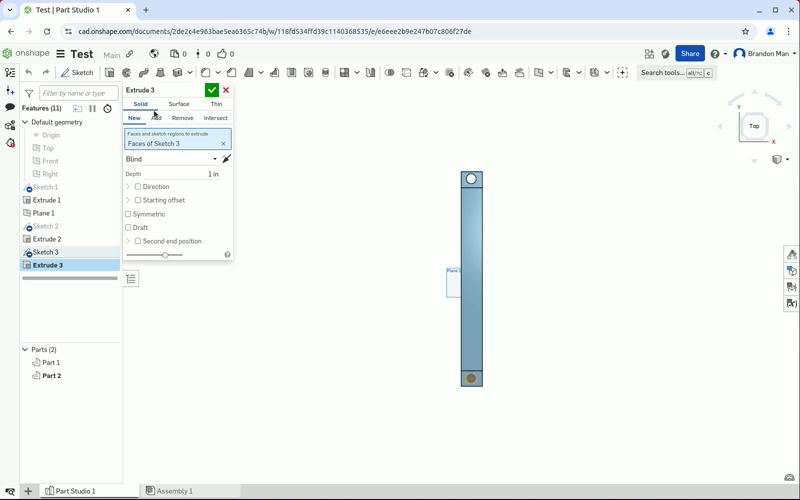
mouse_move(186, 120)
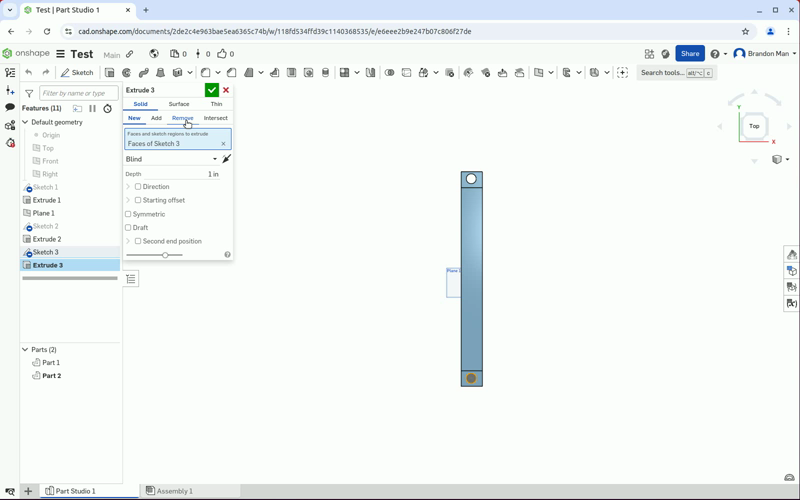
click(186, 120)
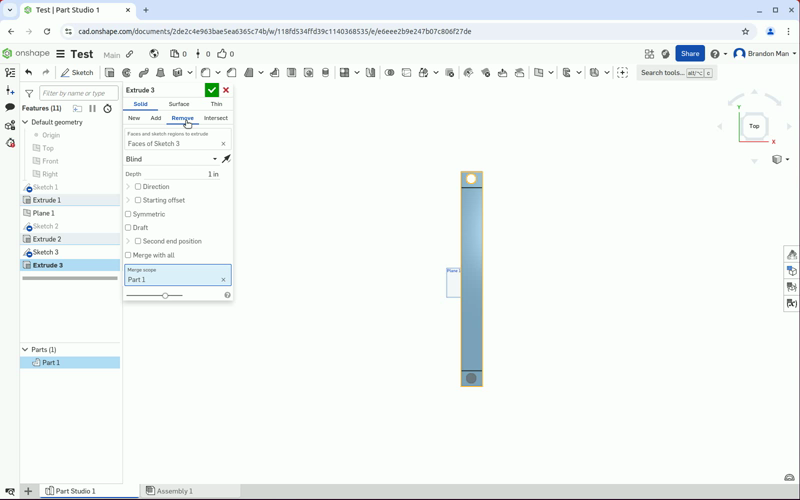
key(tab, 4)
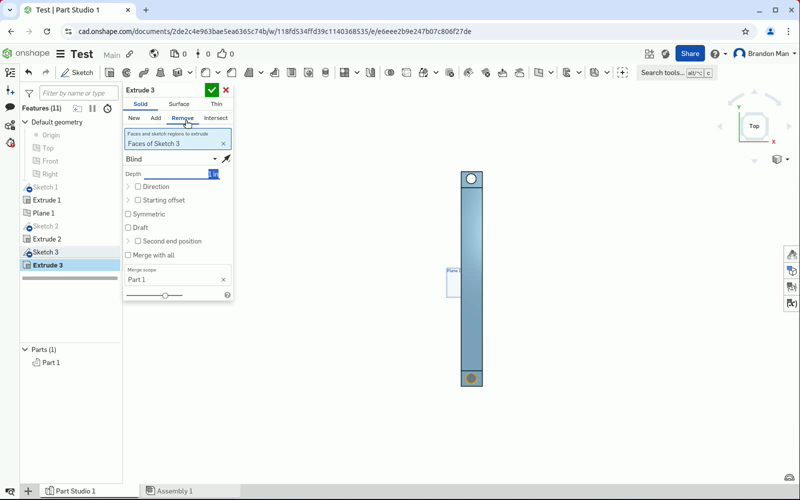
text(10.832)
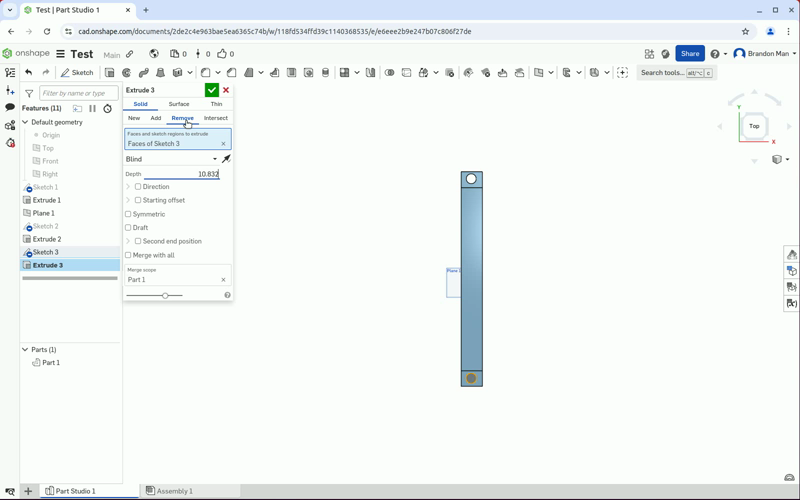
key(tab, 6)
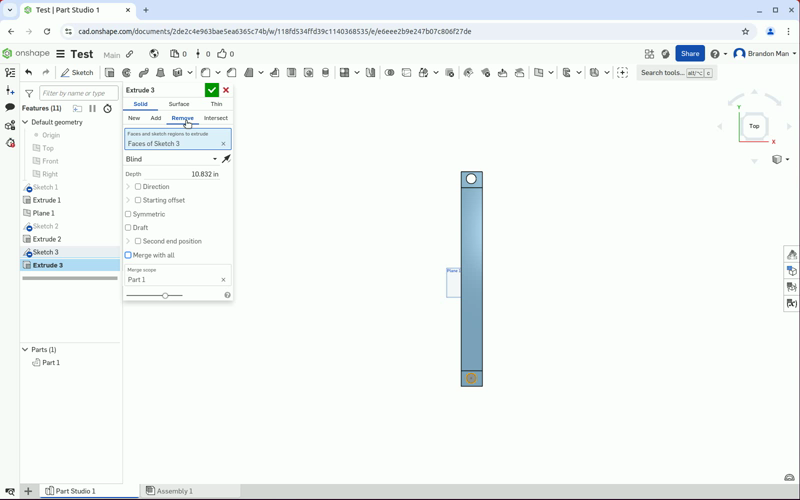
key(space)
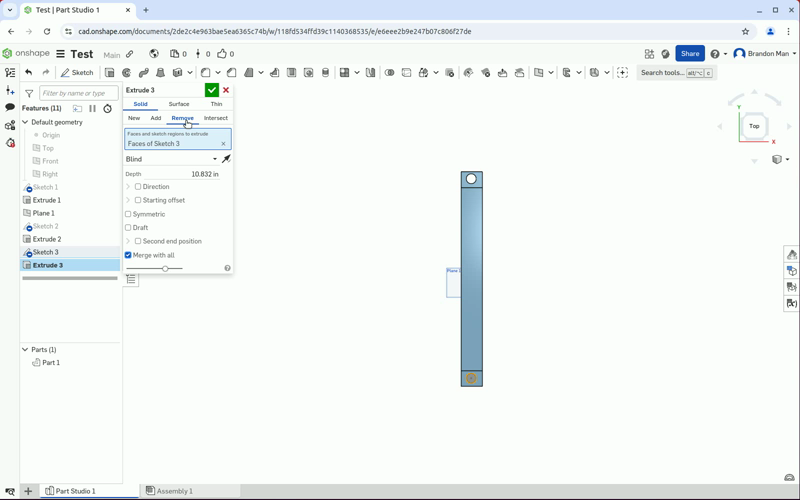
key(enter)
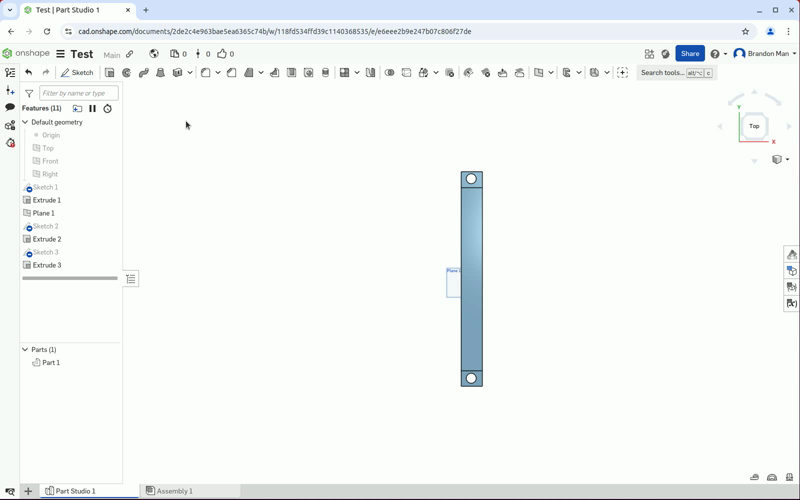
key(shift+h)
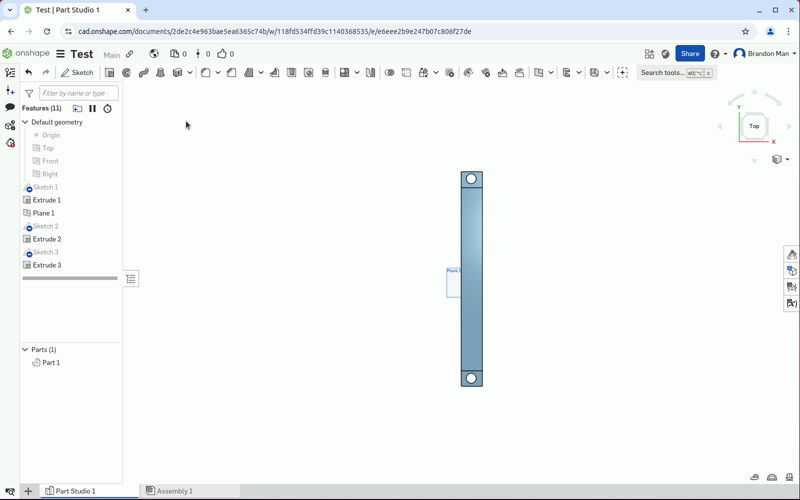
key(shift+h)
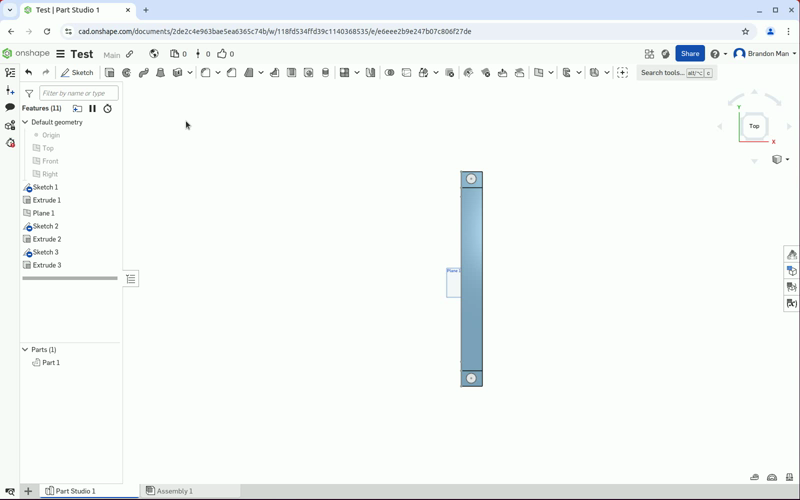
key(shift+7)
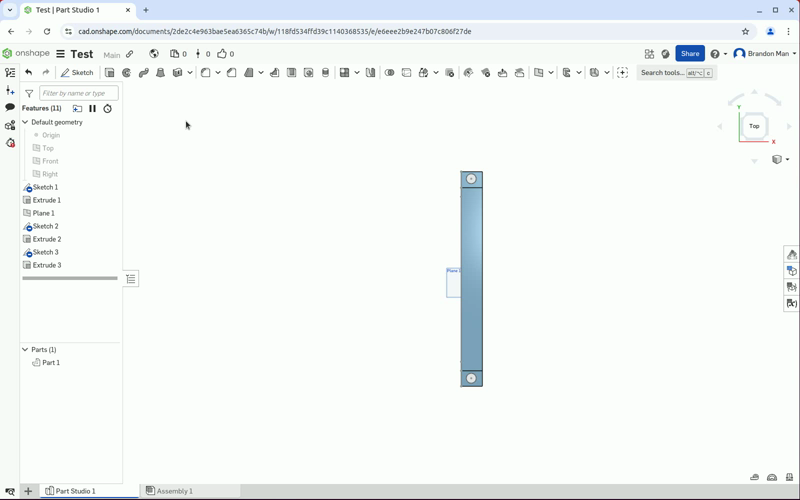
key(up, 3)
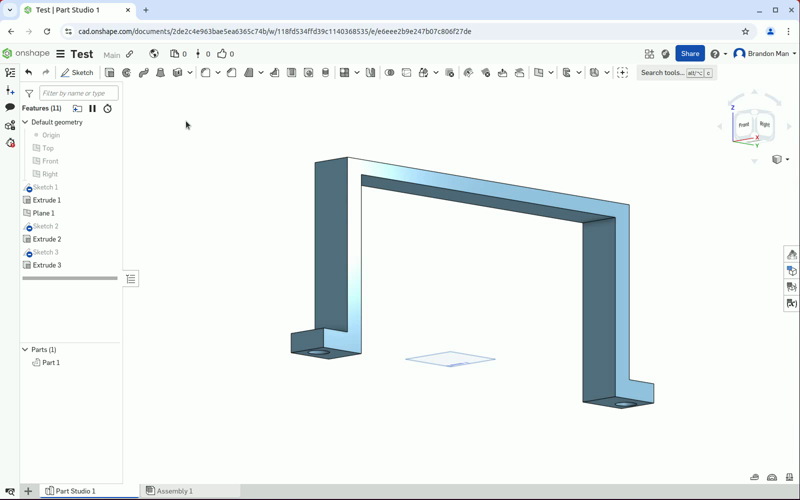
key(left, 3)
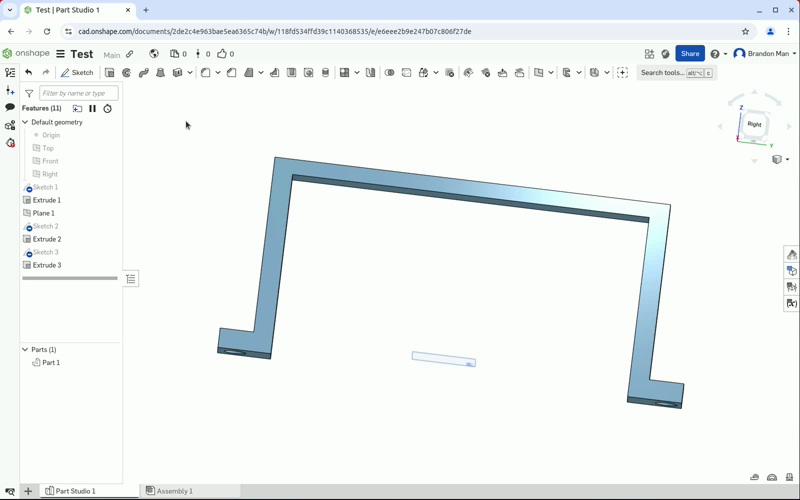
key(right, 3)
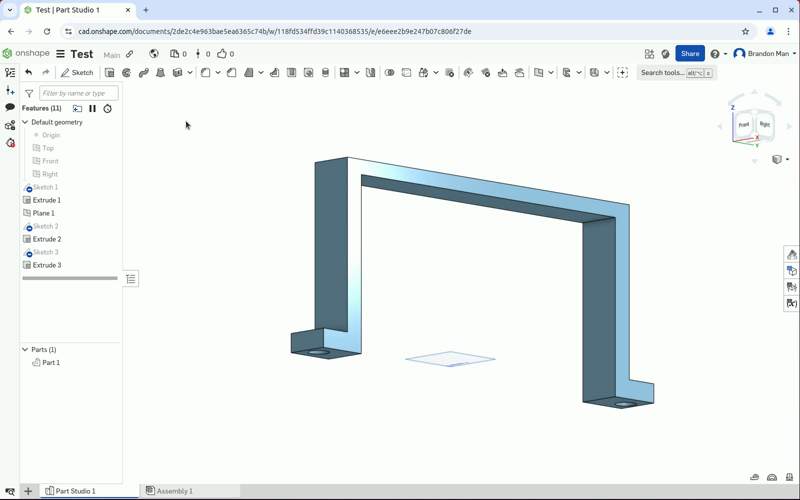
key(down, 3)
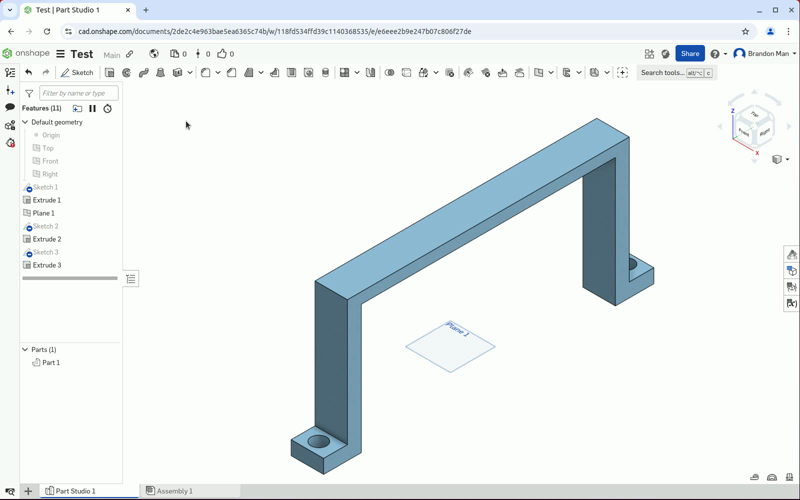
mouse_move(73, 189)
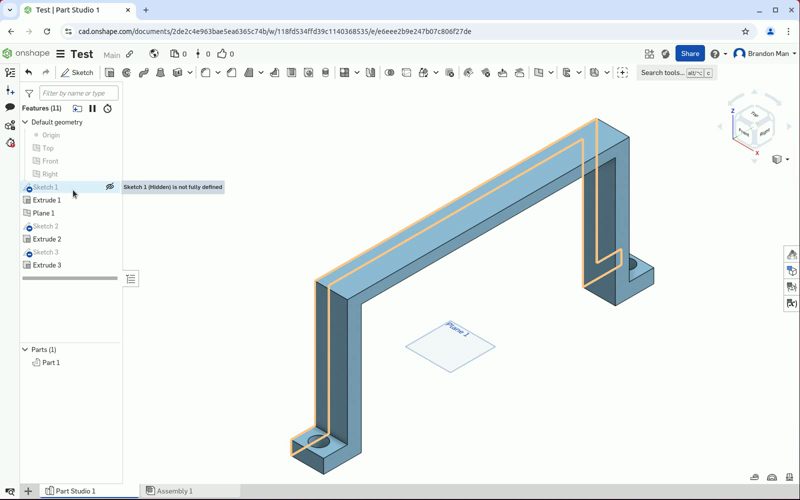
click(73, 189)